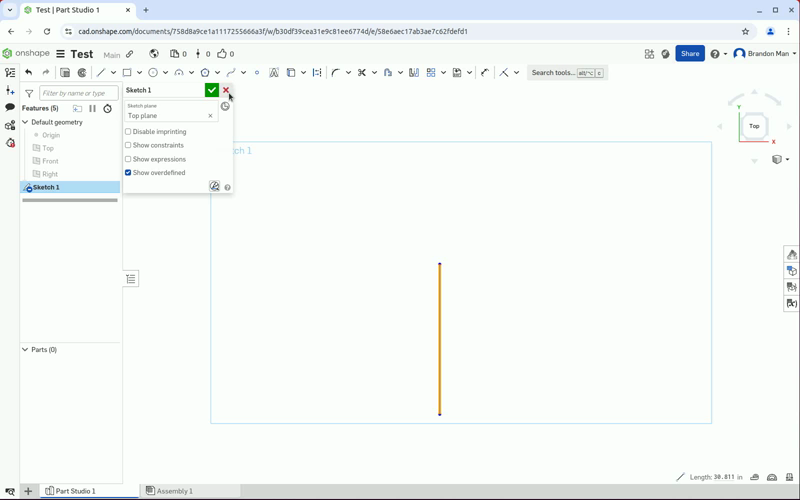
key(shift+h)
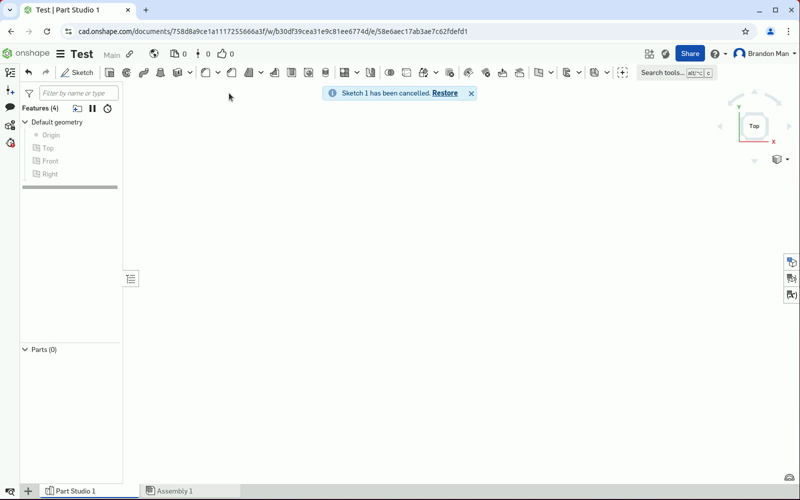
mouse_move(73, 352)
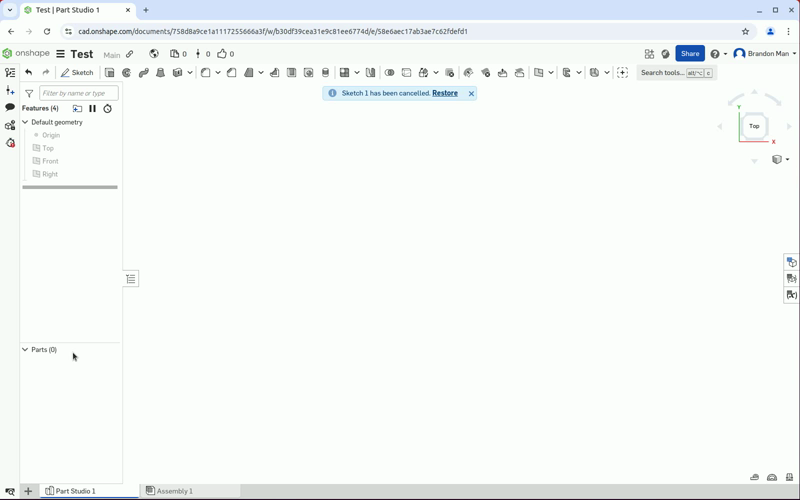
key(y)
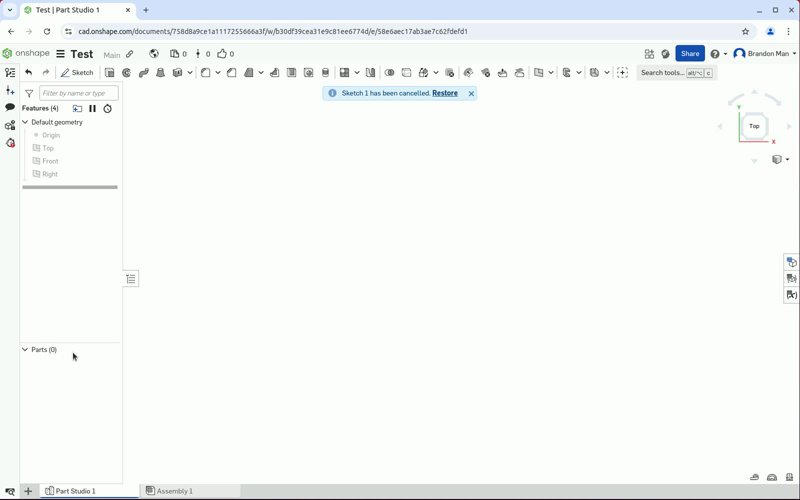
key(shift+p)
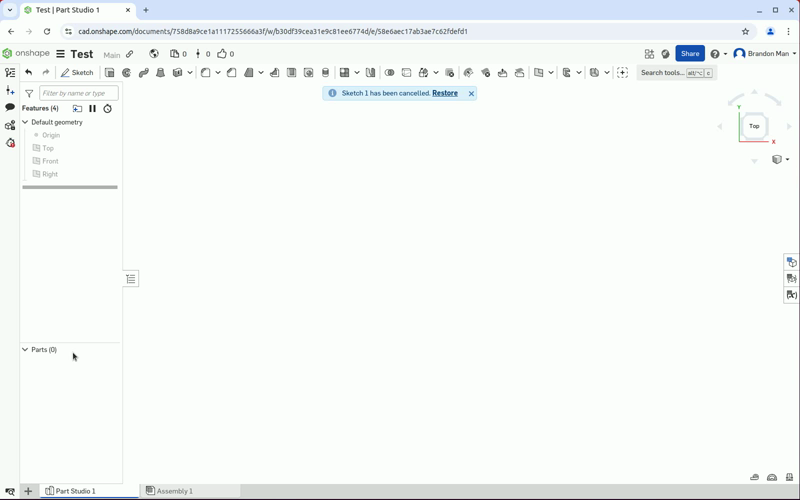
key(space)
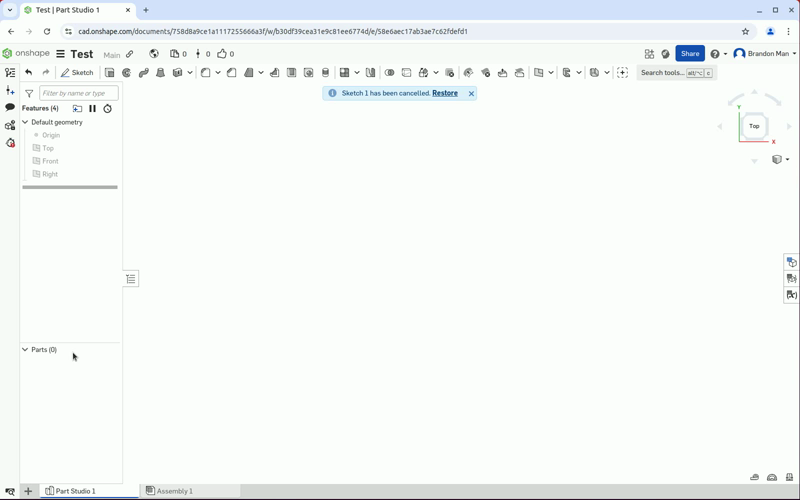
key_down(shift)
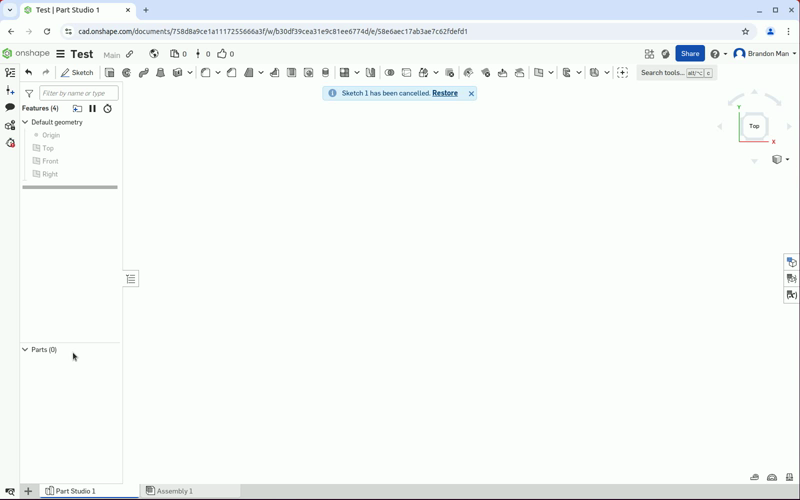
key(up)
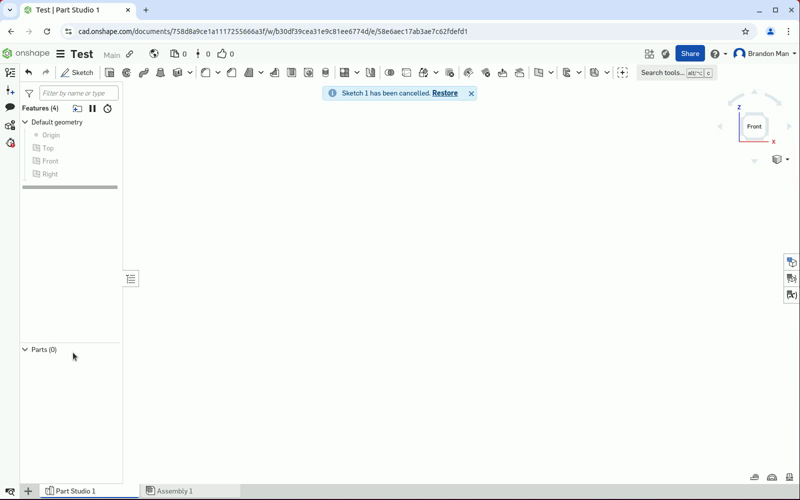
key_up(shift)
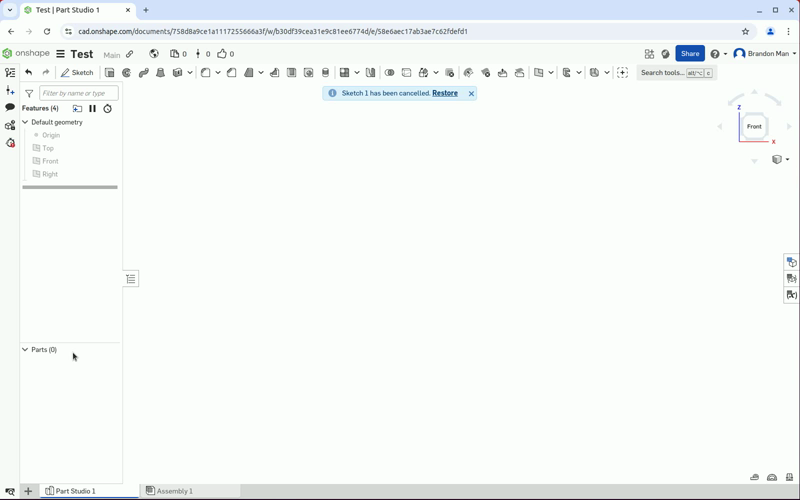
mouse_move(73, 352)
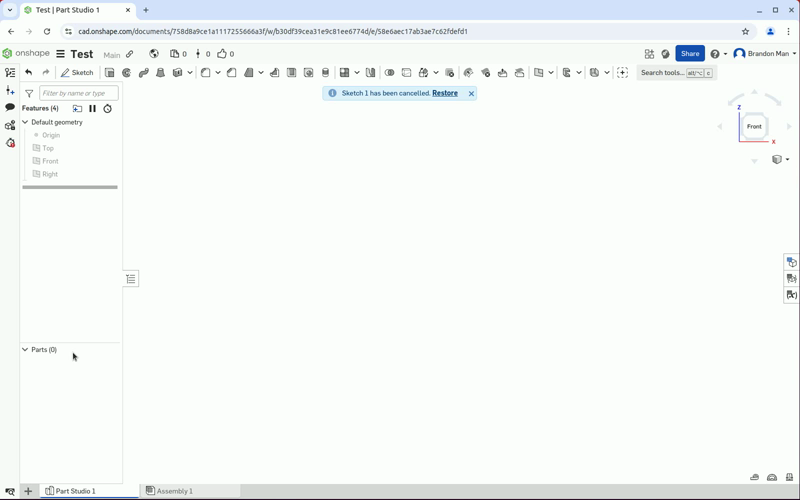
key(shift+y)
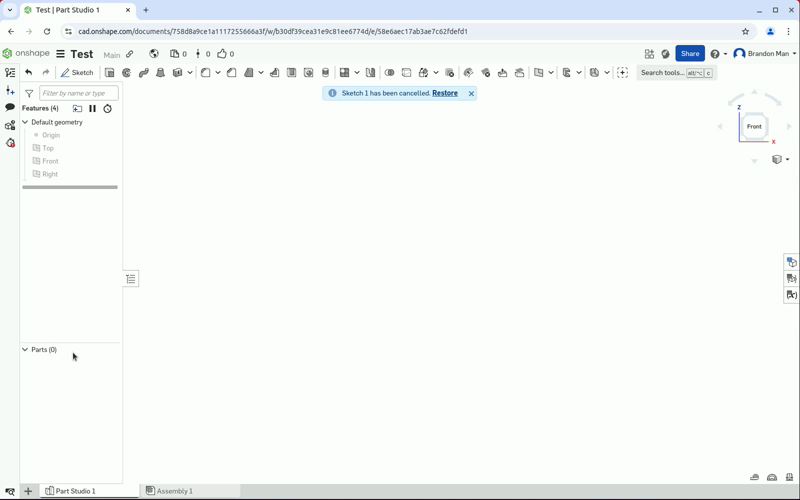
key(shift+s)
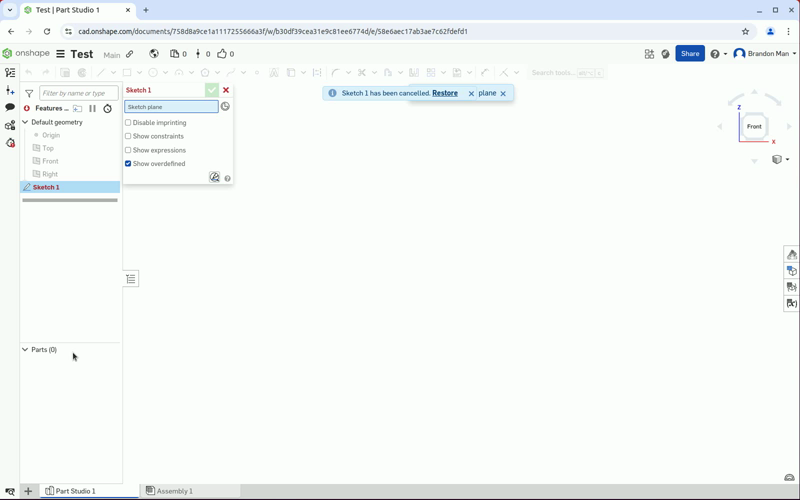
mouse_move(73, 163)
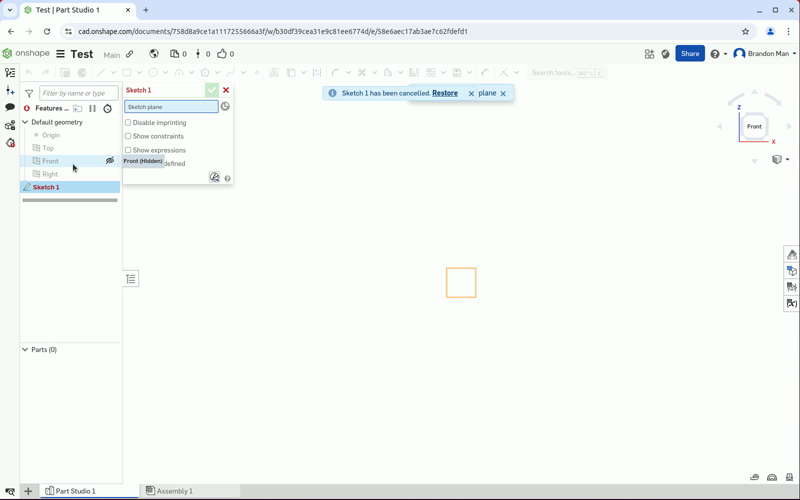
click(73, 163)
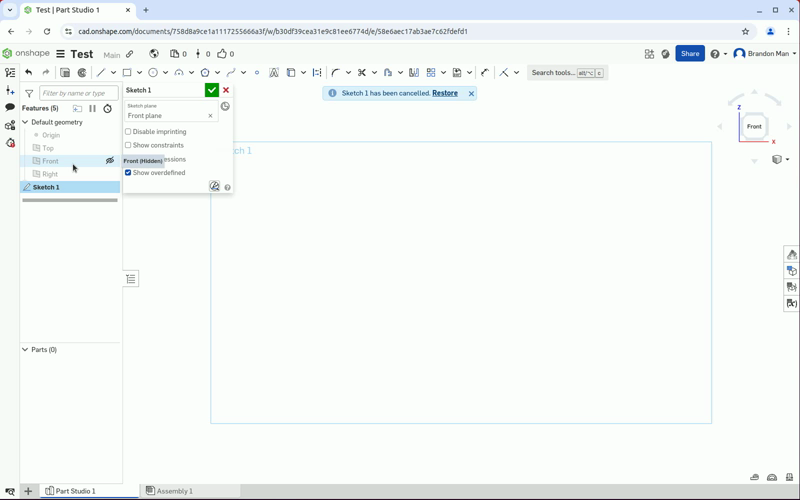
mouse_move(73, 352)
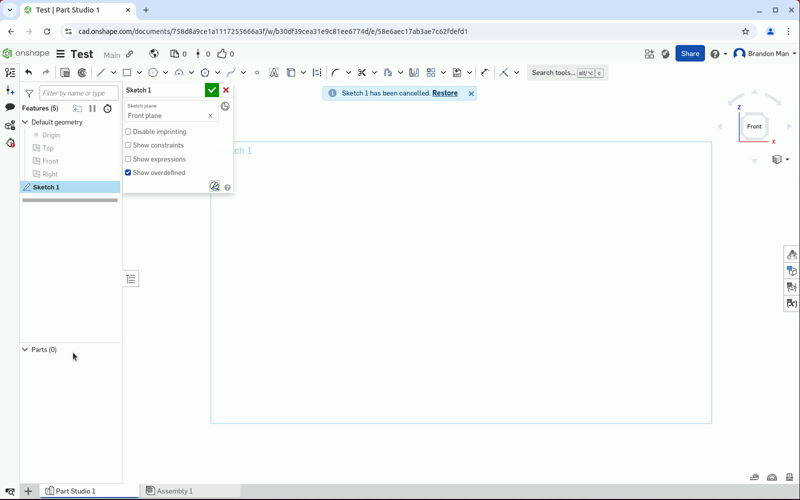
key(y)
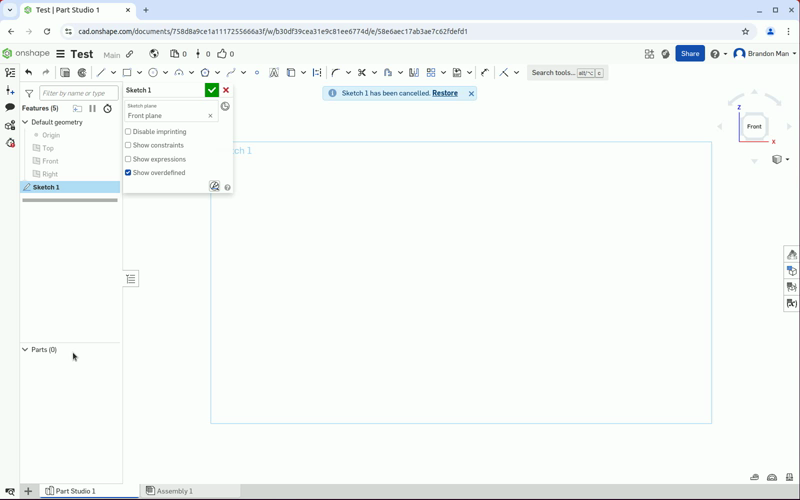
key(a)
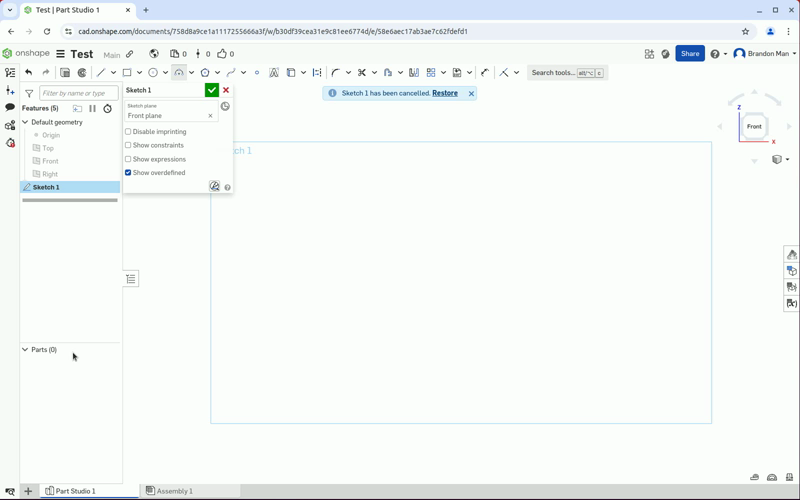
key_down(shift)
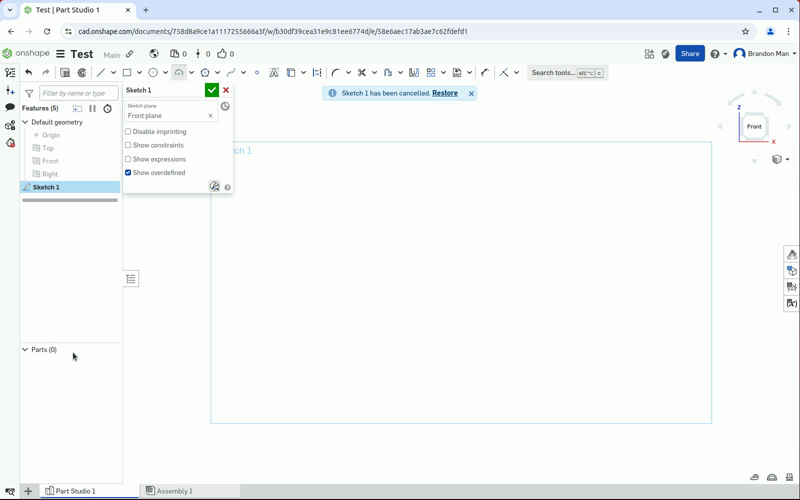
mouse_move(348, 281)
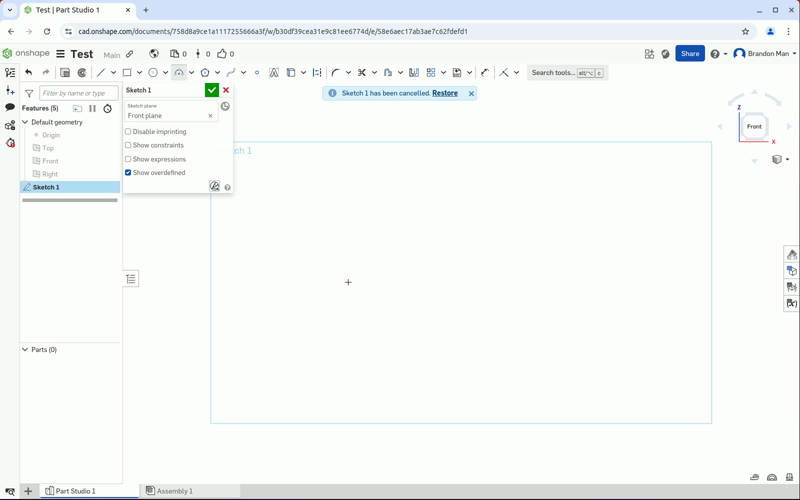
click(348, 281)
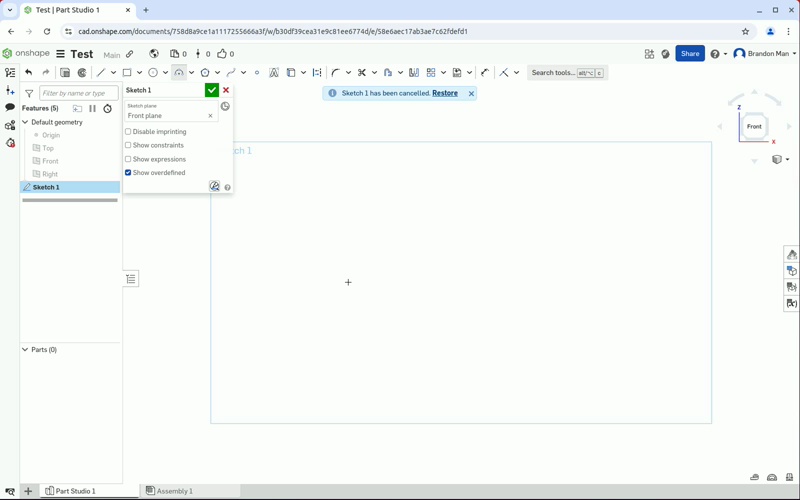
key_up(shift)
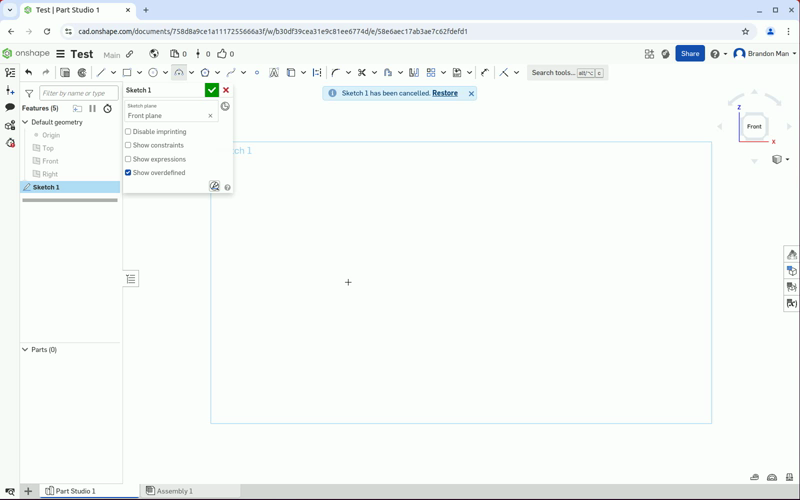
key_down(shift)
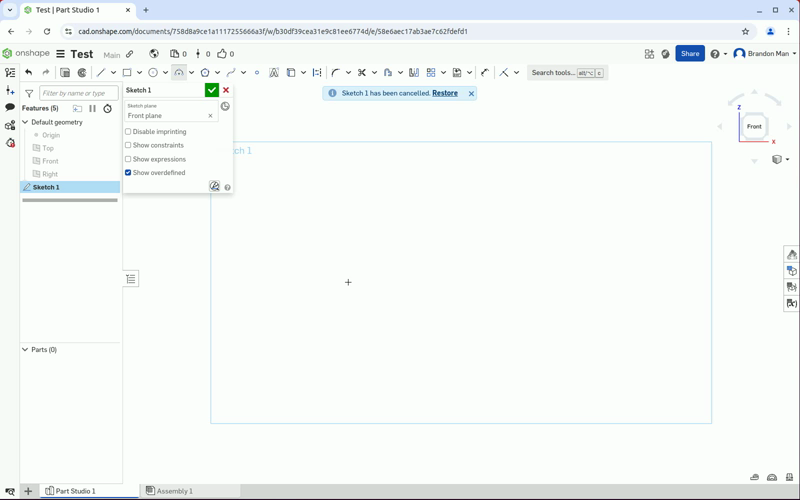
mouse_move(353, 281)
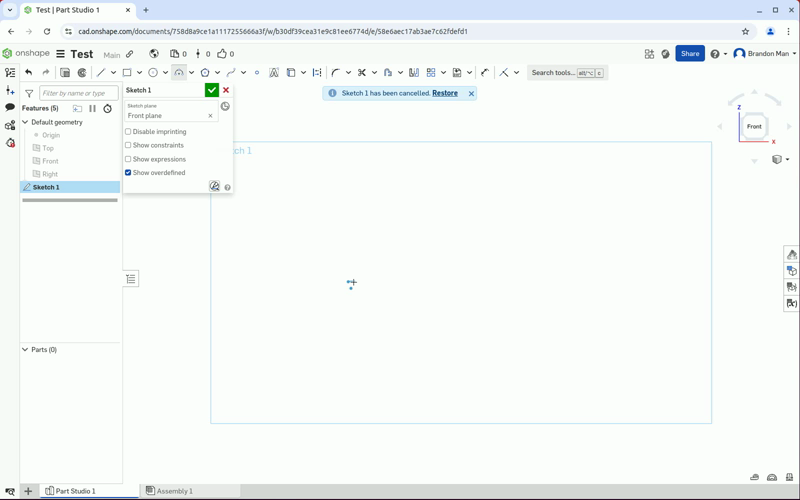
scroll(6)
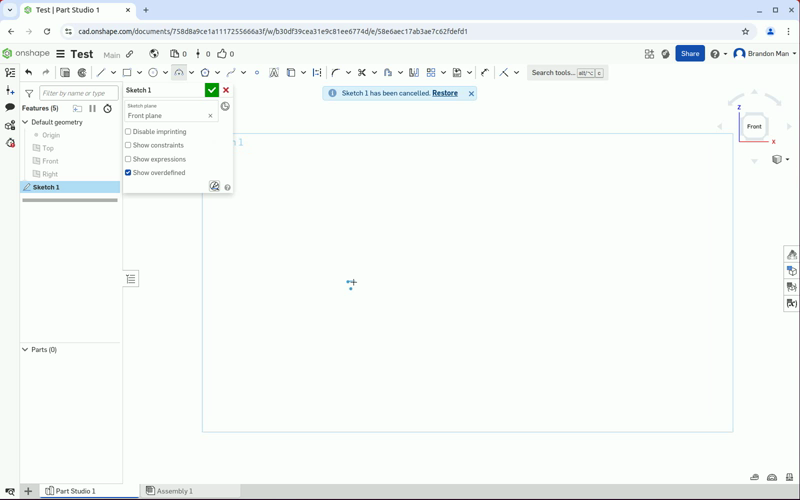
scroll(6)
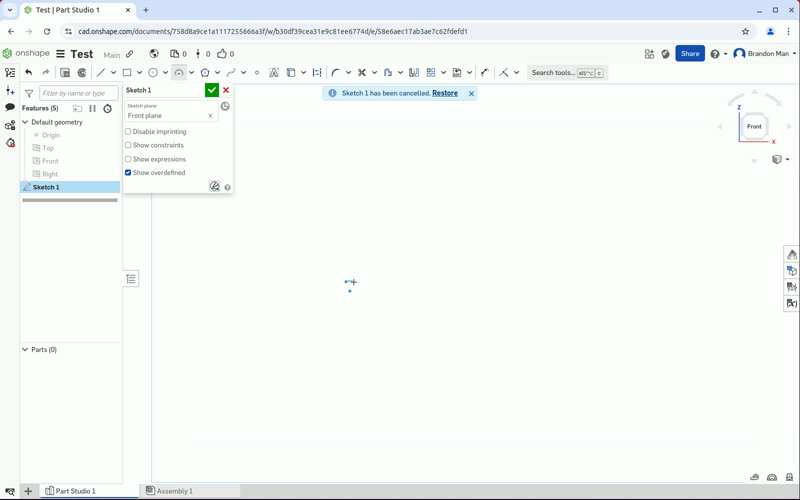
scroll(6)
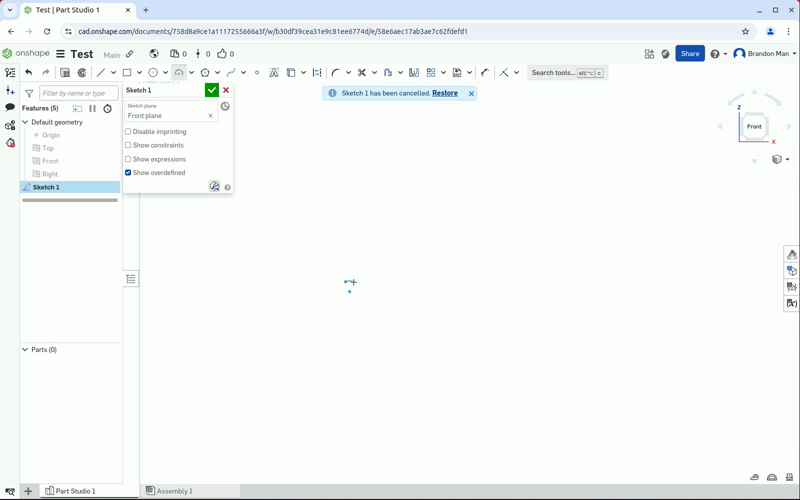
scroll(6)
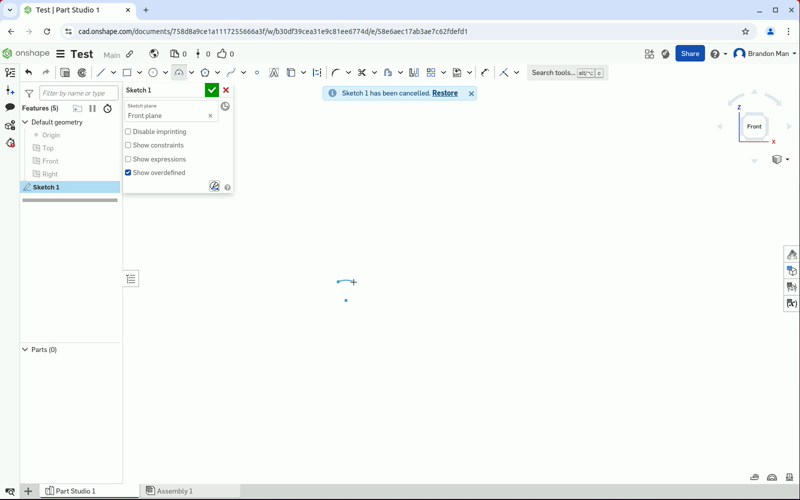
scroll(6)
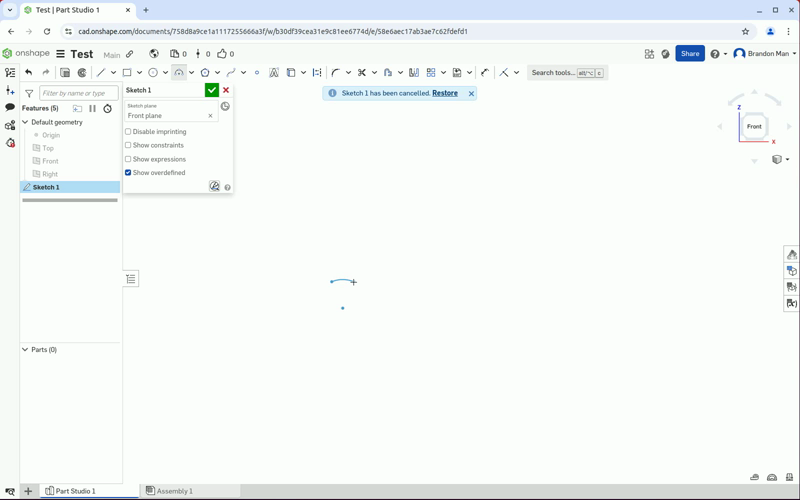
scroll(6)
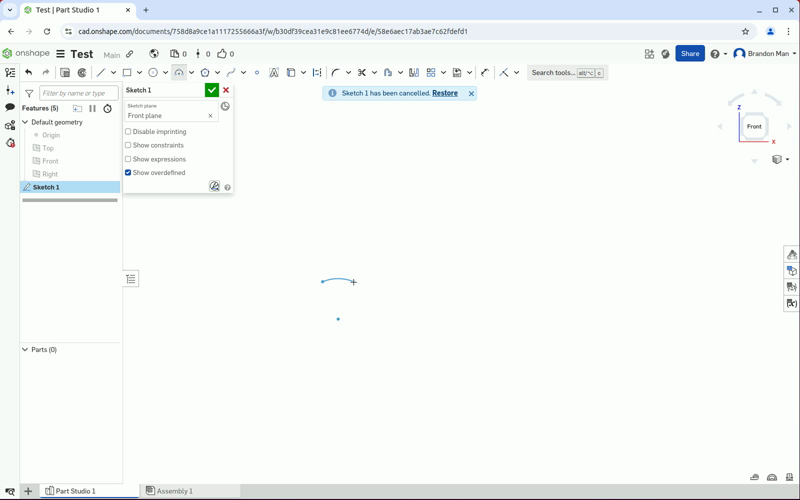
scroll(6)
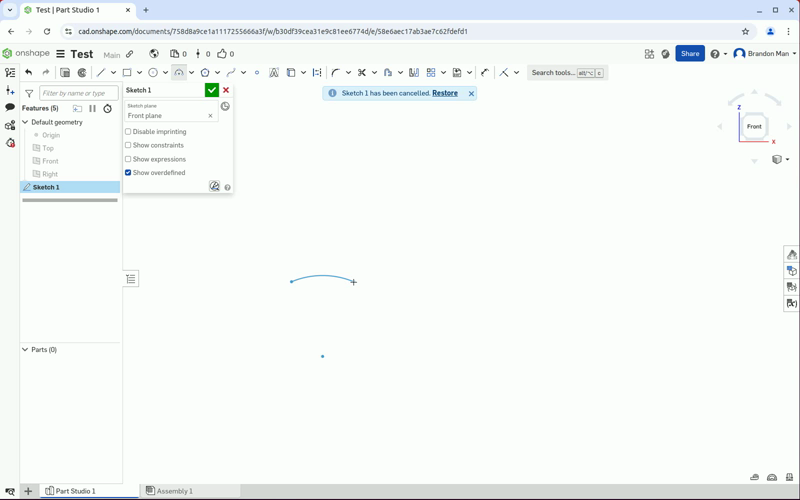
click(353, 281)
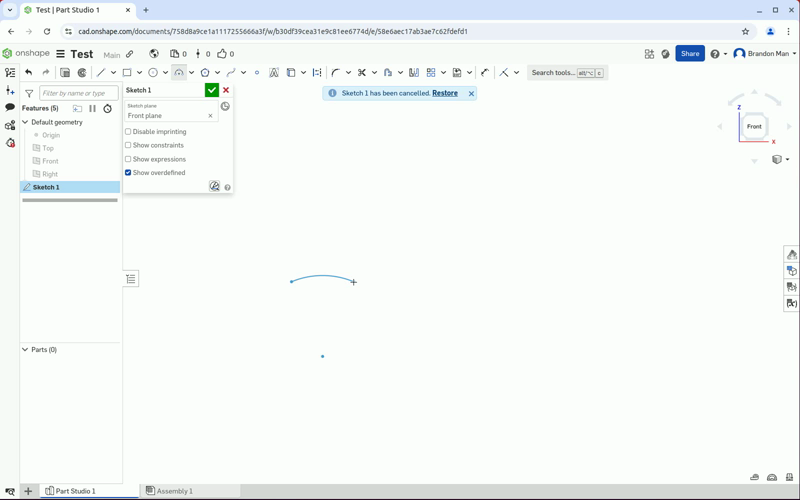
scroll(-6)
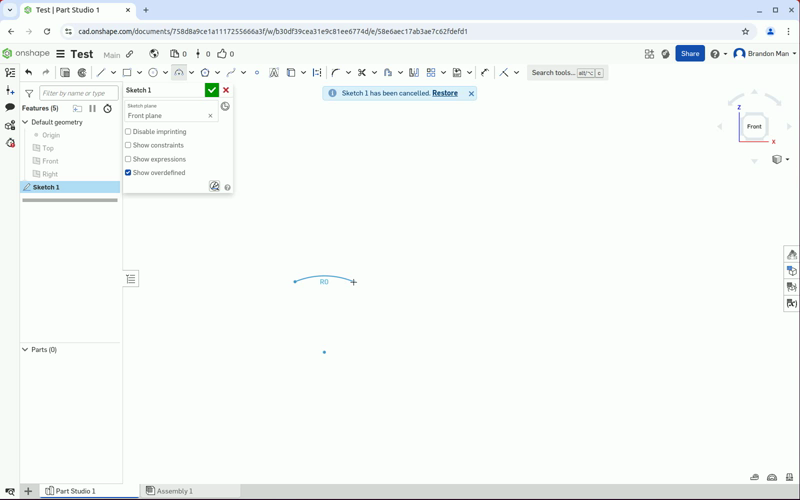
scroll(-6)
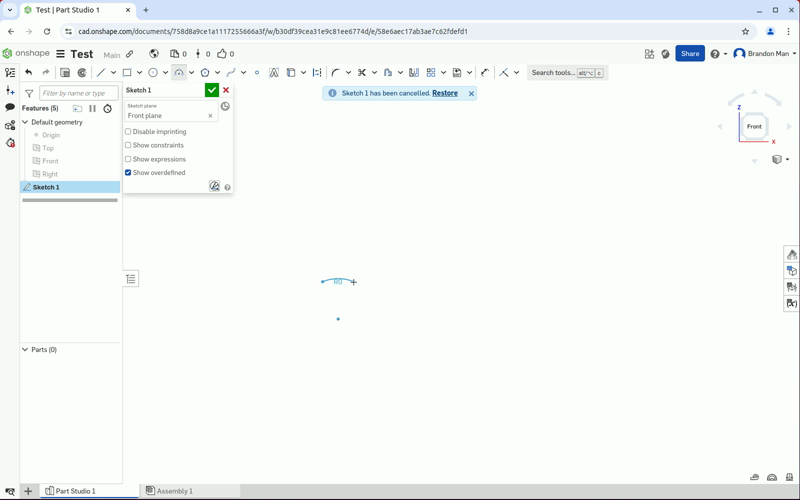
scroll(-6)
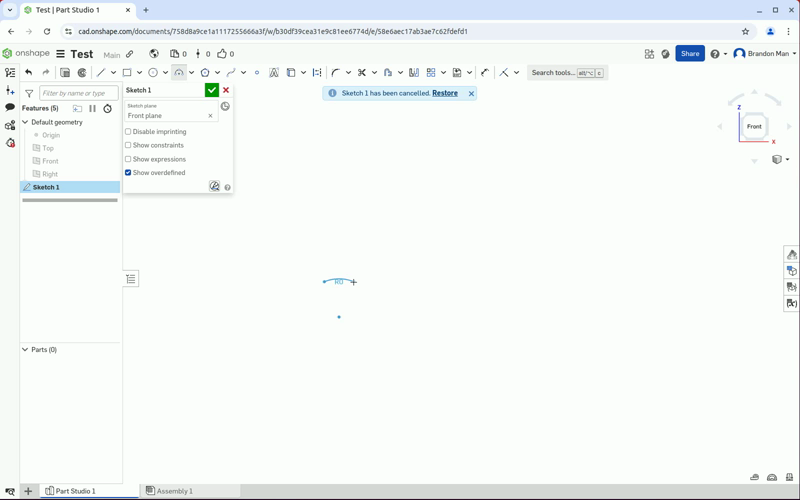
scroll(-6)
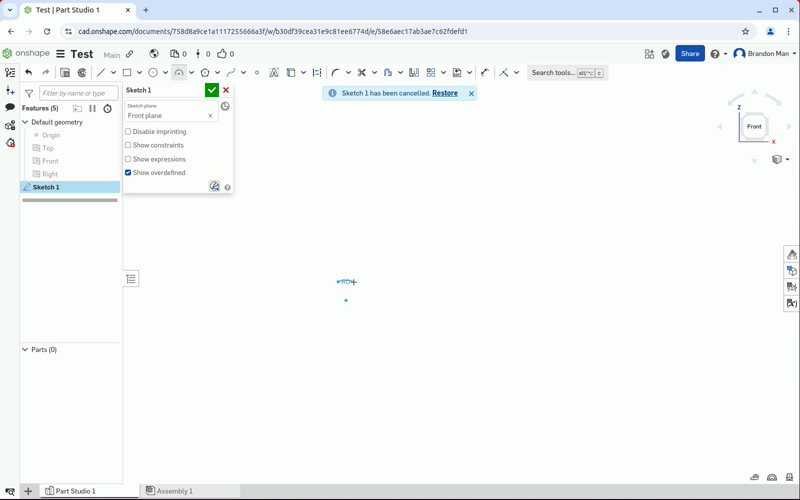
scroll(-6)
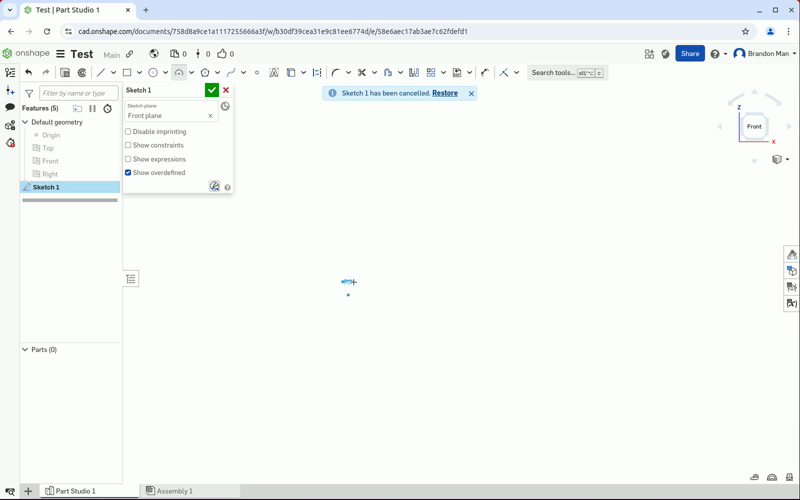
scroll(-6)
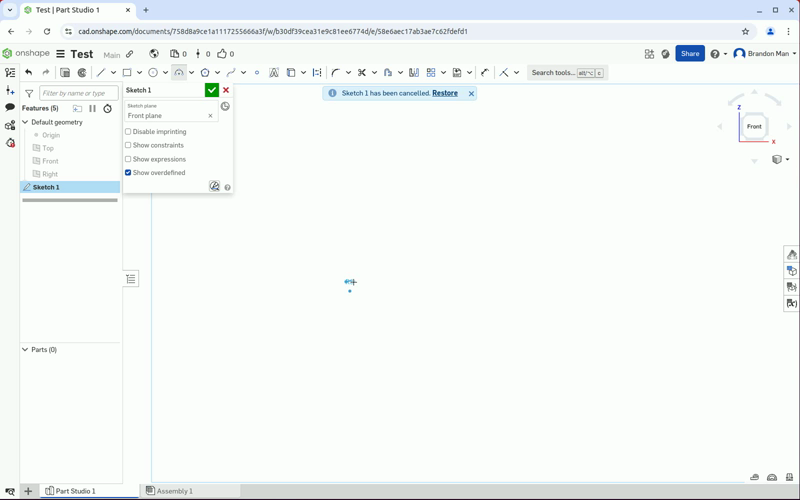
scroll(-6)
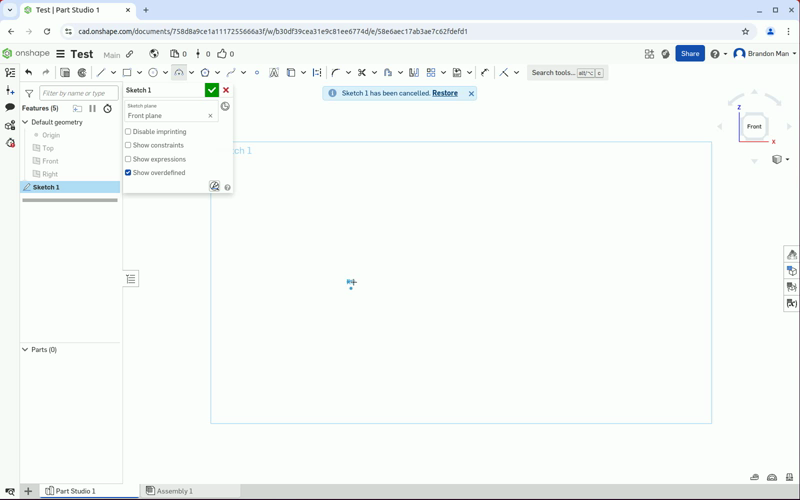
mouse_move(351, 282)
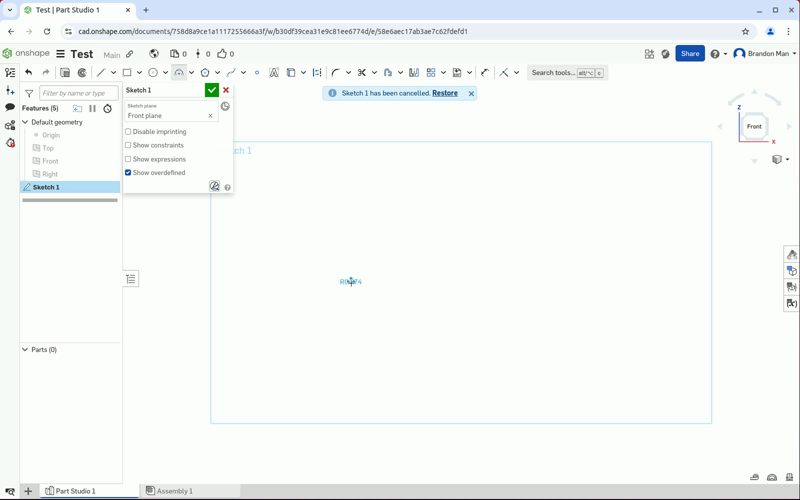
scroll(6)
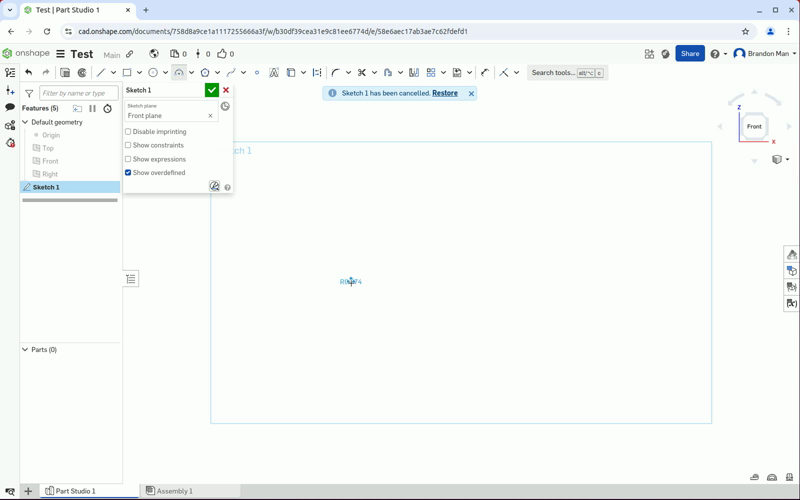
scroll(6)
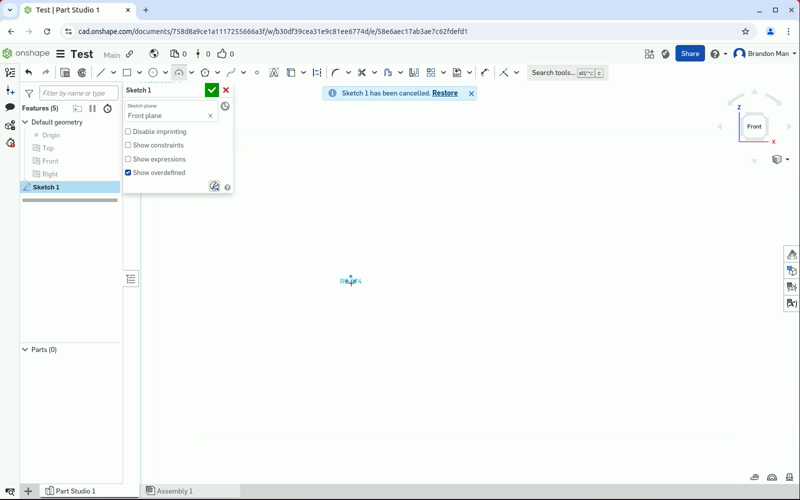
scroll(6)
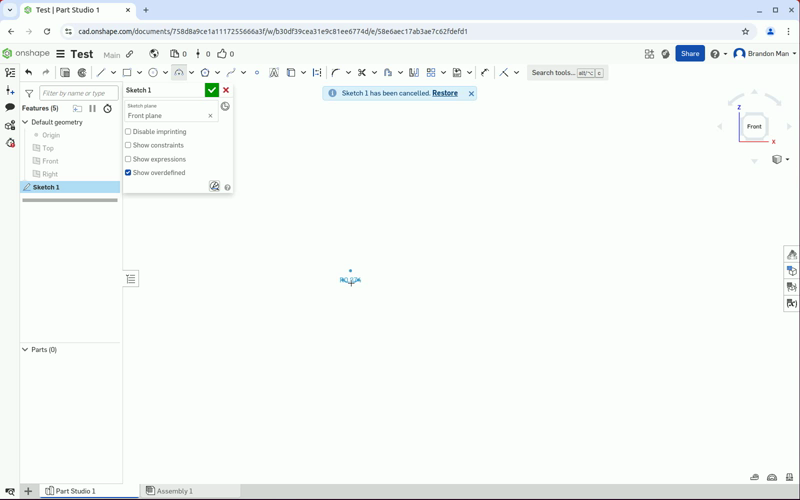
scroll(6)
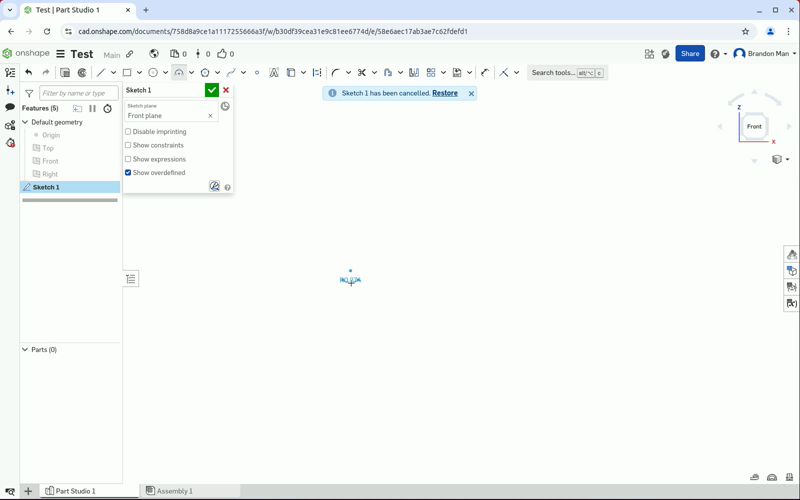
scroll(6)
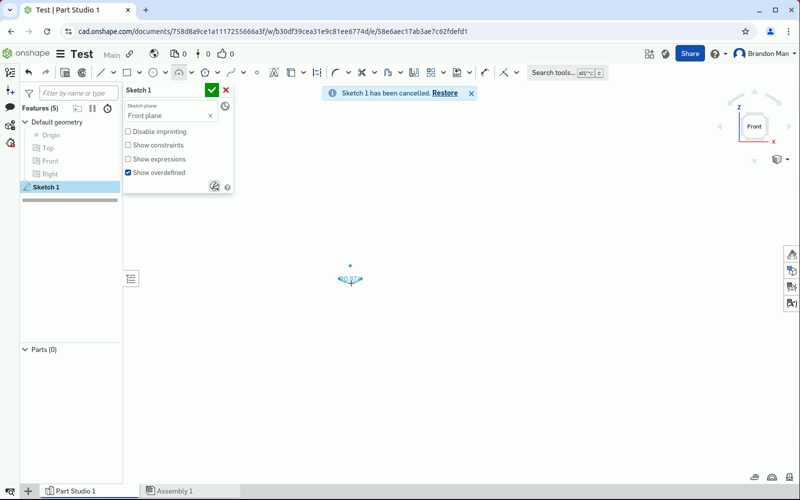
scroll(6)
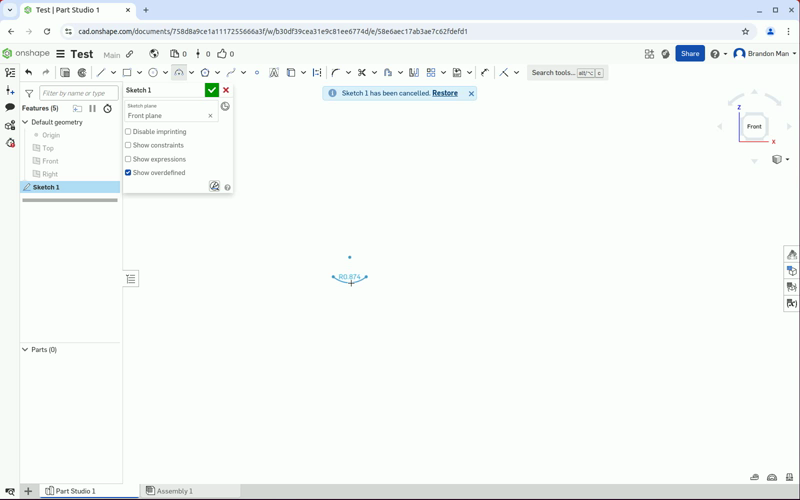
scroll(6)
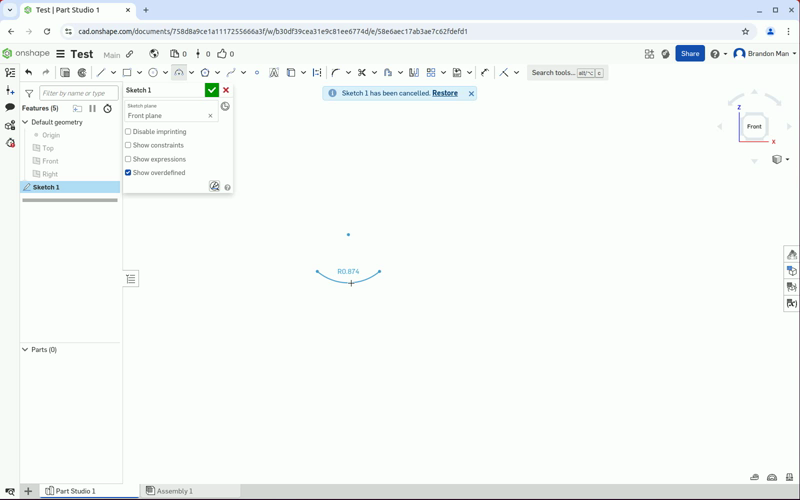
click(351, 282)
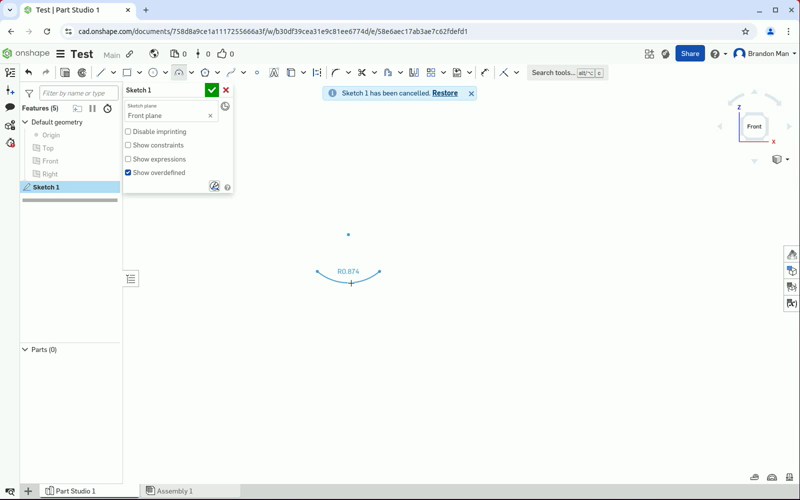
scroll(-6)
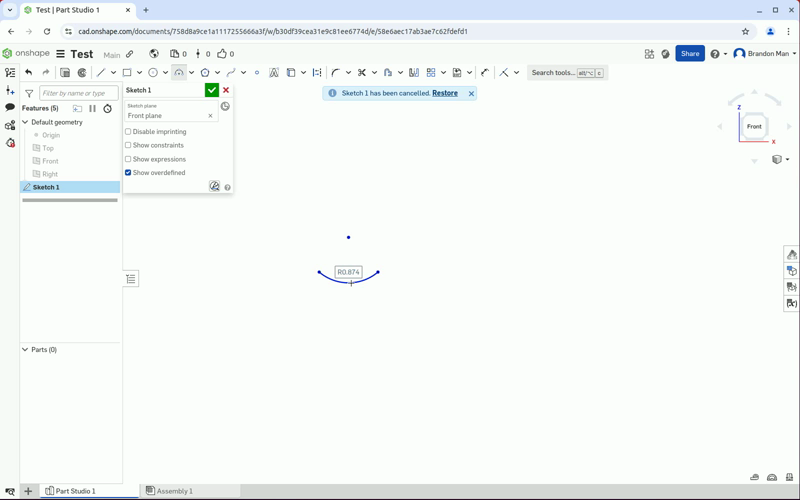
scroll(-6)
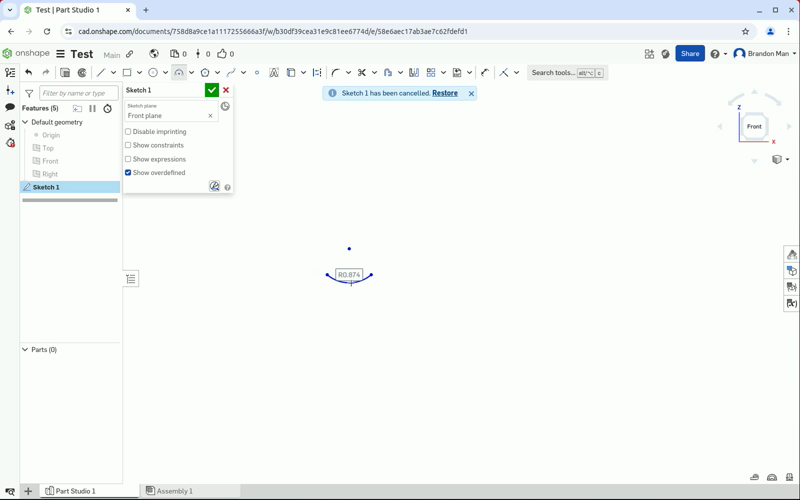
scroll(-6)
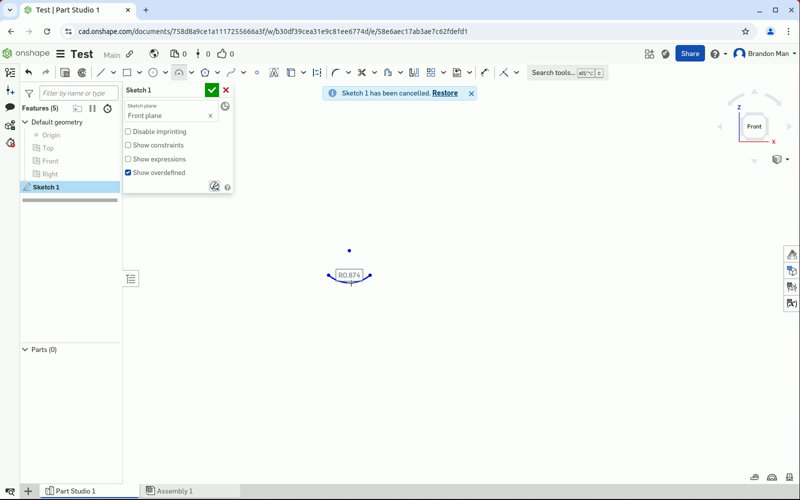
scroll(-6)
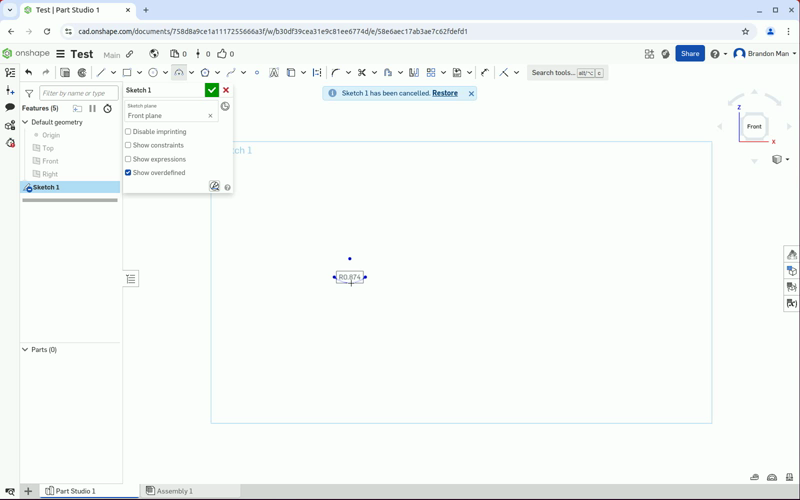
scroll(-6)
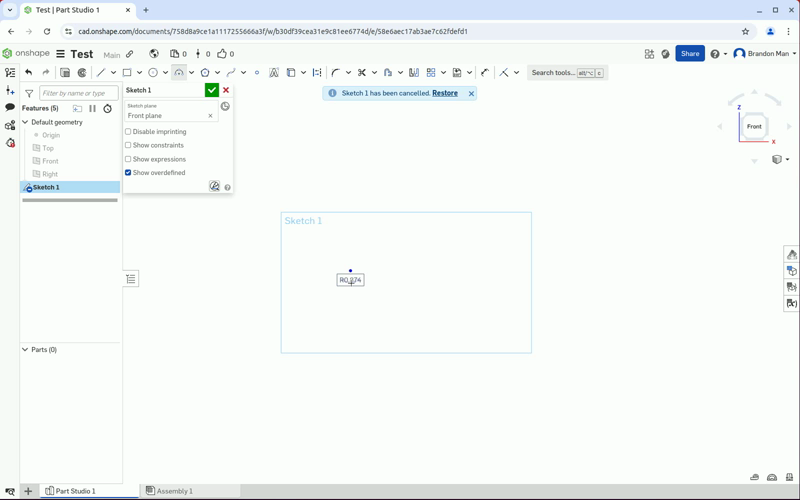
scroll(-6)
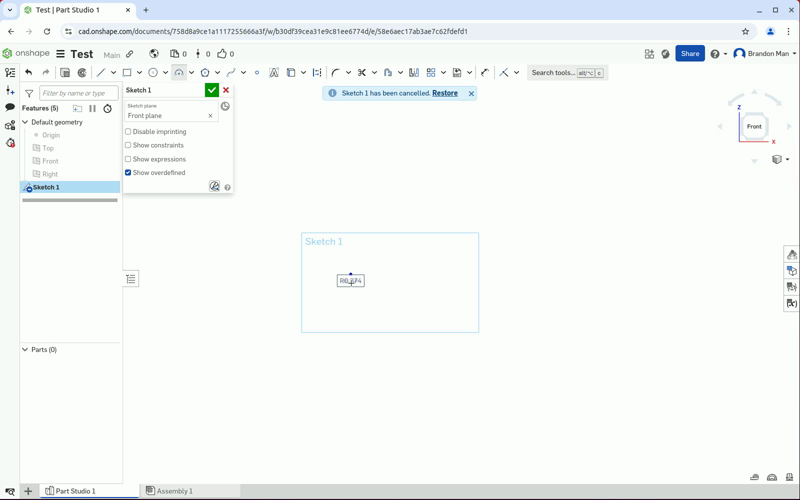
scroll(-6)
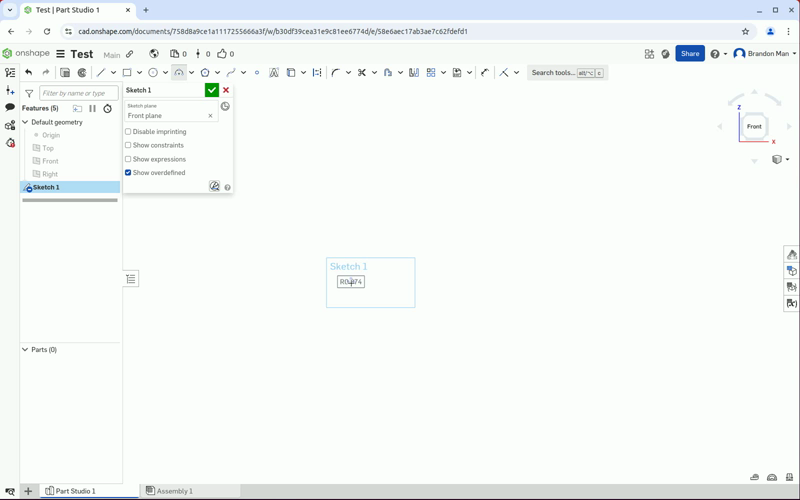
key_up(shift)
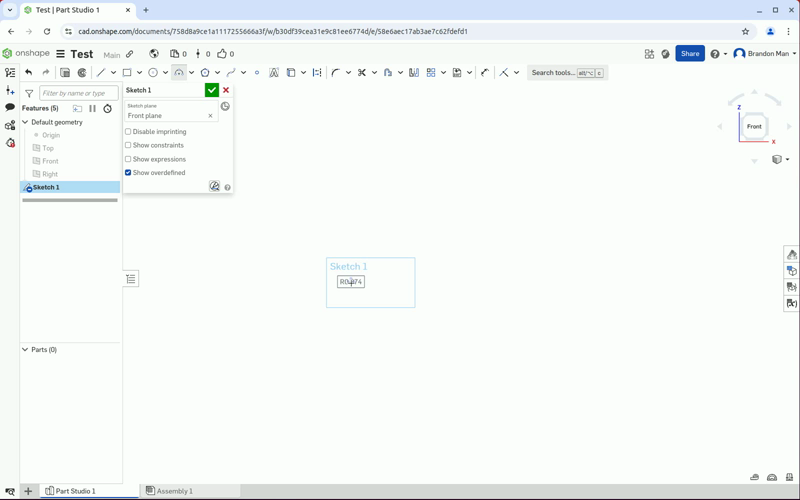
key(esc)
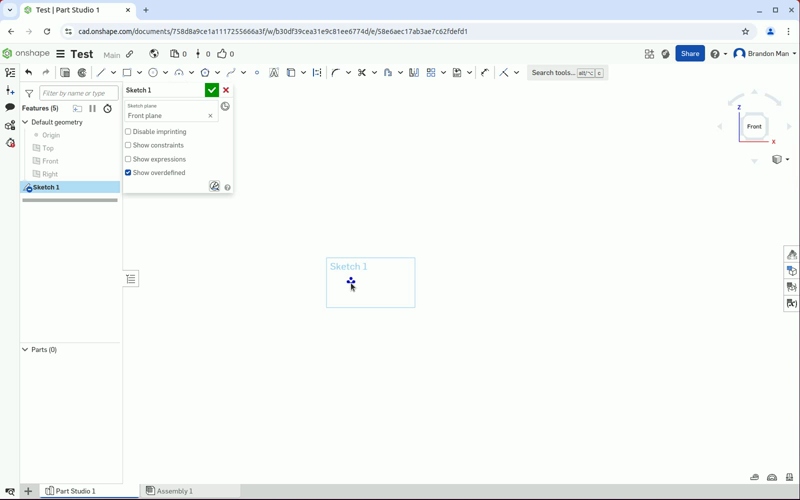
key(l)
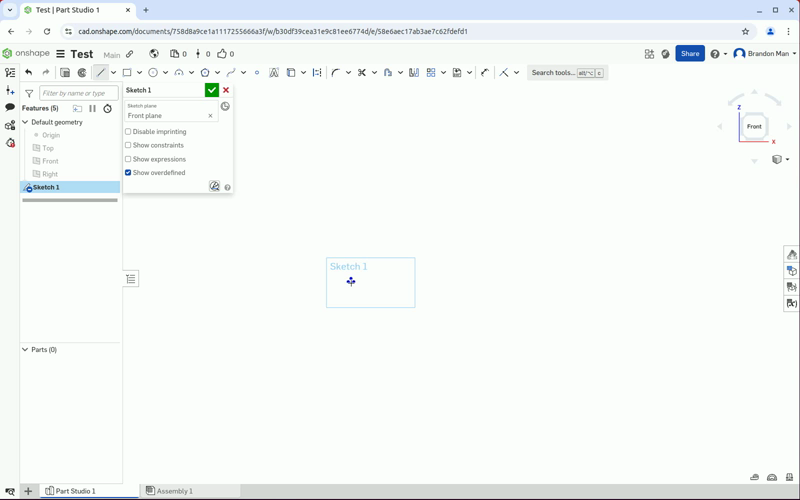
mouse_move(353, 281)
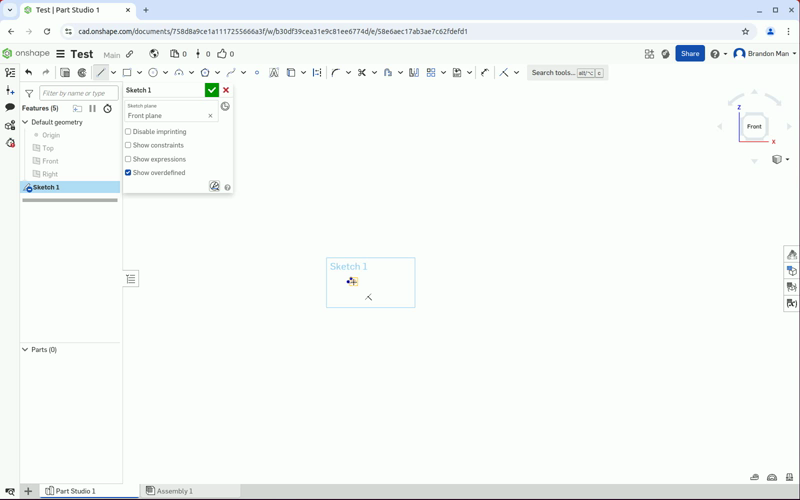
scroll(6)
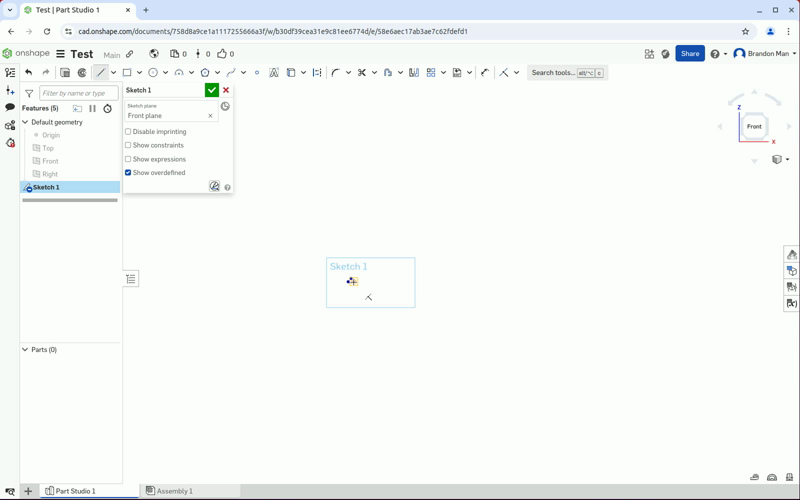
scroll(6)
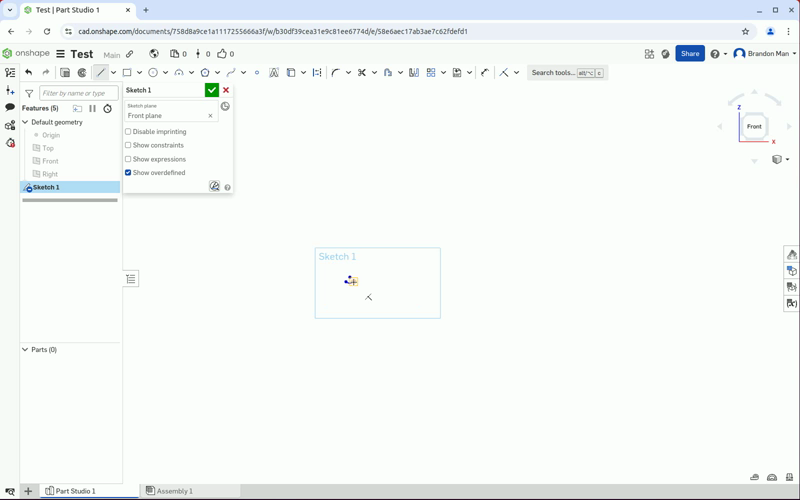
scroll(6)
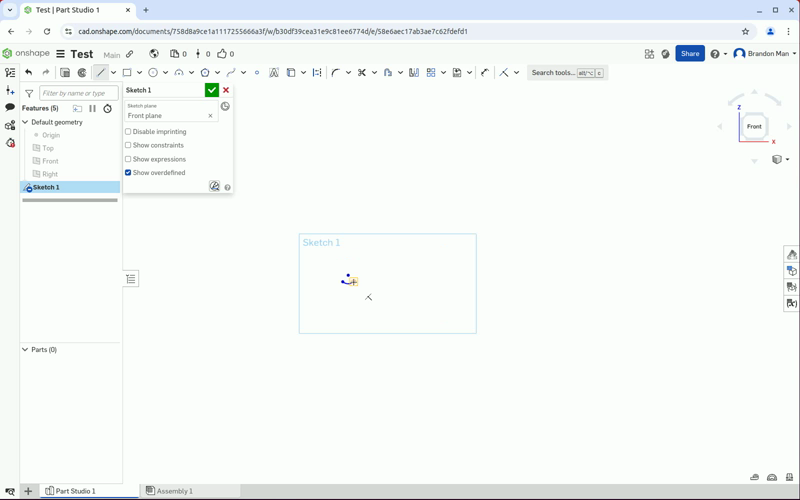
scroll(6)
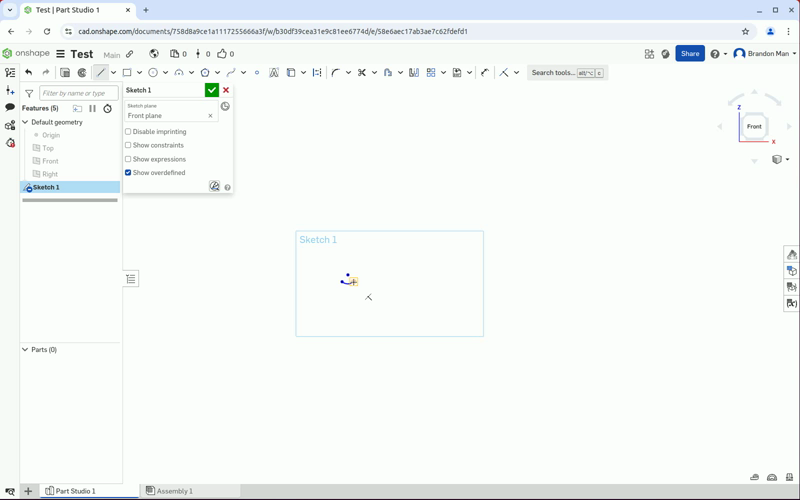
scroll(6)
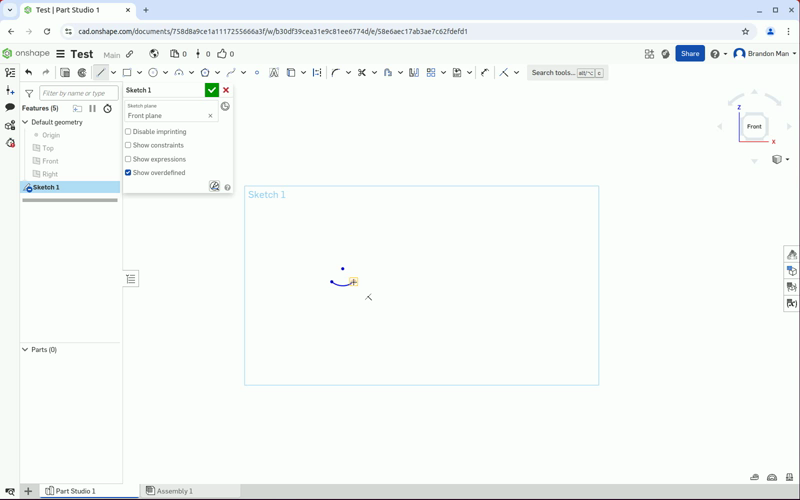
scroll(6)
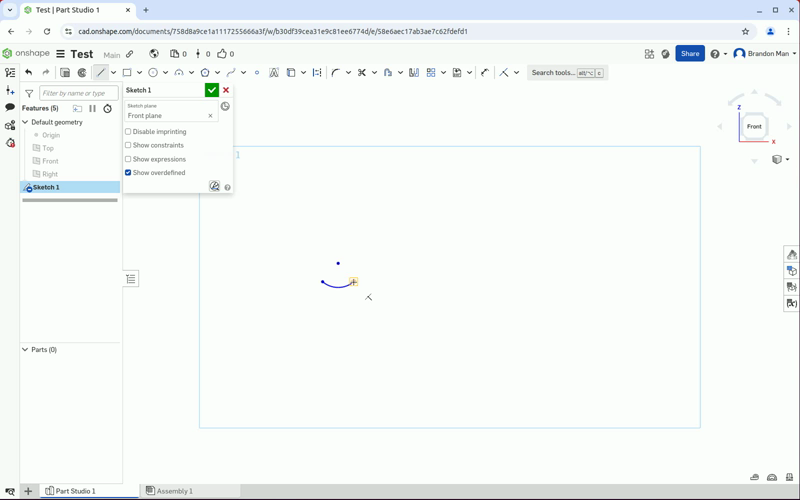
scroll(6)
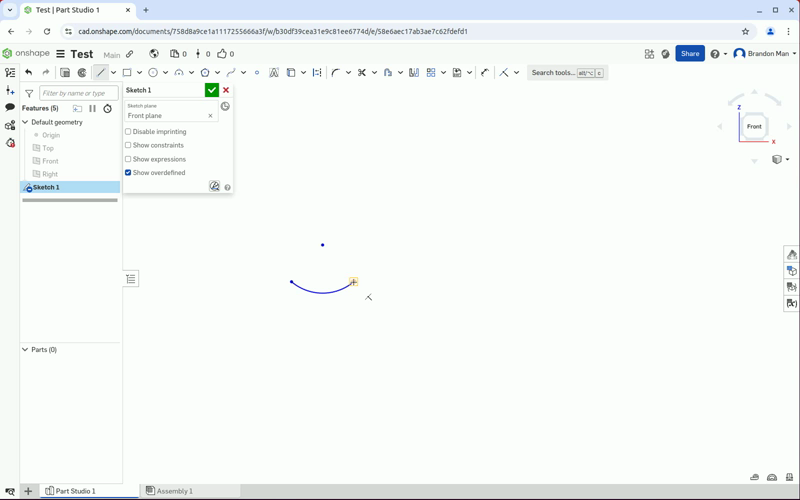
click(353, 281)
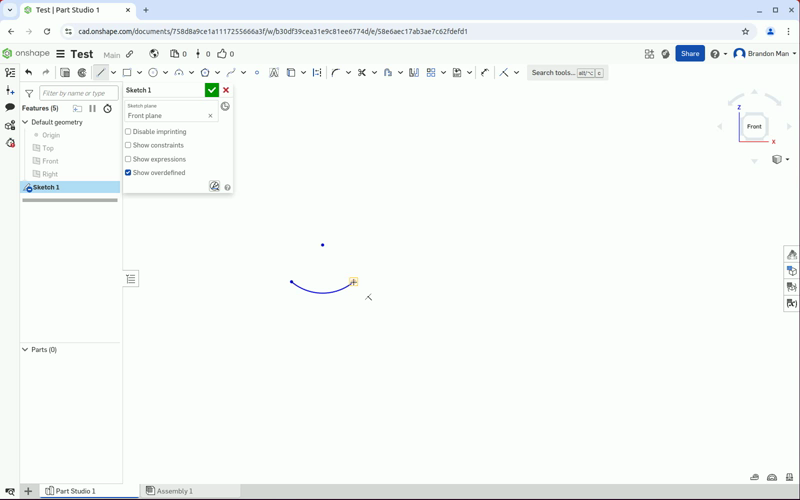
scroll(-6)
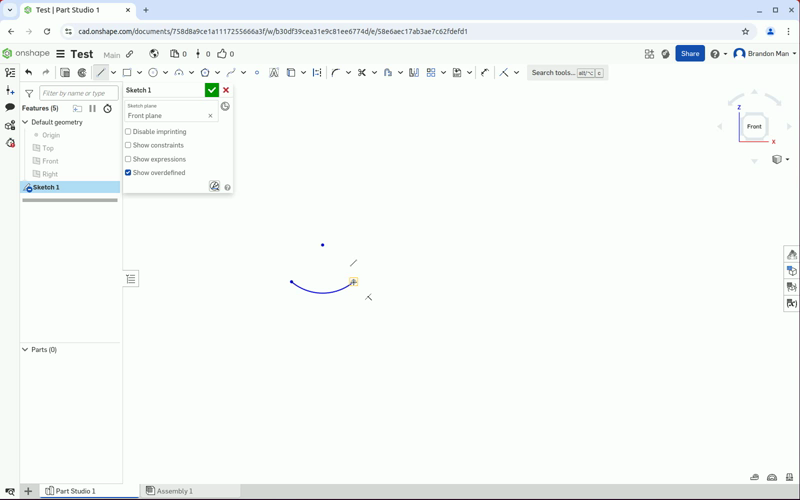
scroll(-6)
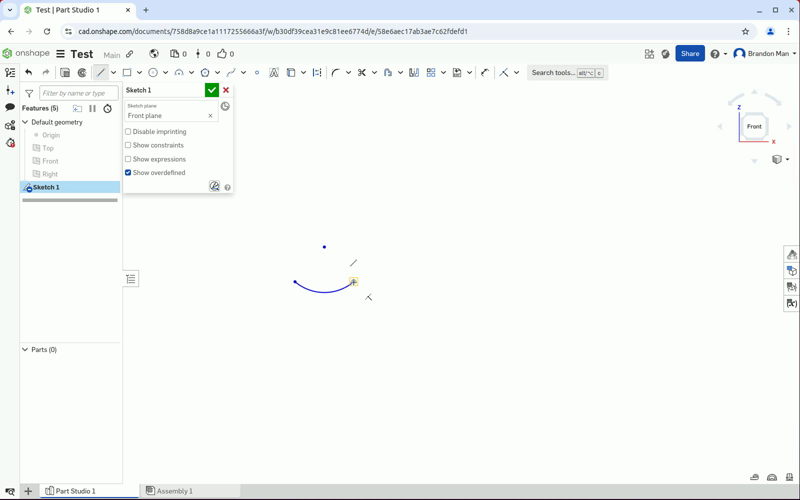
scroll(-6)
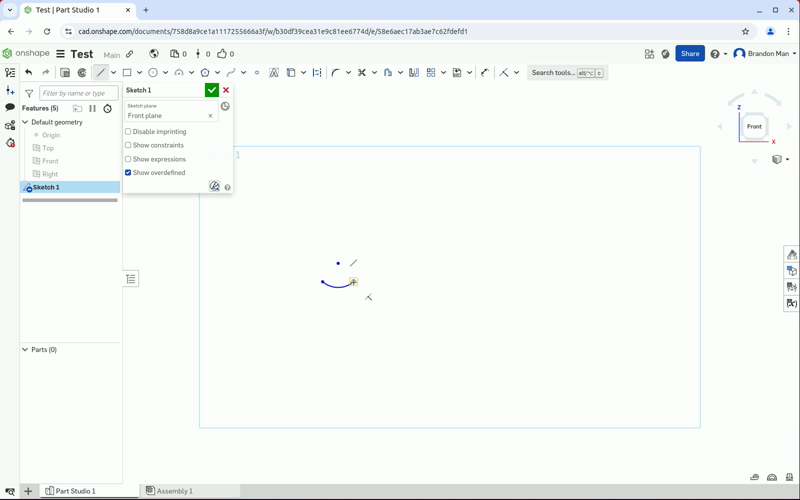
scroll(-6)
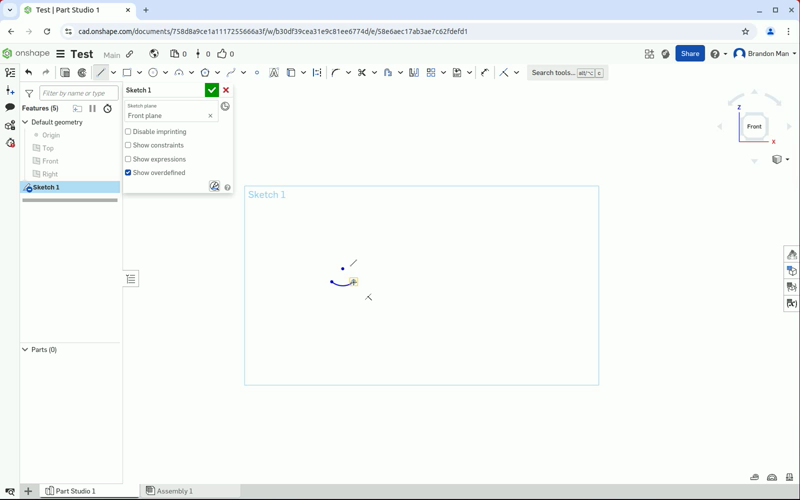
scroll(-6)
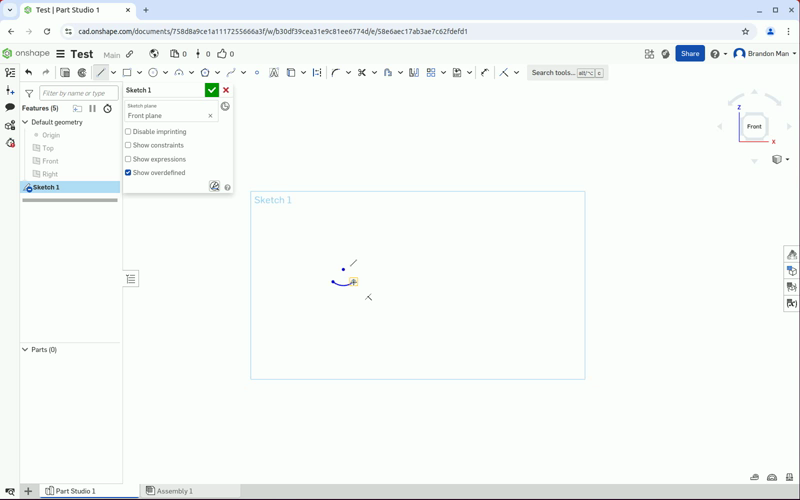
scroll(-6)
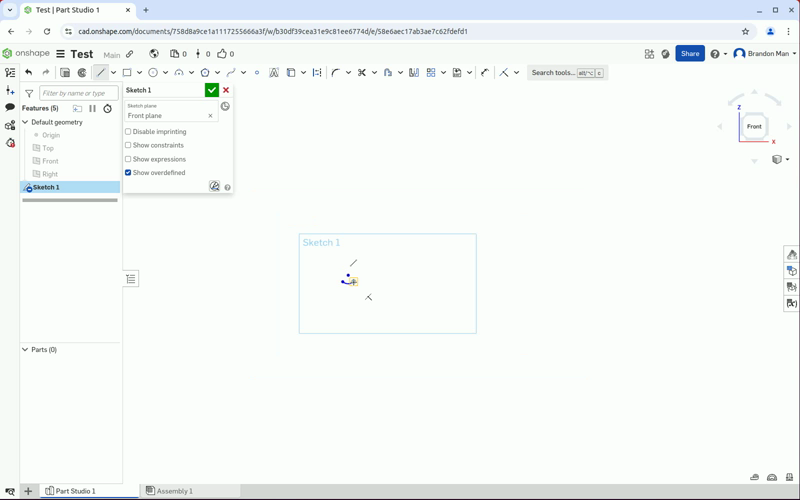
scroll(-6)
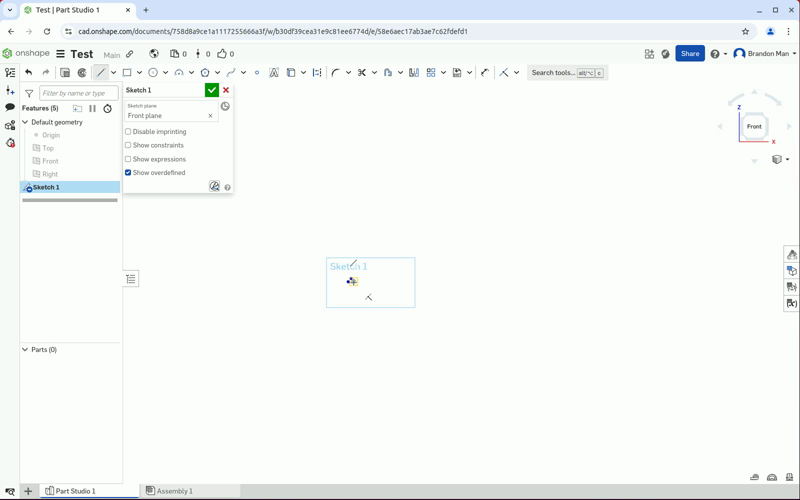
mouse_move(383, 281)
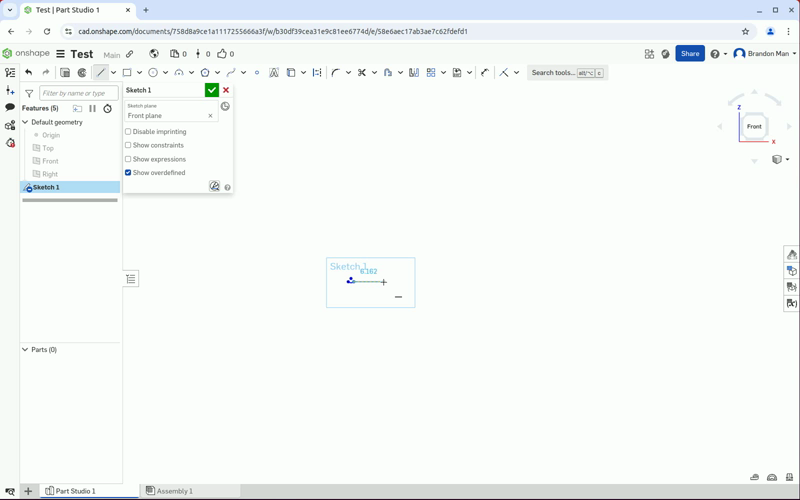
key_down(shift)
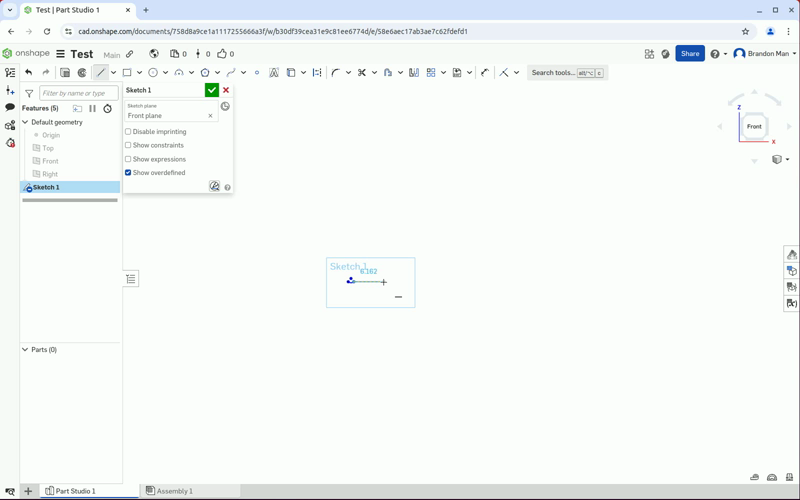
mouse_move(348, 281)
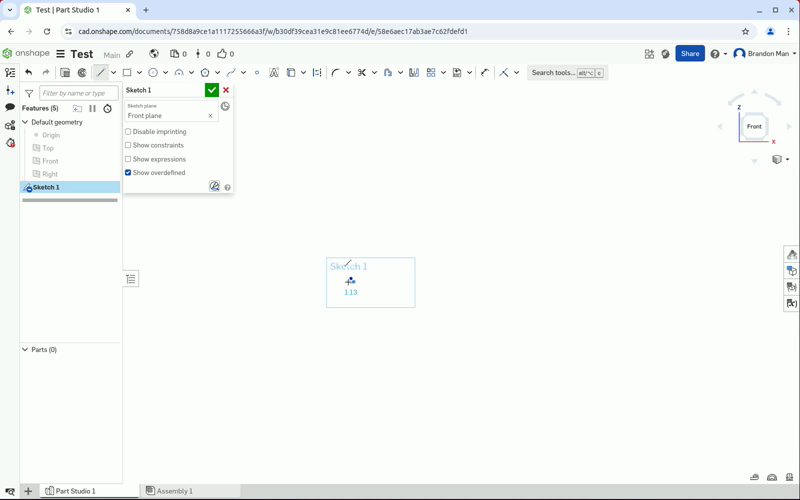
scroll(6)
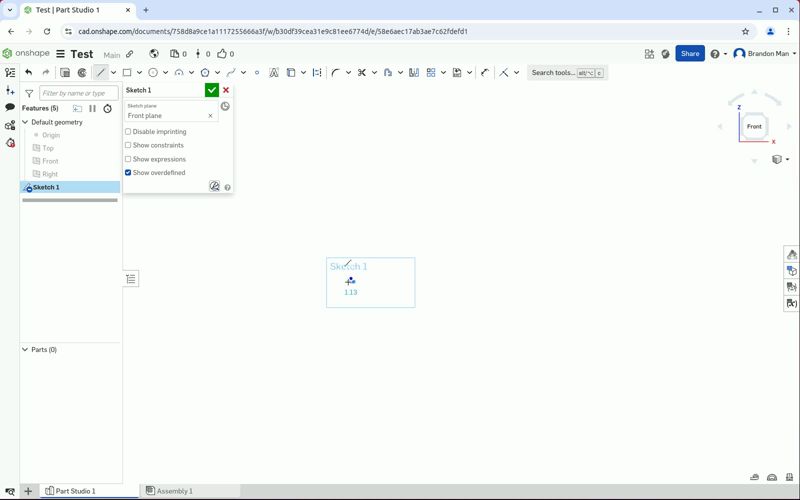
scroll(6)
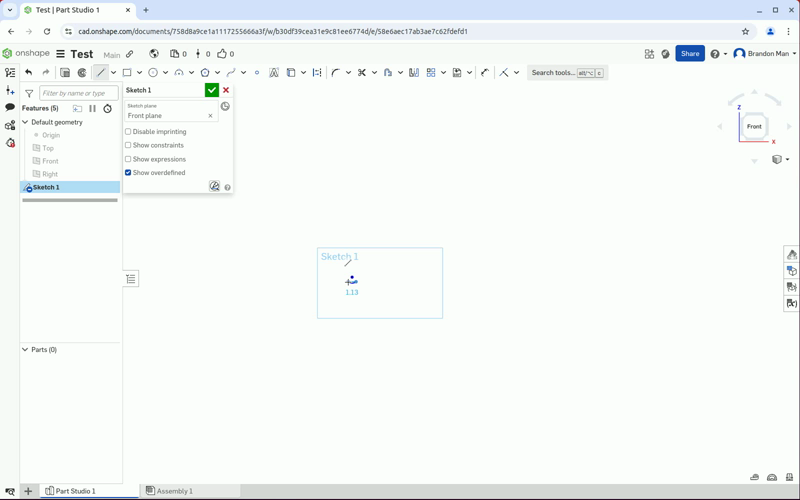
scroll(6)
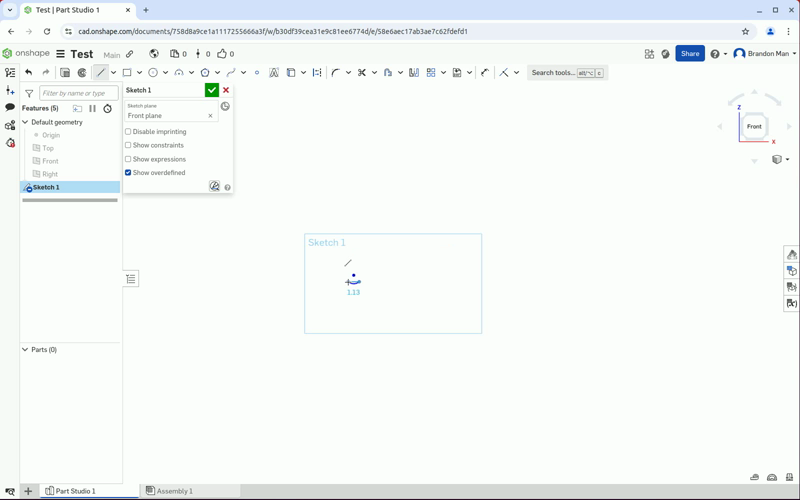
scroll(6)
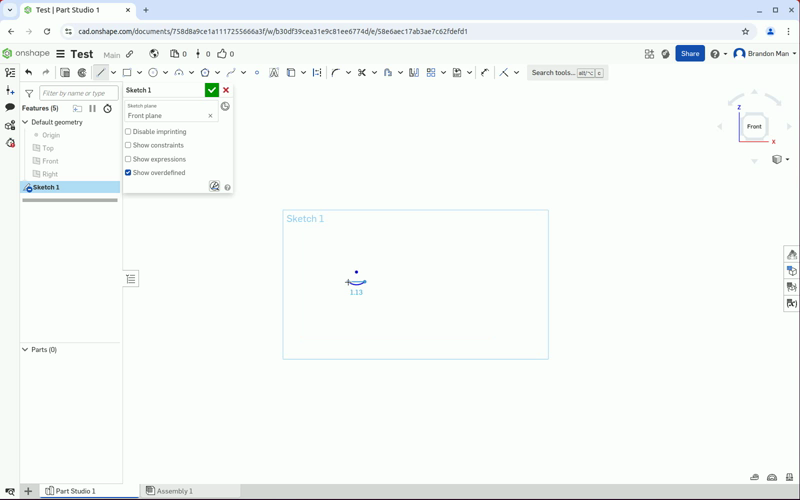
scroll(6)
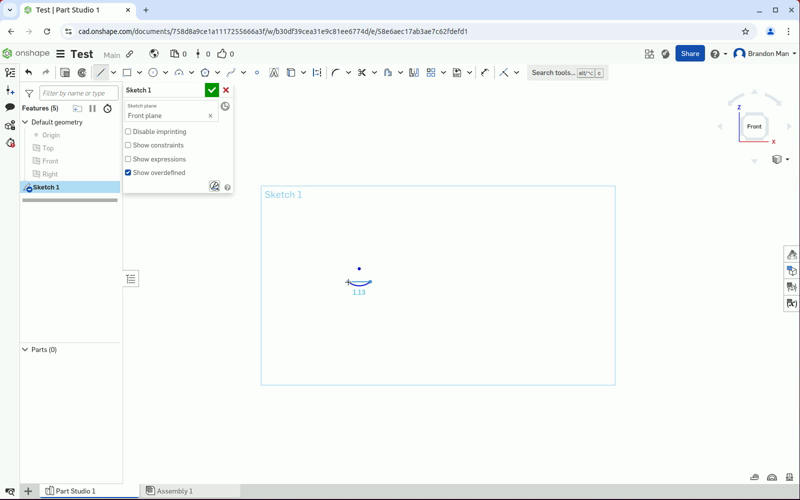
scroll(6)
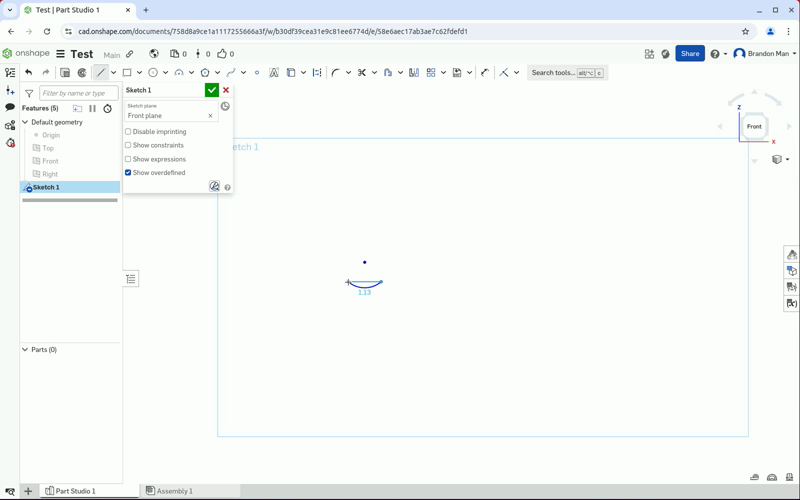
scroll(6)
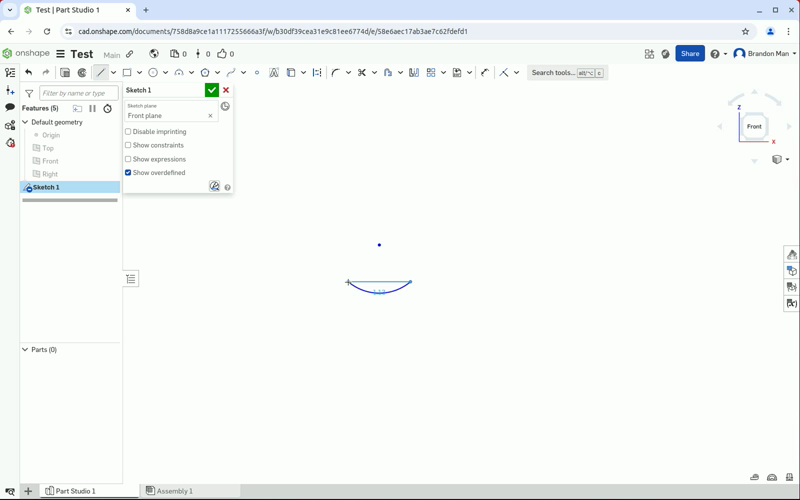
key_up(shift)
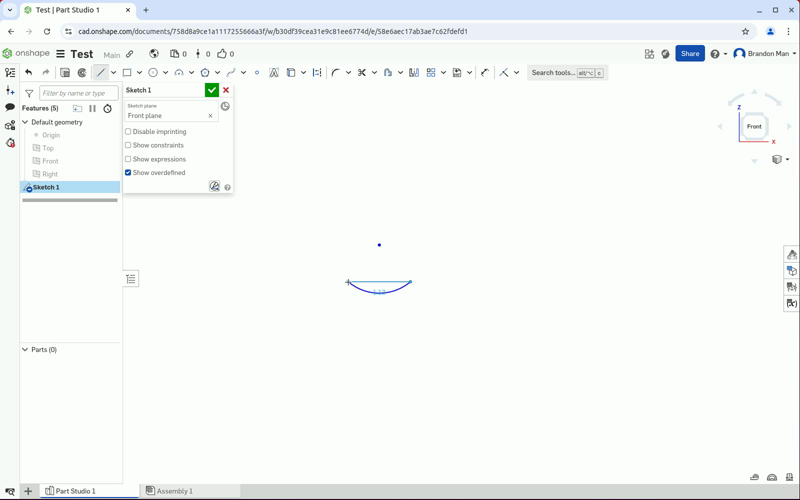
click(348, 281)
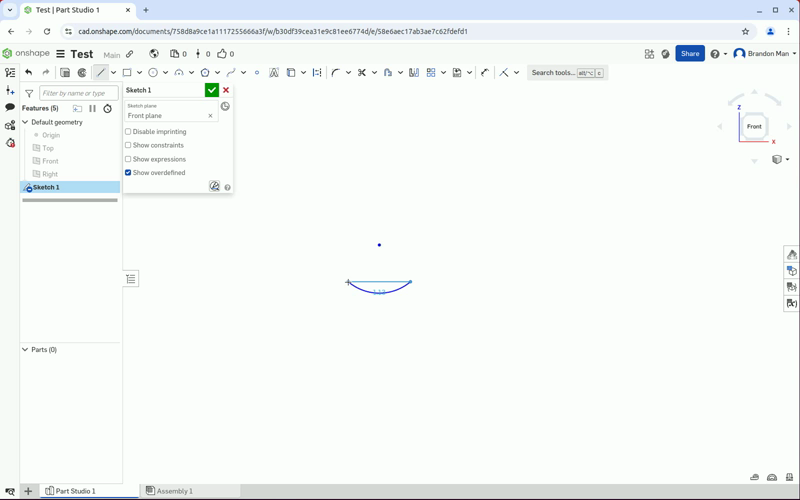
scroll(-6)
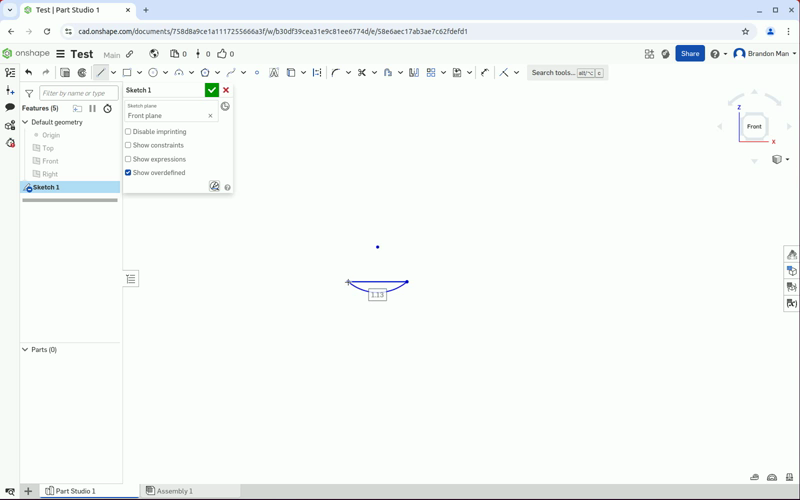
scroll(-6)
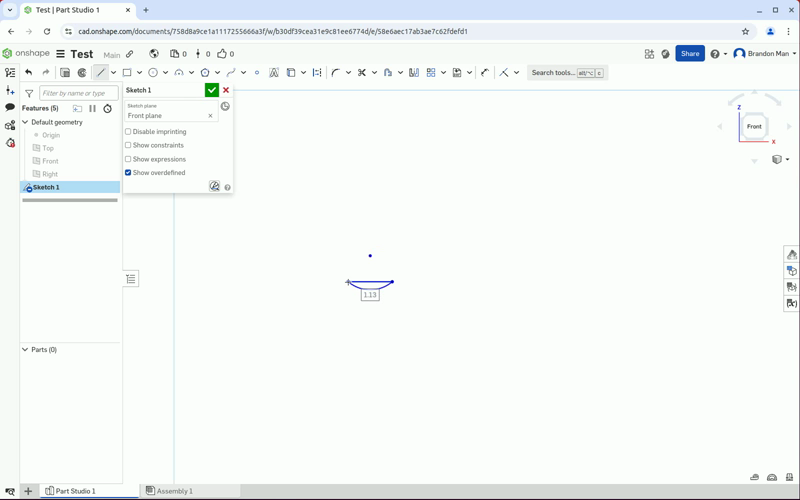
scroll(-6)
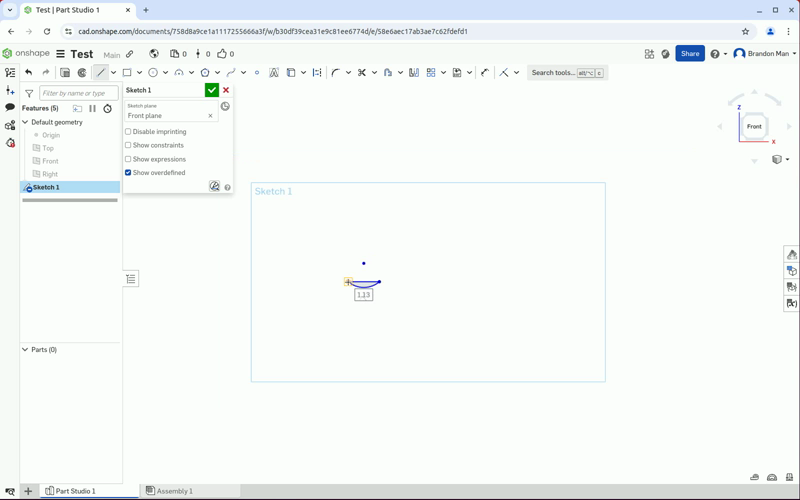
scroll(-6)
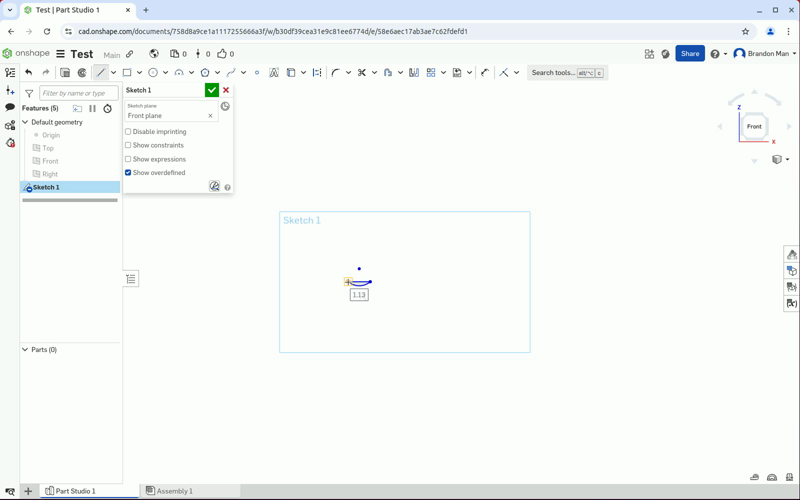
scroll(-6)
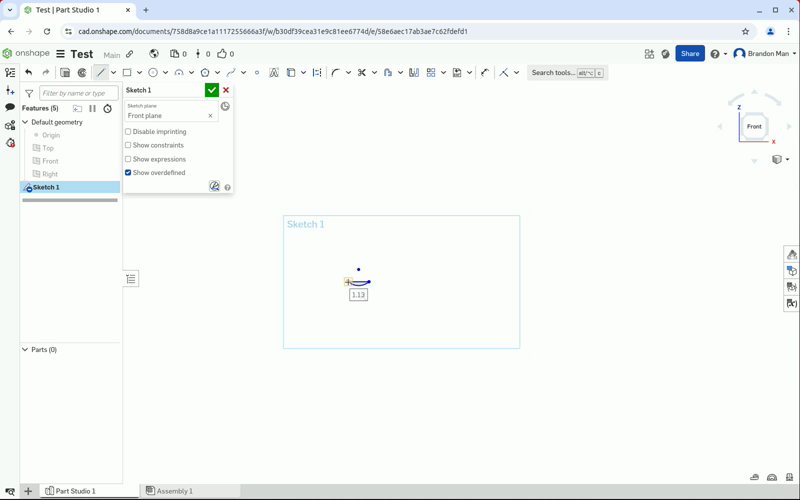
scroll(-6)
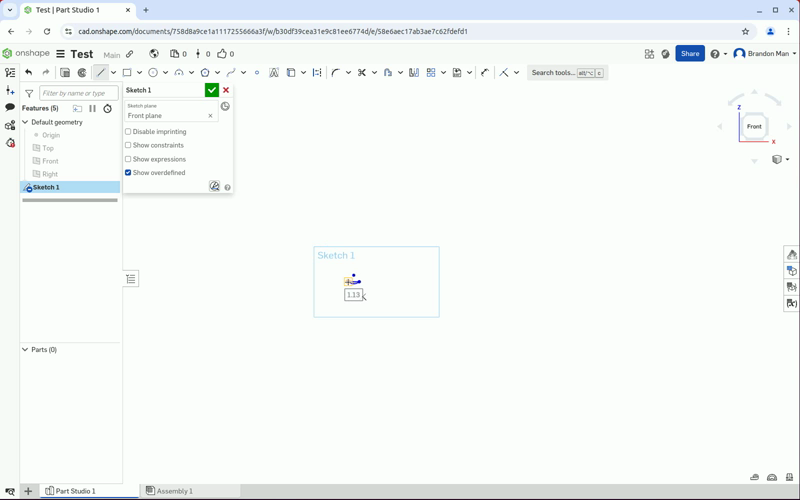
scroll(-6)
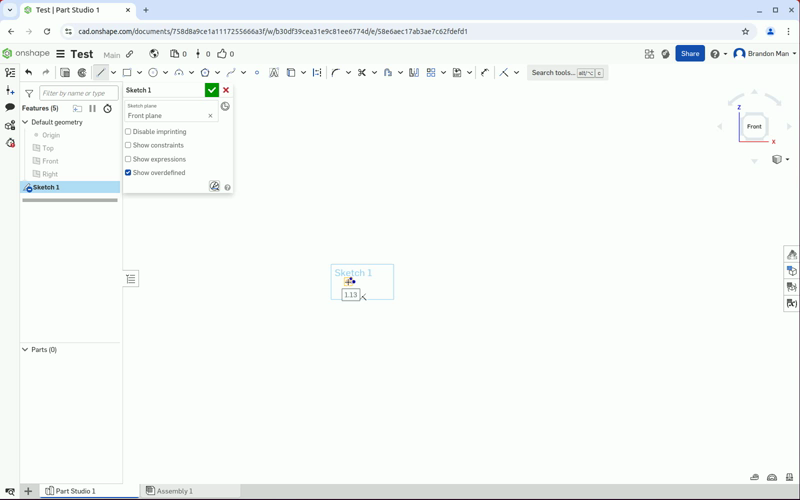
key(esc)
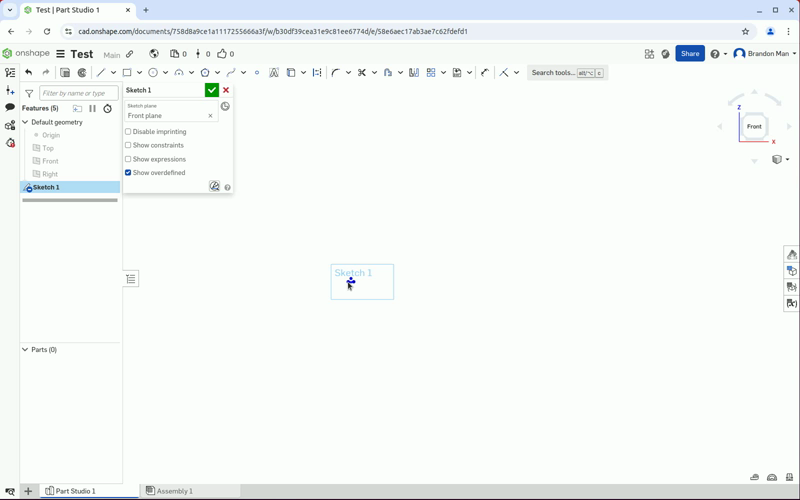
mouse_move(352, 282)
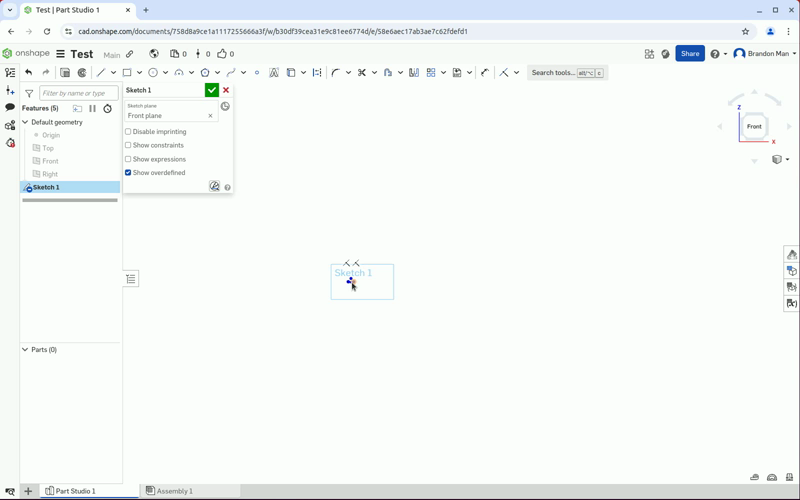
scroll(6)
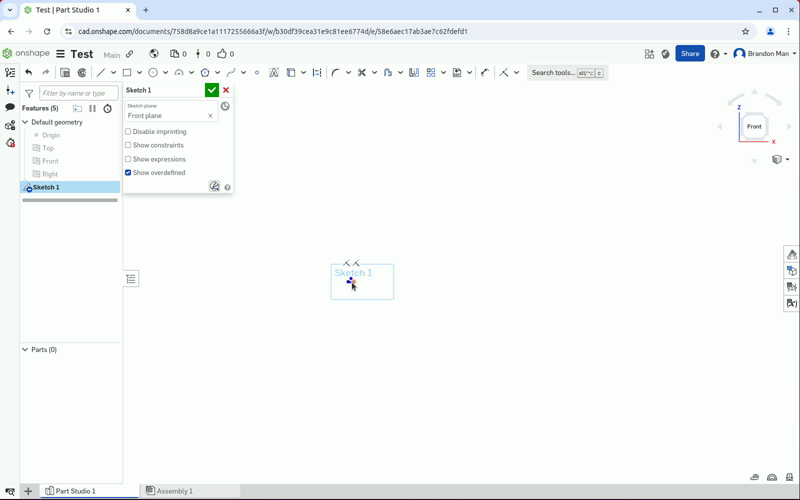
scroll(6)
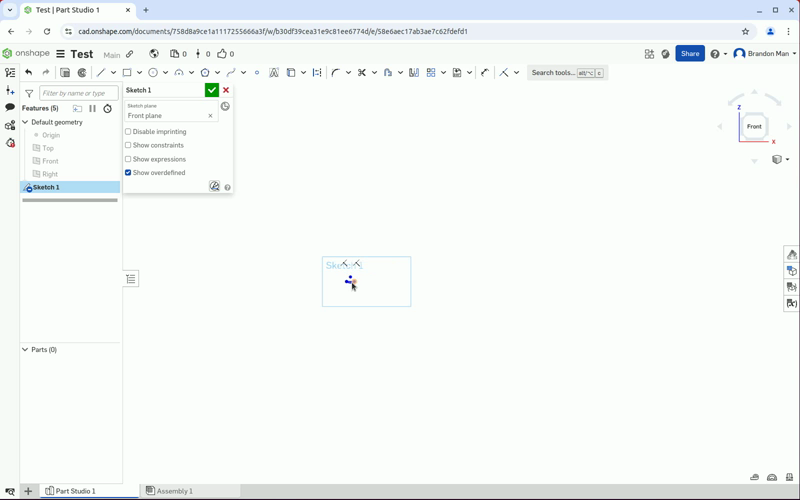
scroll(6)
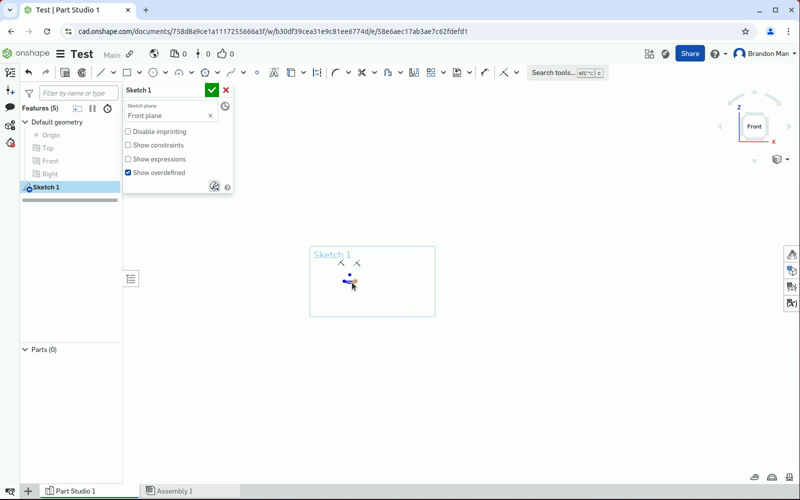
scroll(6)
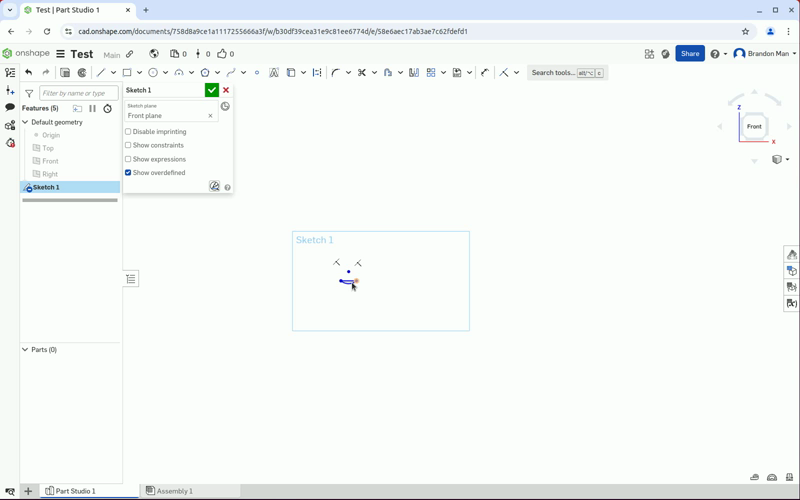
scroll(6)
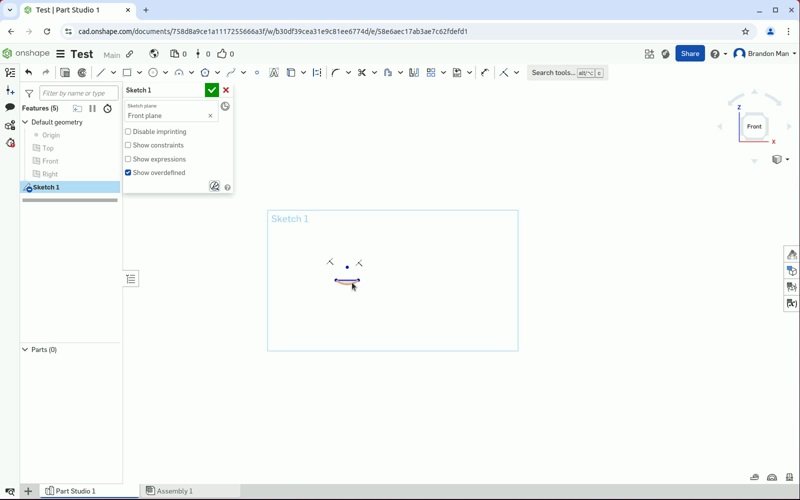
scroll(6)
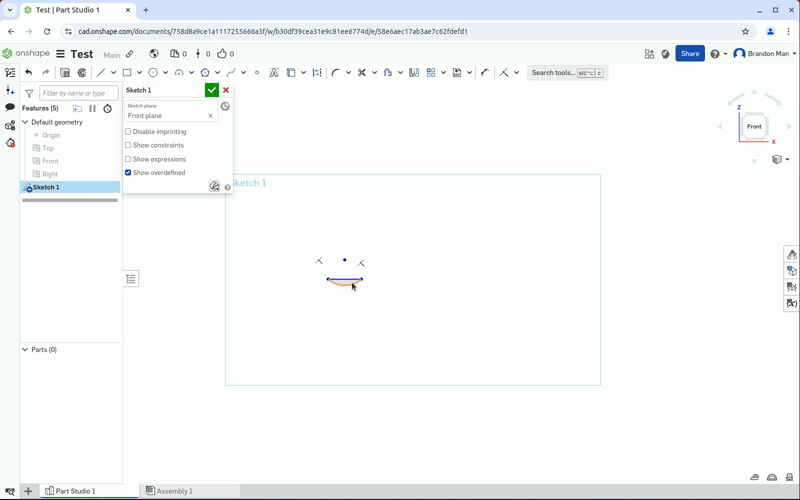
scroll(6)
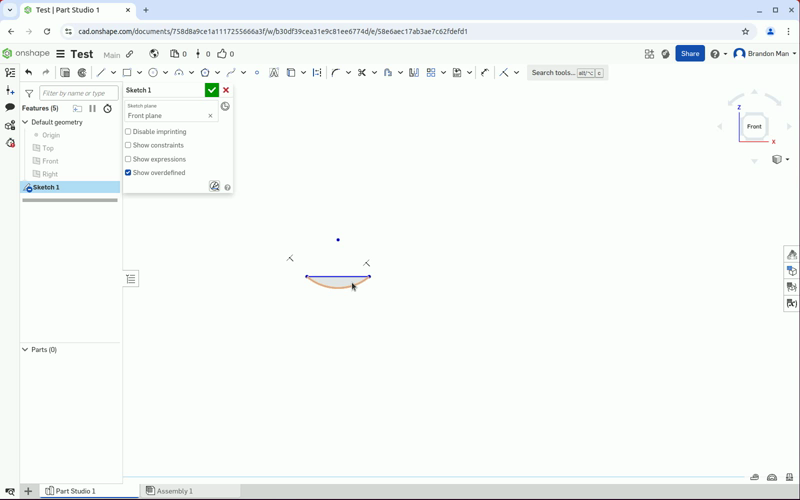
click(352, 282)
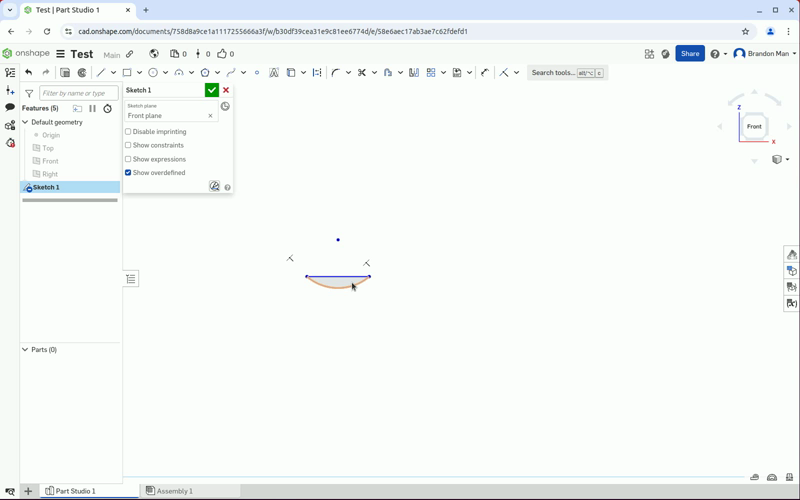
scroll(-6)
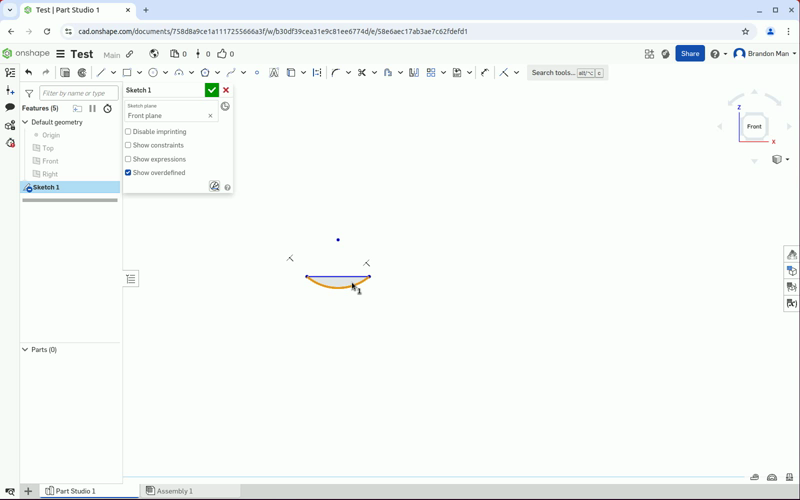
scroll(-6)
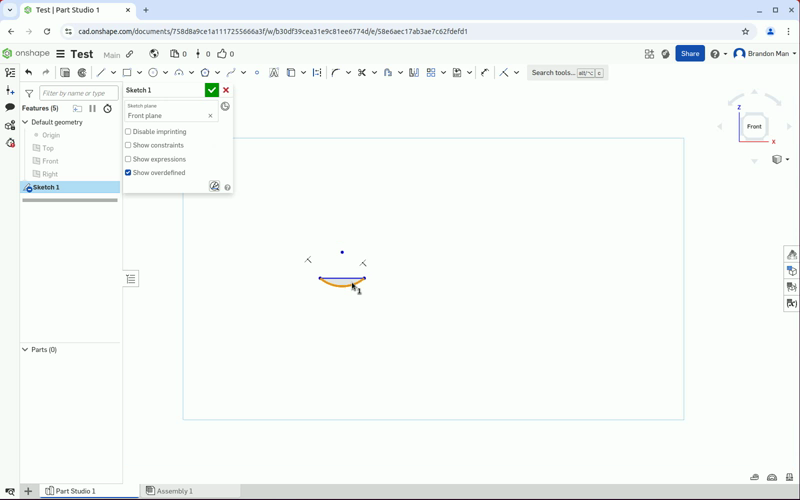
scroll(-6)
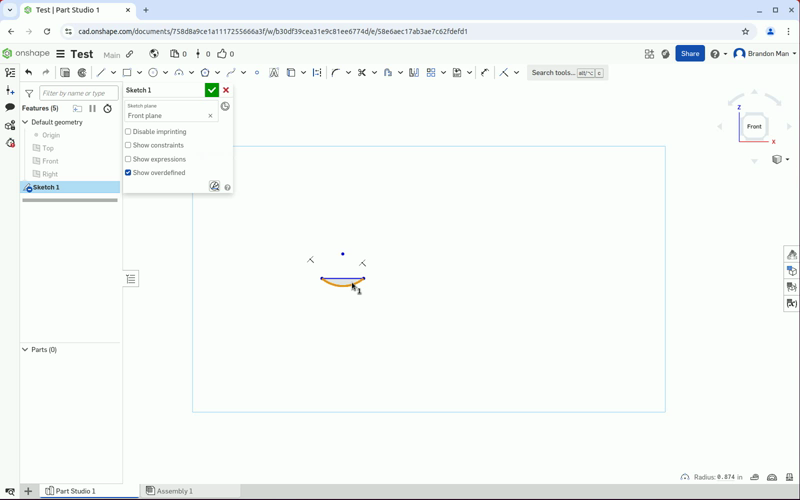
scroll(-6)
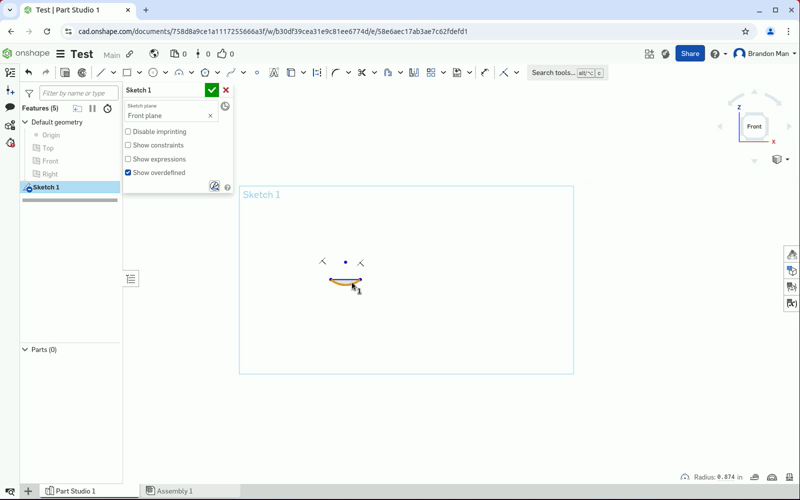
scroll(-6)
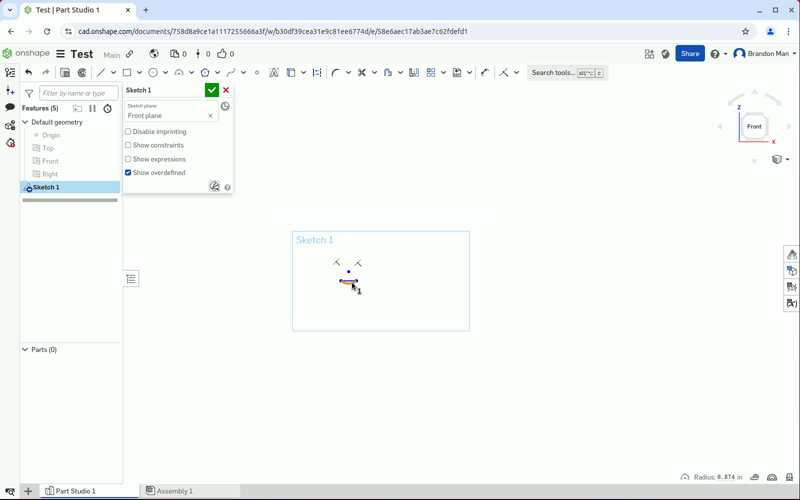
scroll(-6)
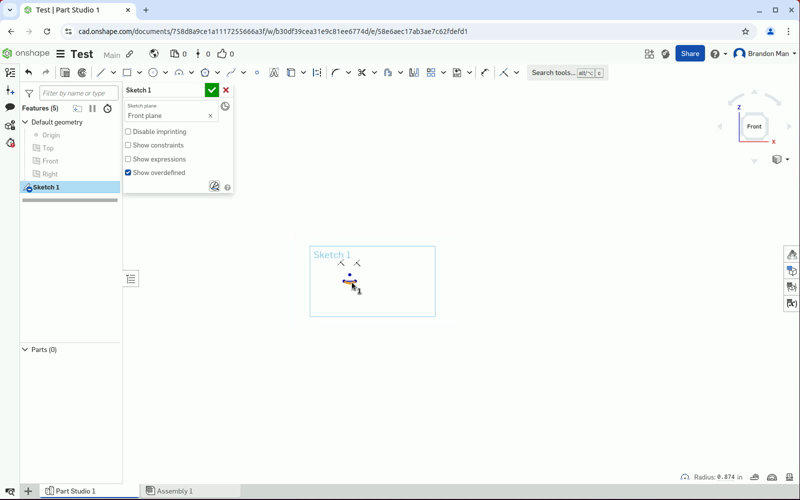
scroll(-6)
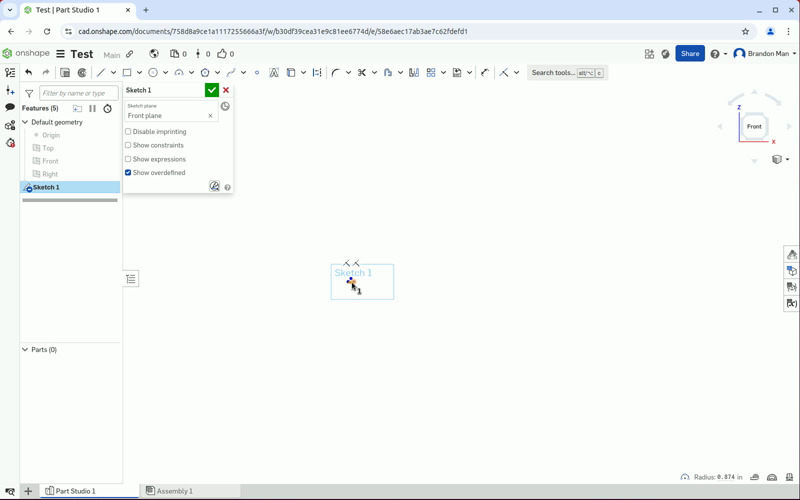
mouse_move(73, 352)
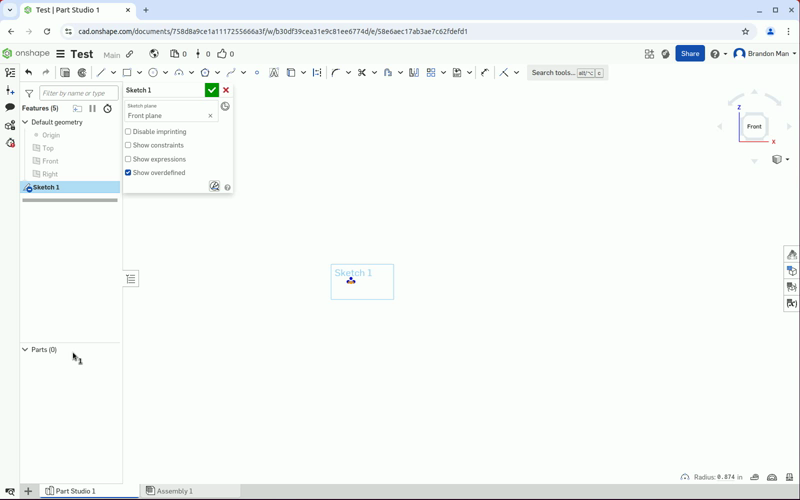
key(shift+y)
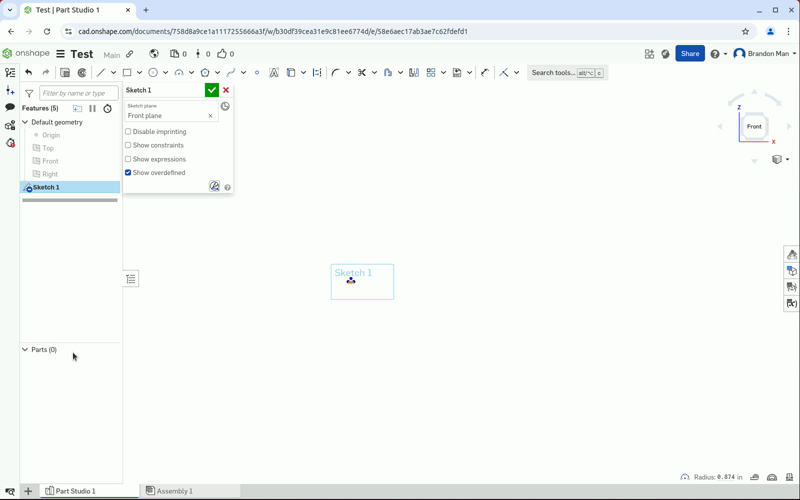
key(shift+e)
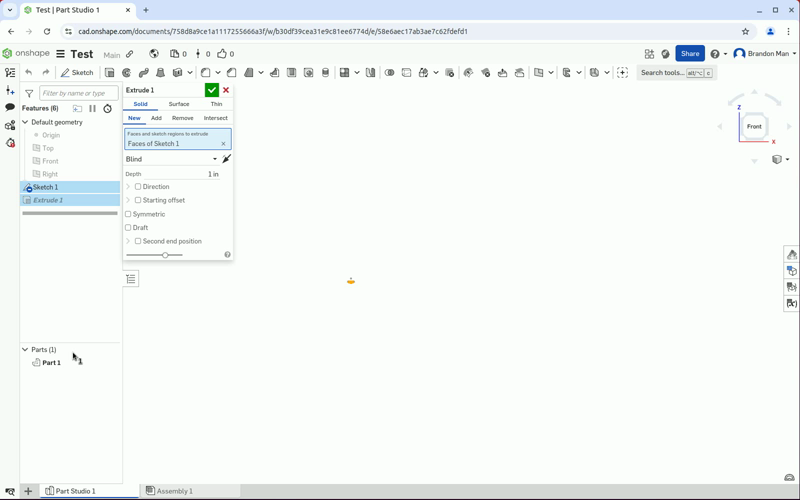
mouse_move(143, 106)
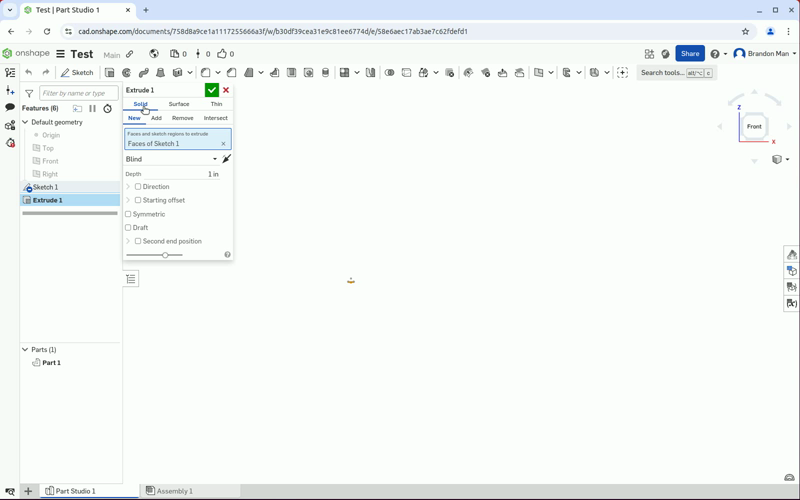
click(143, 106)
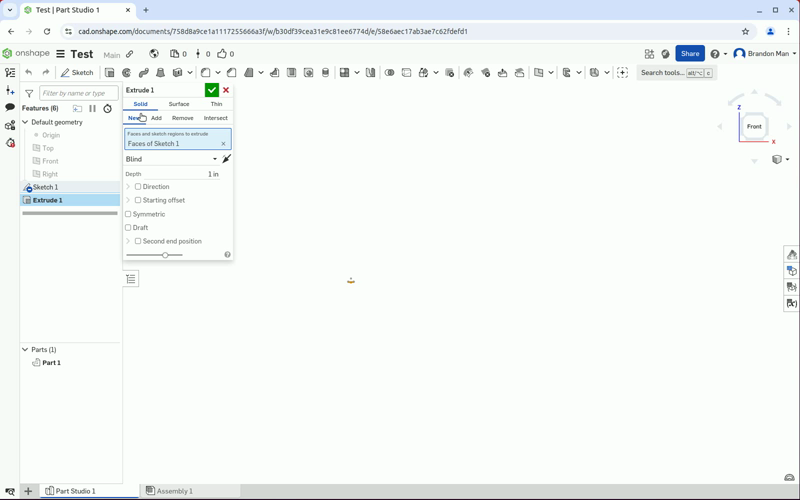
mouse_move(137, 120)
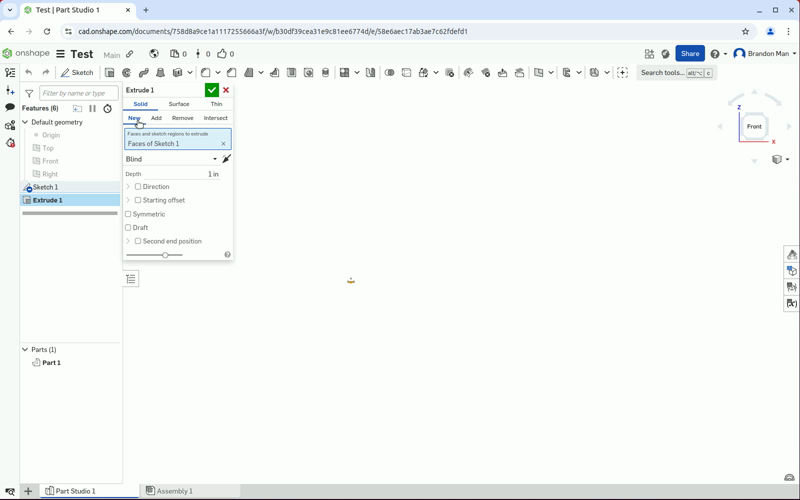
click(137, 120)
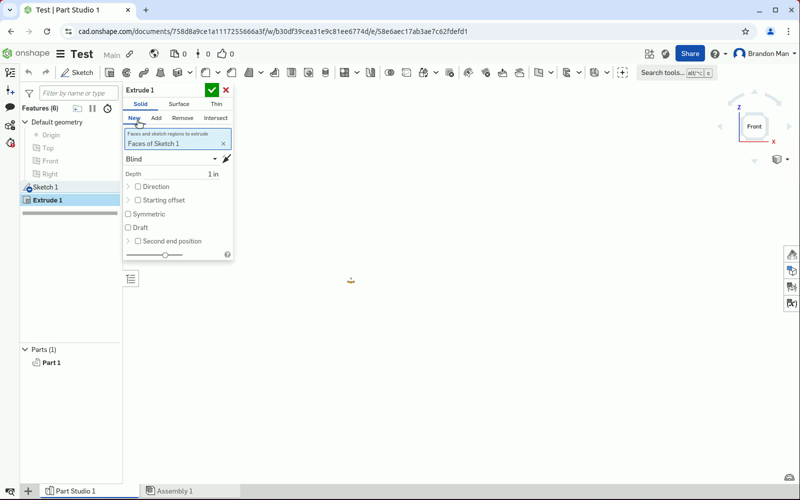
key(tab, 4)
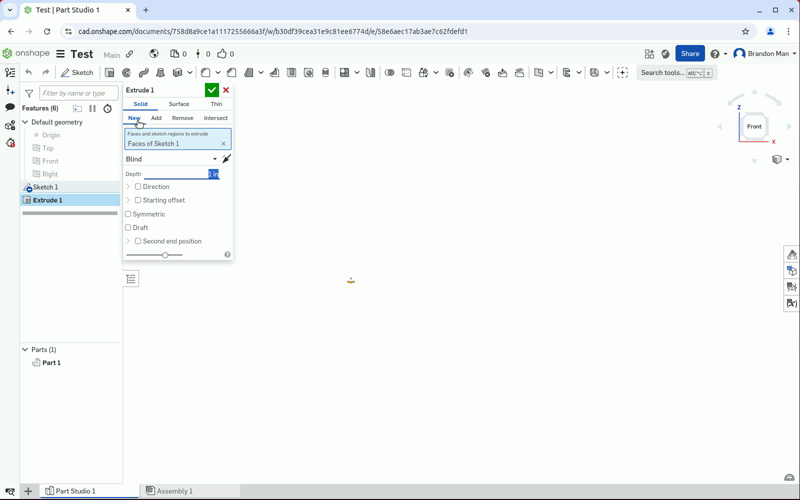
text(0.481)
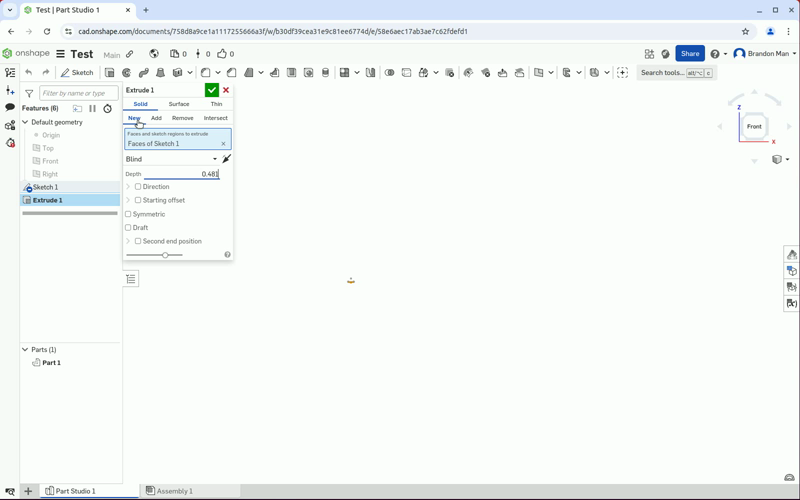
key(enter)
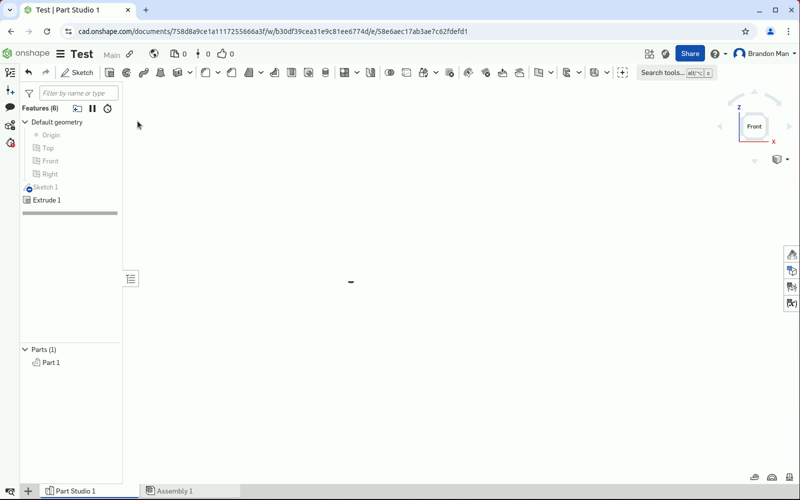
key(shift+h)
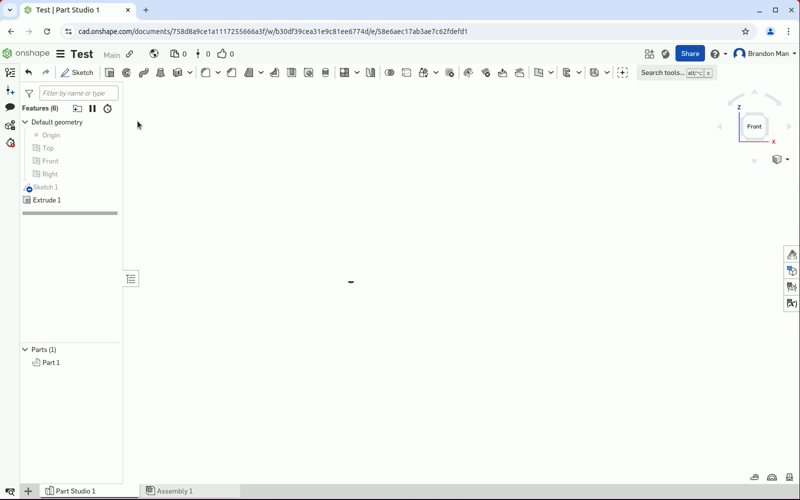
key(shift+h)
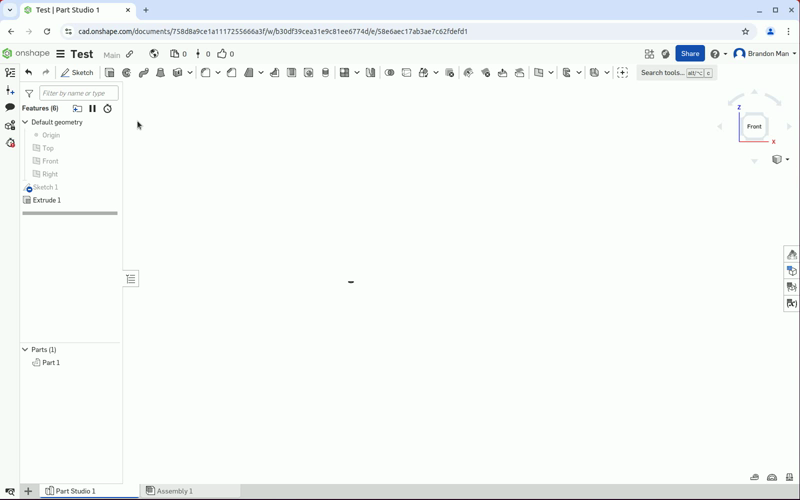
mouse_move(73, 189)
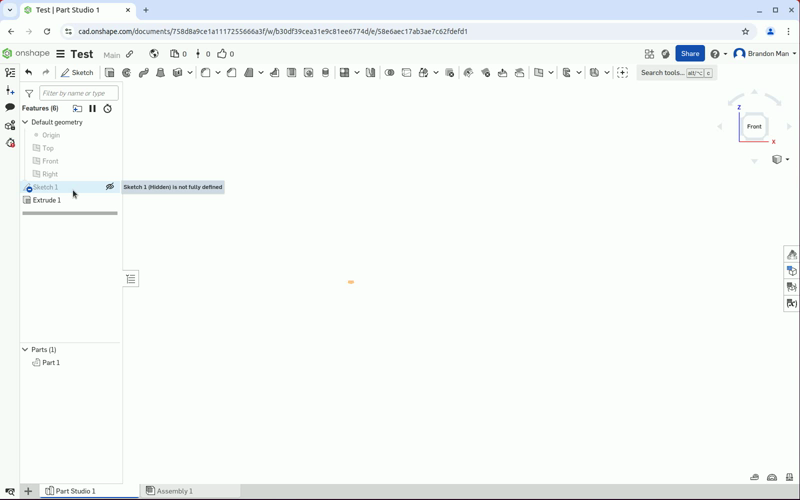
click(73, 189)
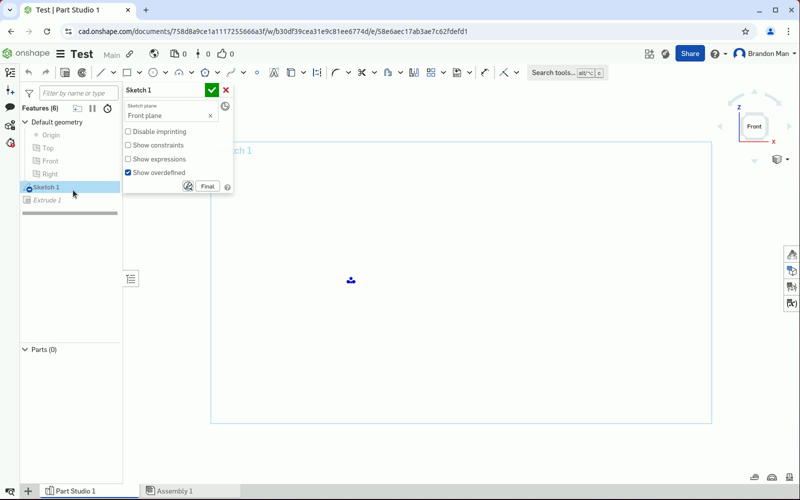
mouse_move(229, 92)
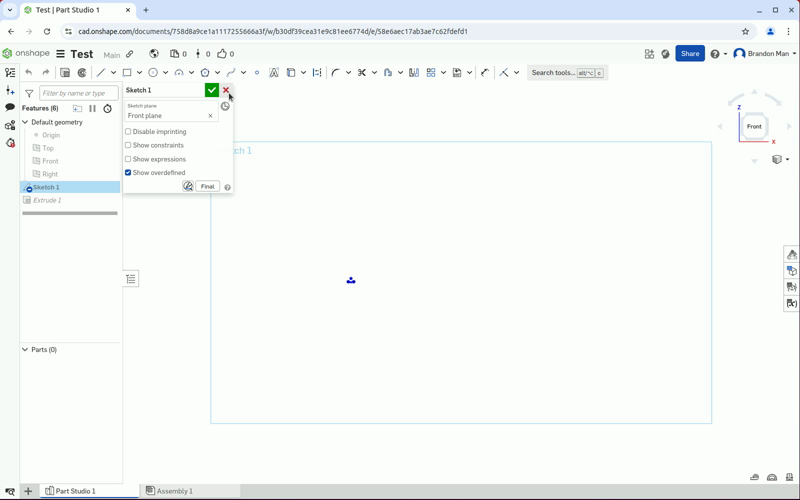
click(229, 92)
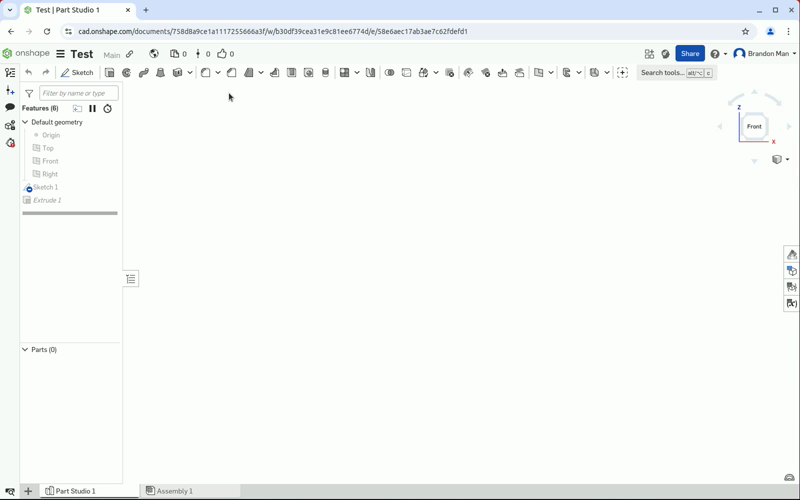
mouse_move(541, 75)
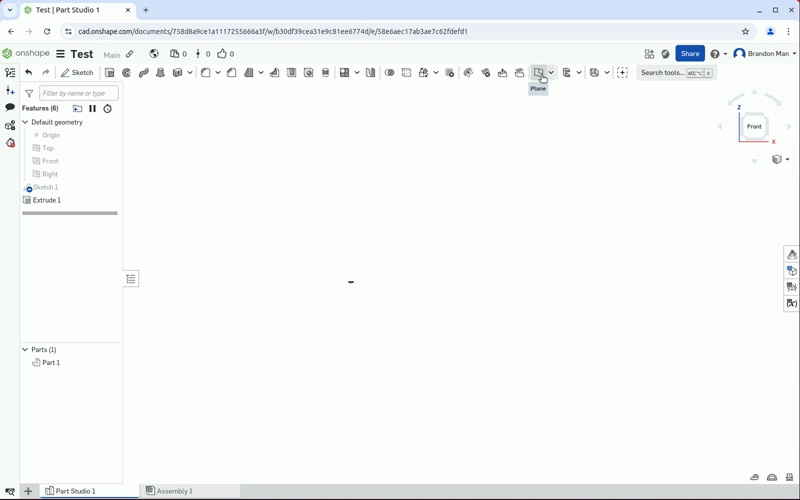
click(541, 75)
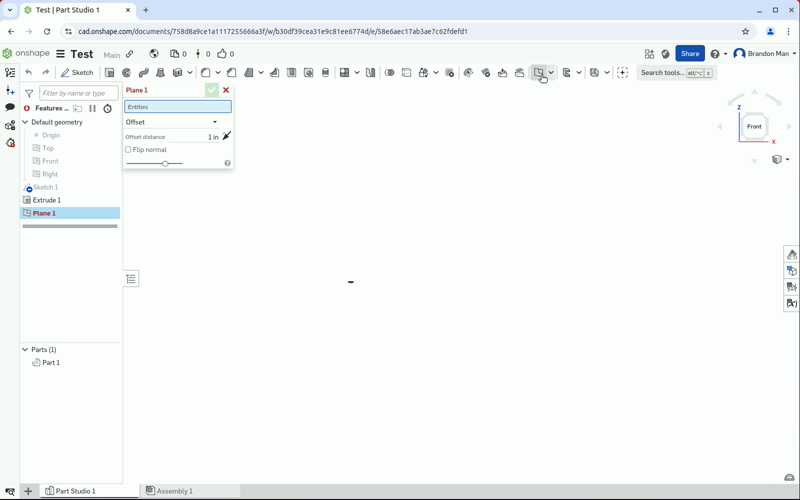
mouse_move(73, 163)
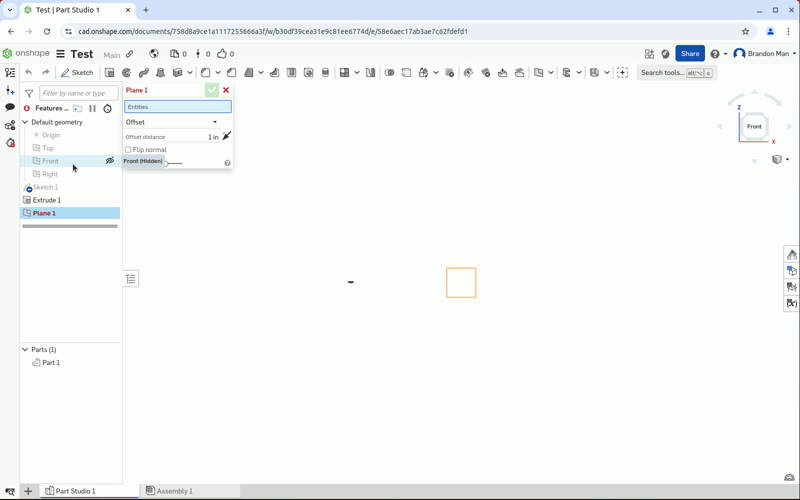
click(73, 163)
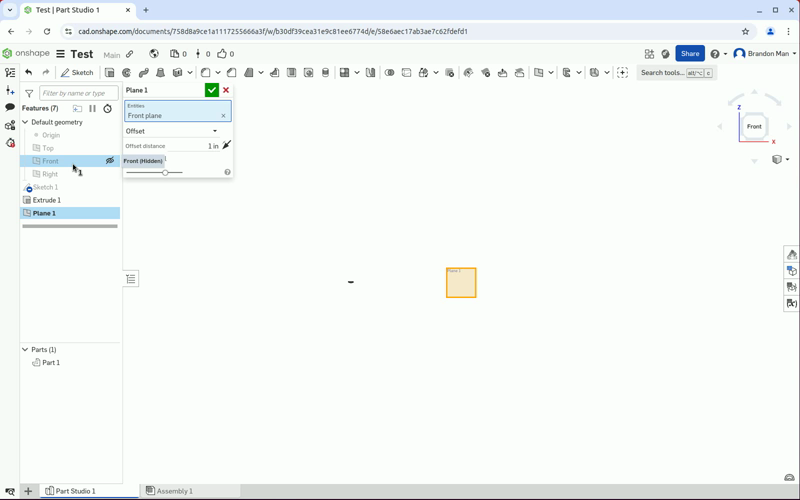
key(tab, 2)
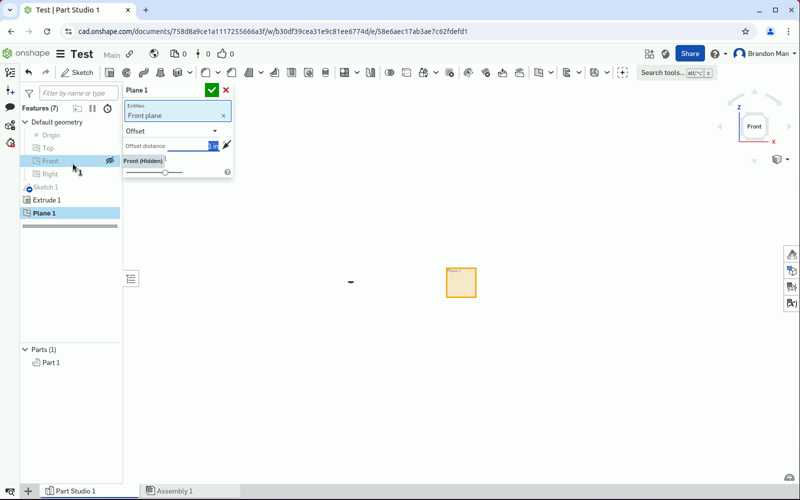
text(0.493)
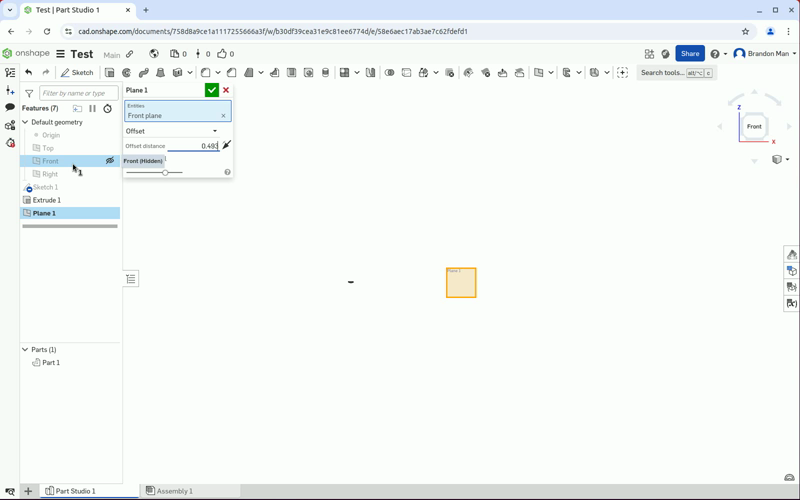
key(enter, 2)
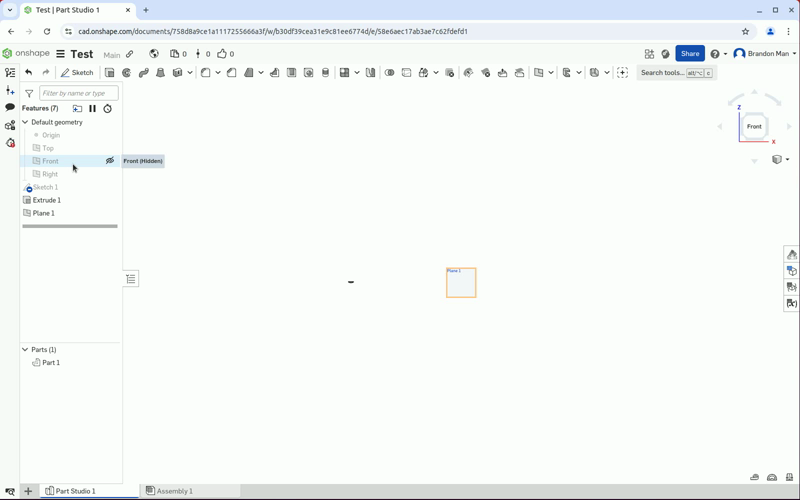
key(shift+s)
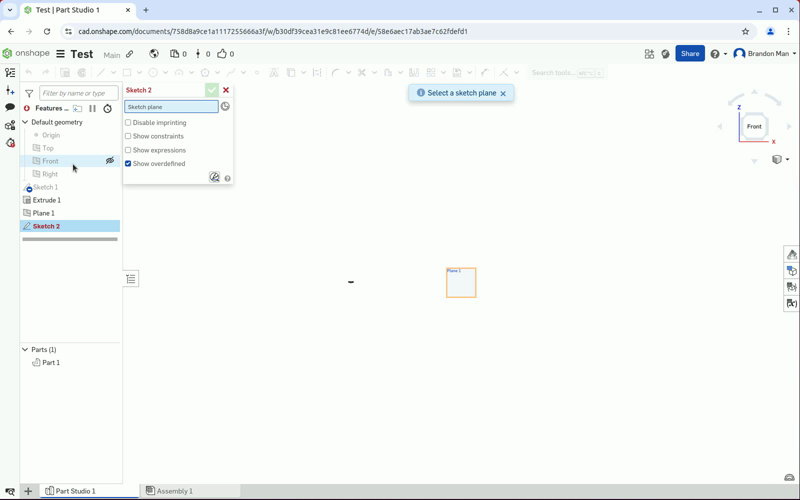
mouse_move(73, 215)
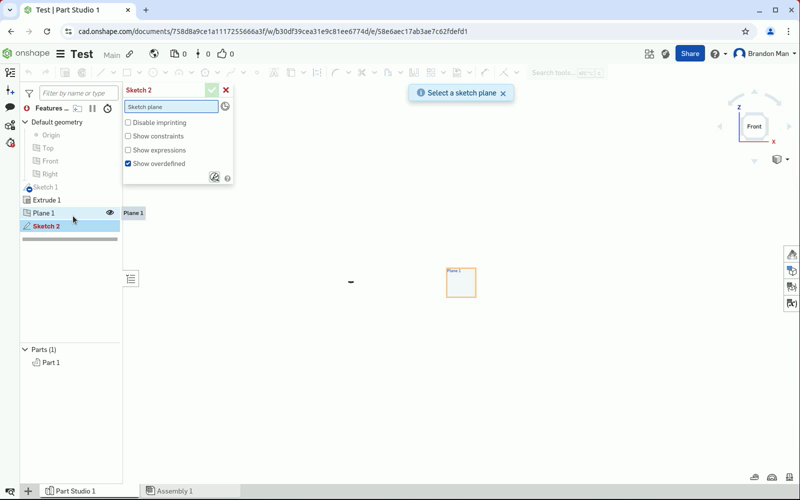
click(73, 215)
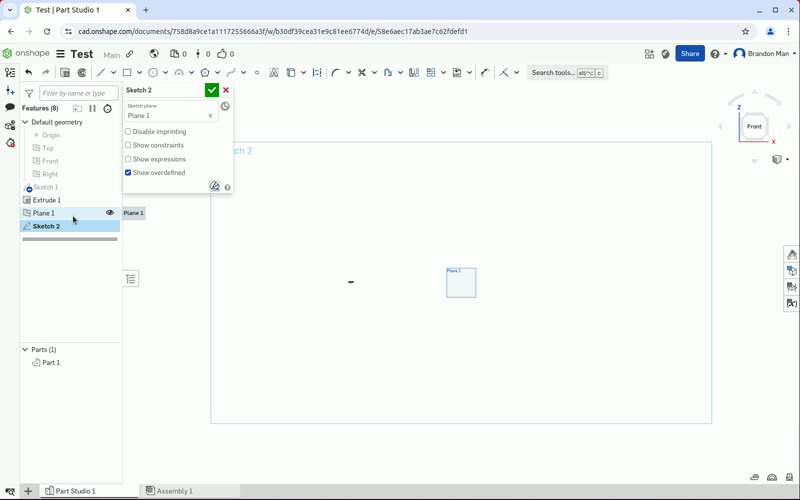
mouse_move(73, 352)
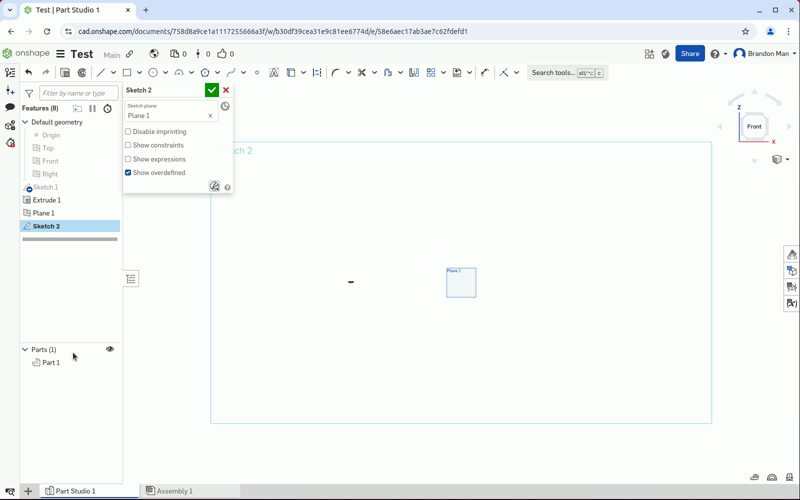
key(y)
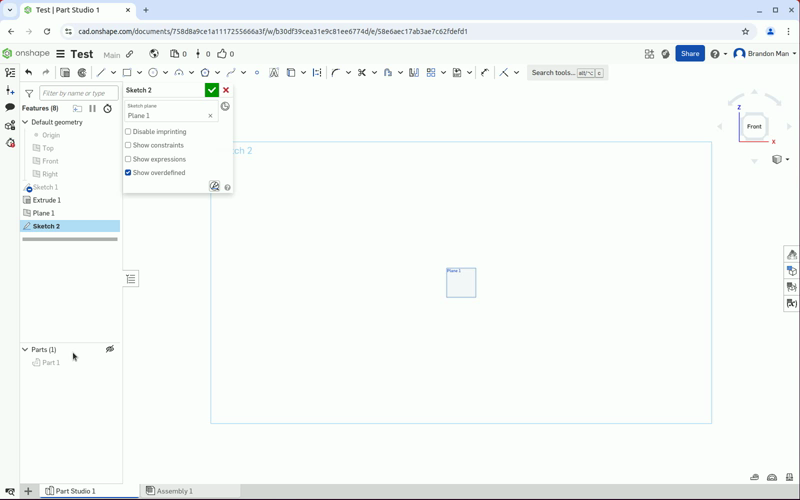
key(c)
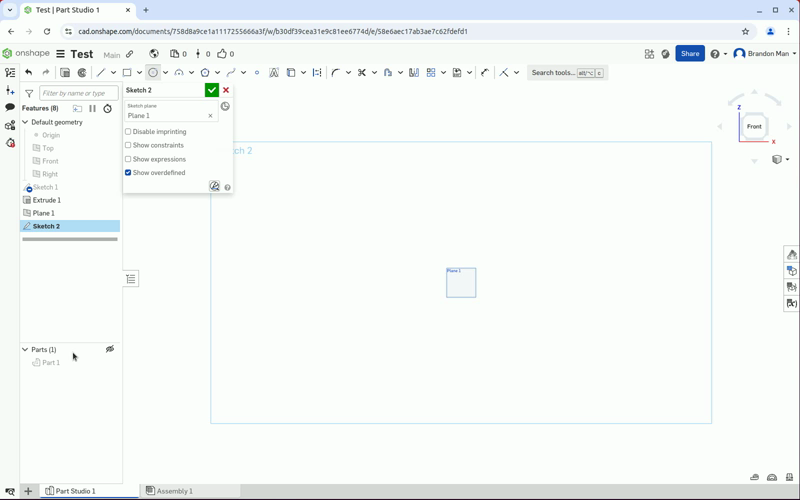
key_down(shift)
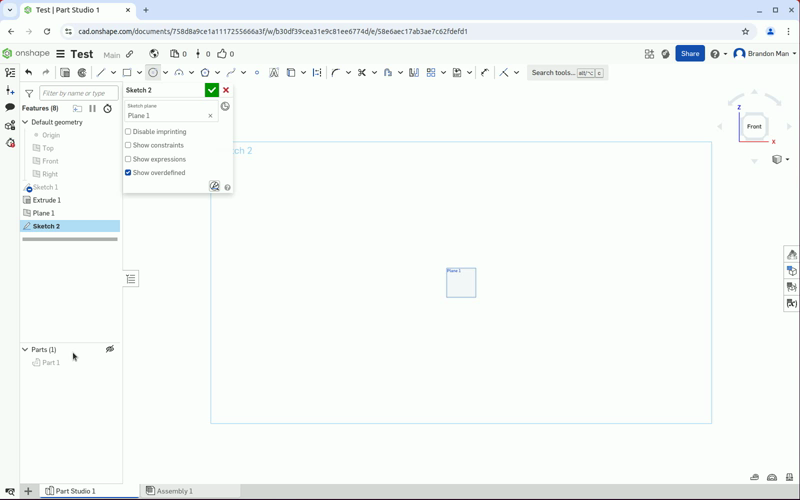
mouse_move(430, 255)
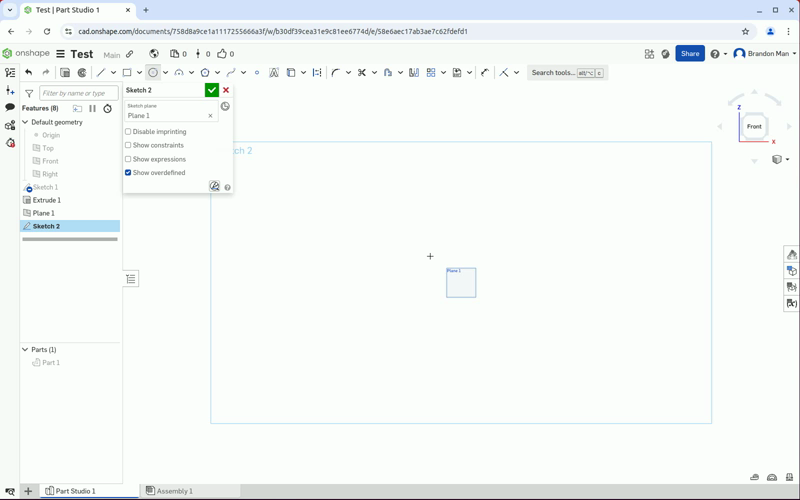
click(430, 255)
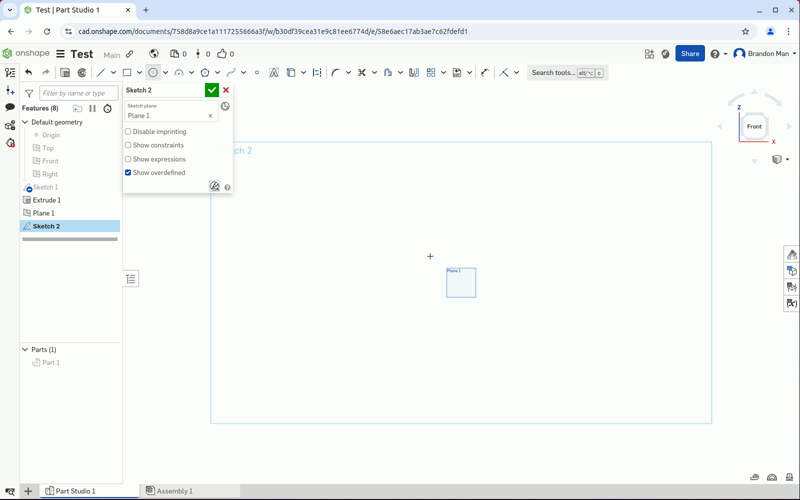
key_up(shift)
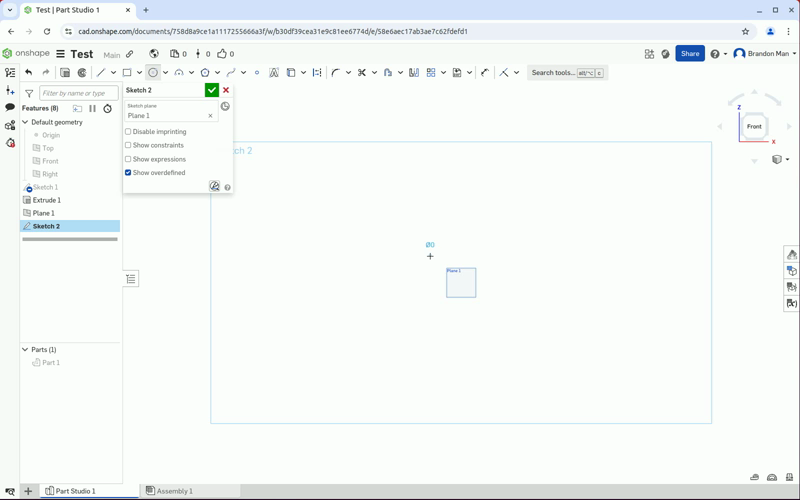
mouse_move(431, 255)
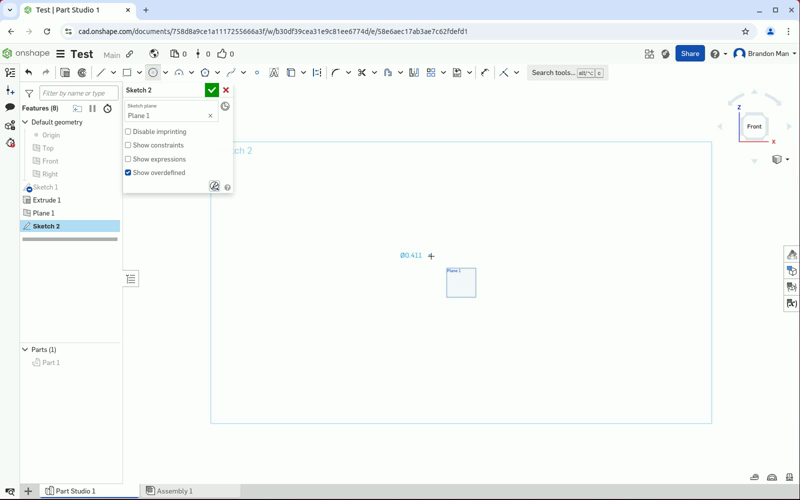
scroll(6)
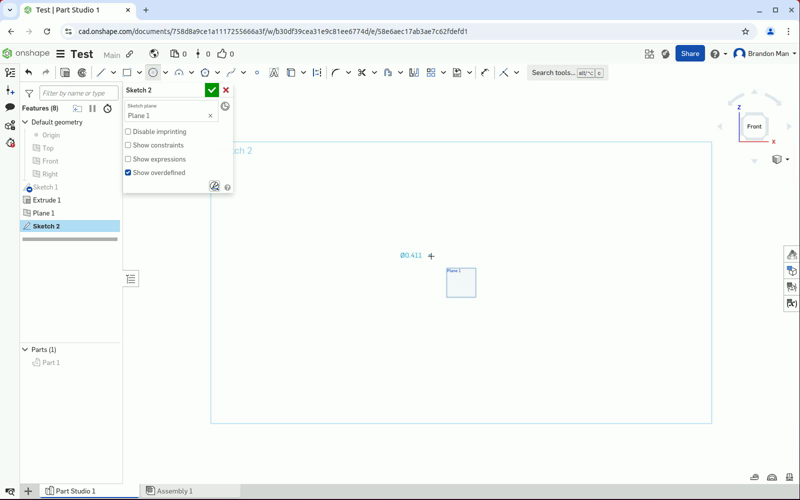
scroll(6)
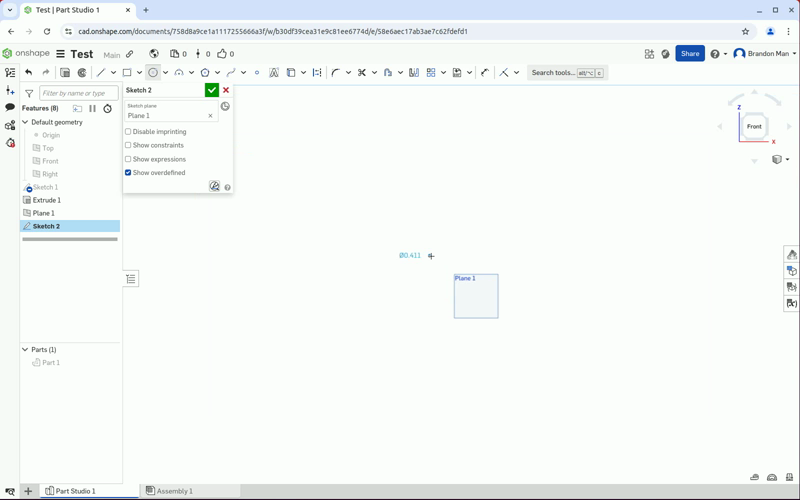
scroll(6)
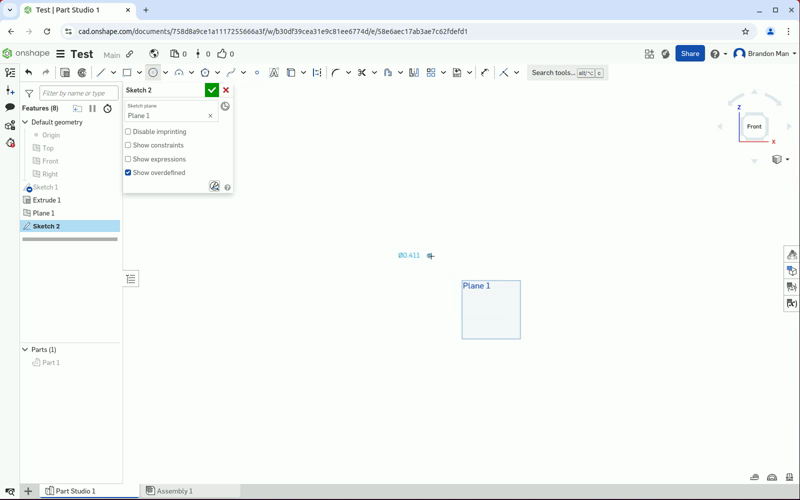
scroll(6)
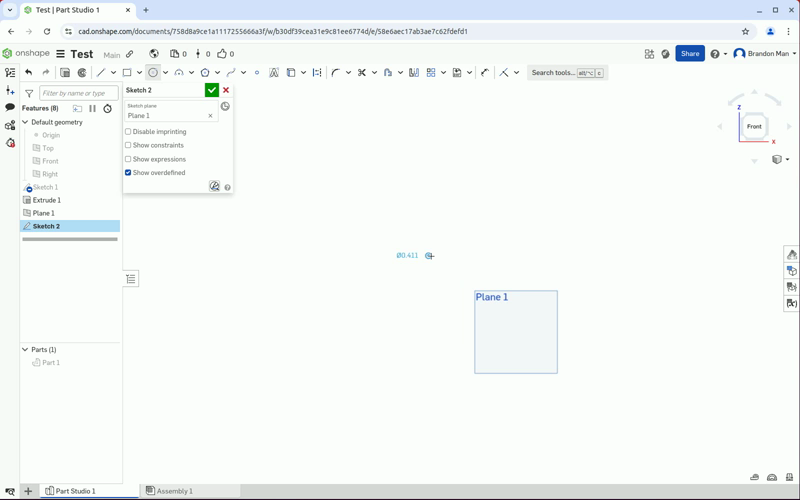
scroll(6)
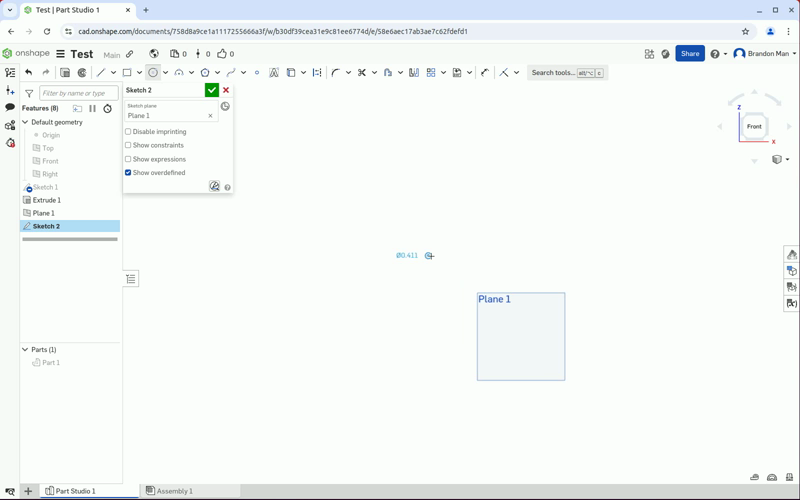
scroll(6)
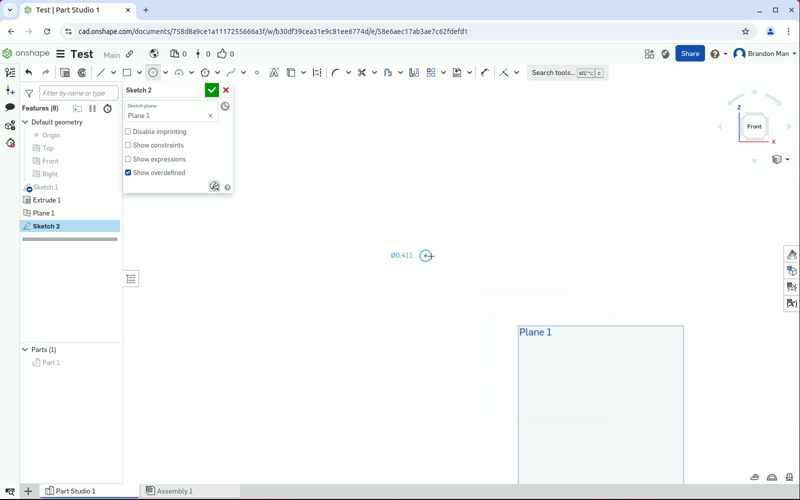
scroll(6)
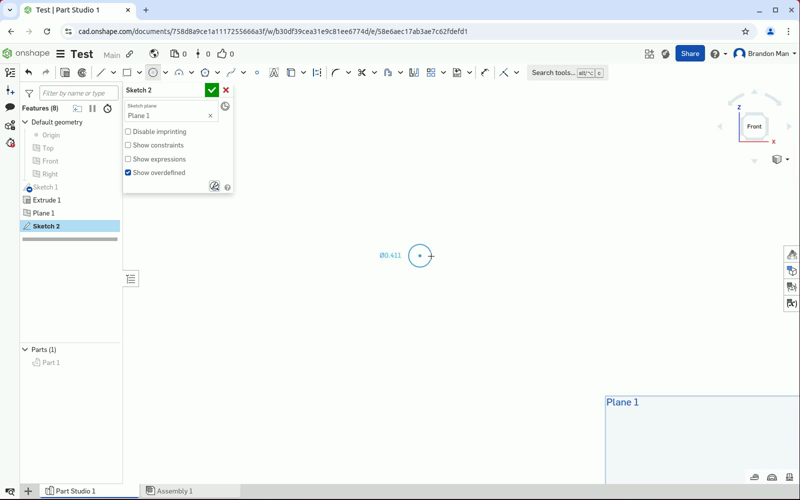
click(431, 255)
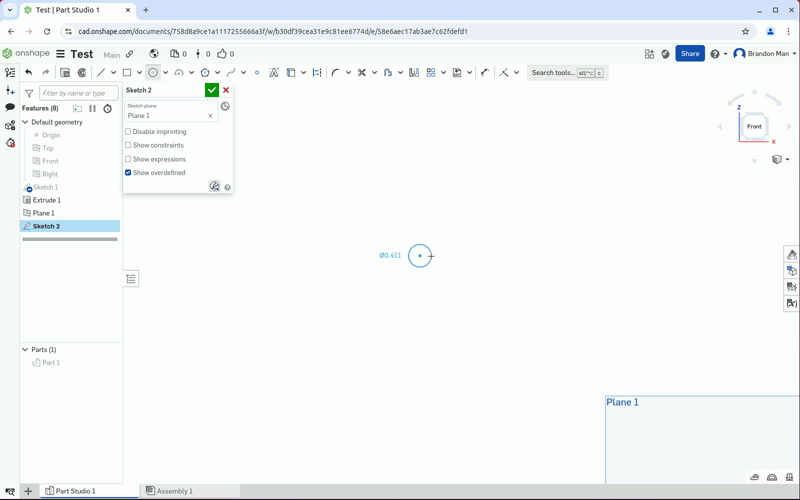
scroll(-6)
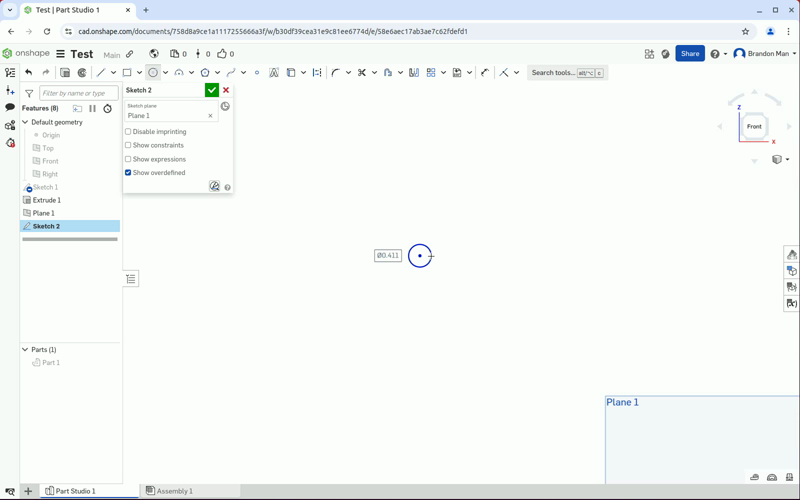
scroll(-6)
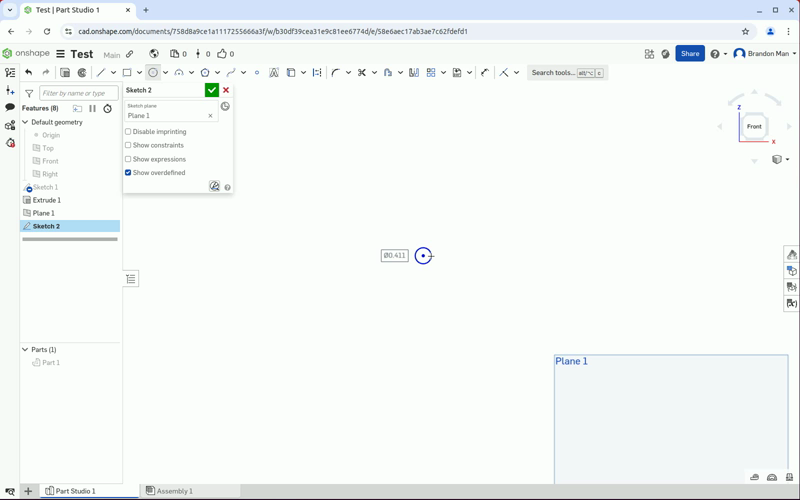
scroll(-6)
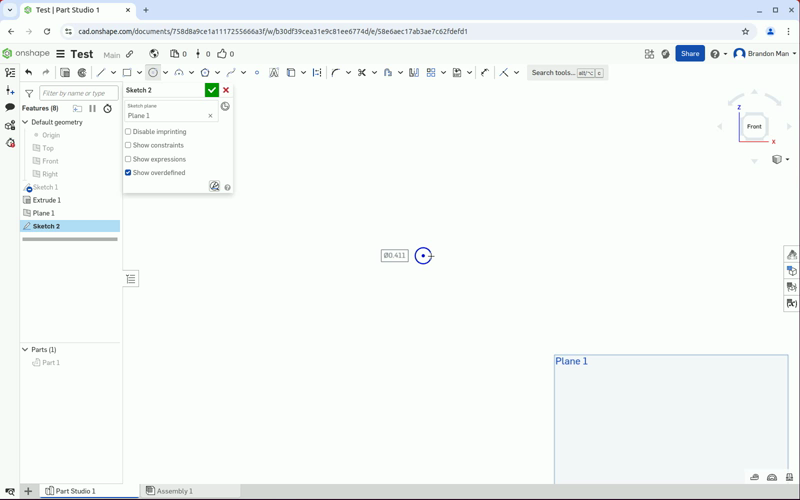
scroll(-6)
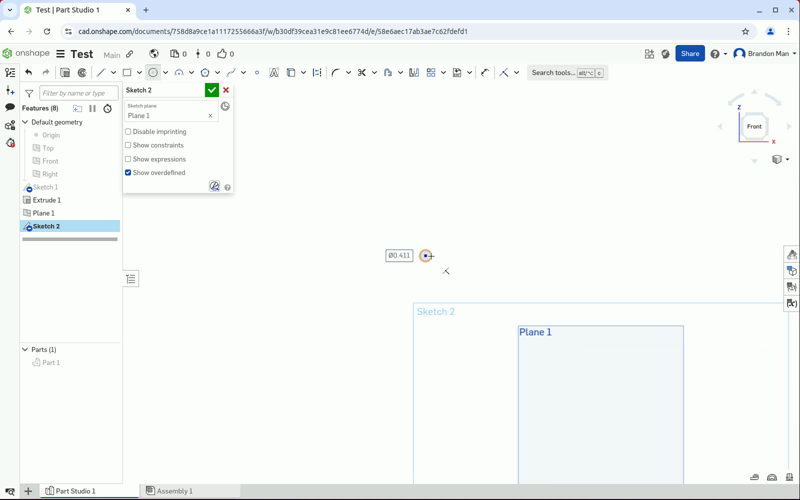
scroll(-6)
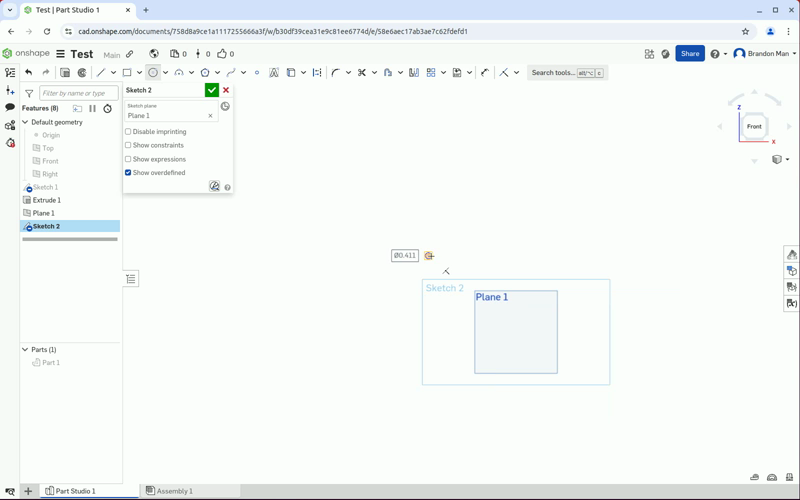
scroll(-6)
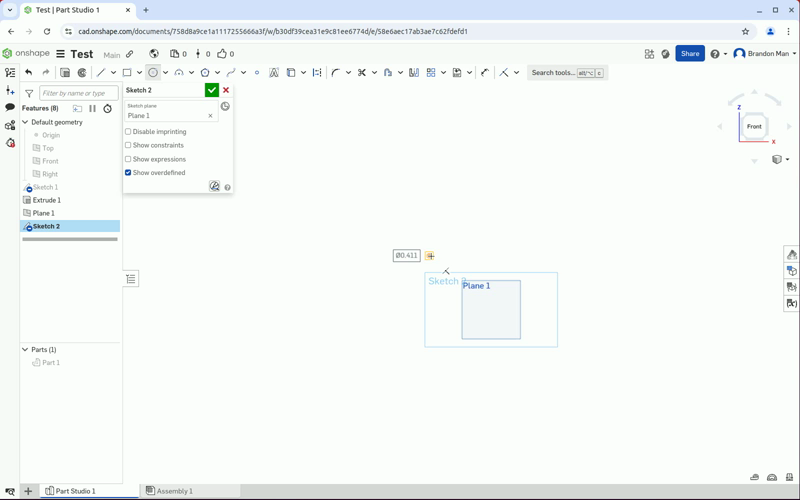
scroll(-6)
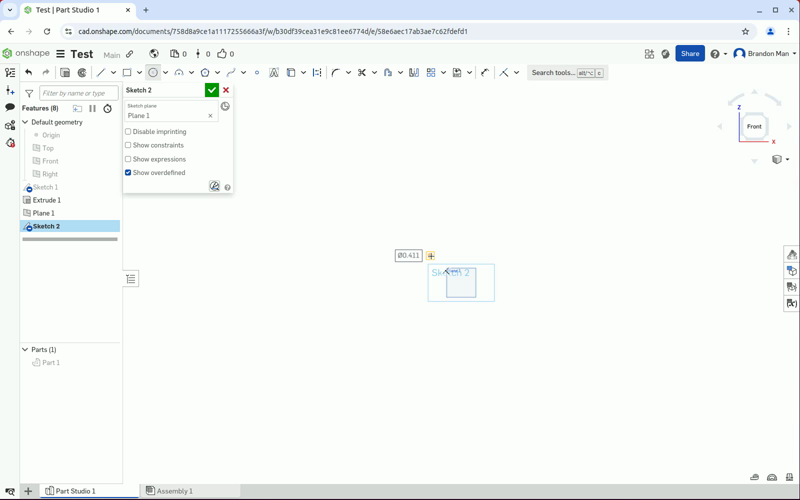
key(esc)
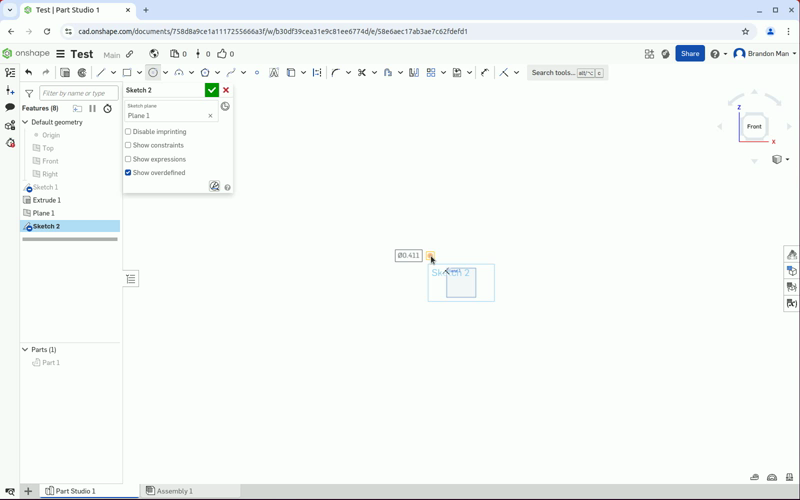
mouse_move(430, 256)
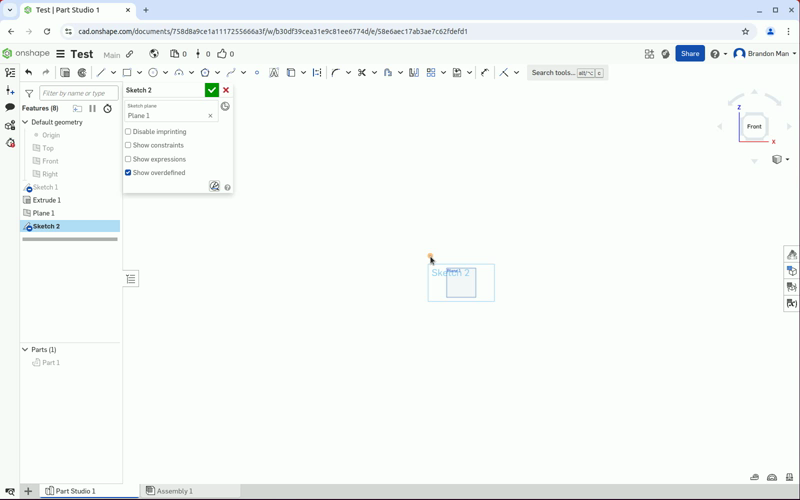
scroll(6)
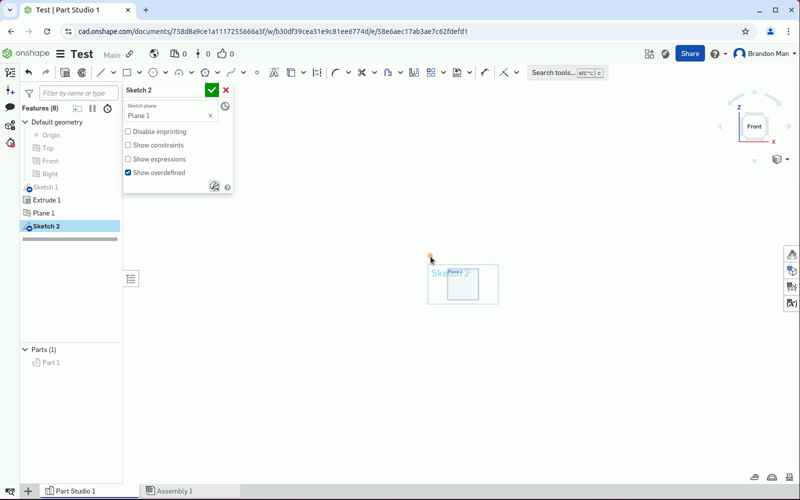
scroll(6)
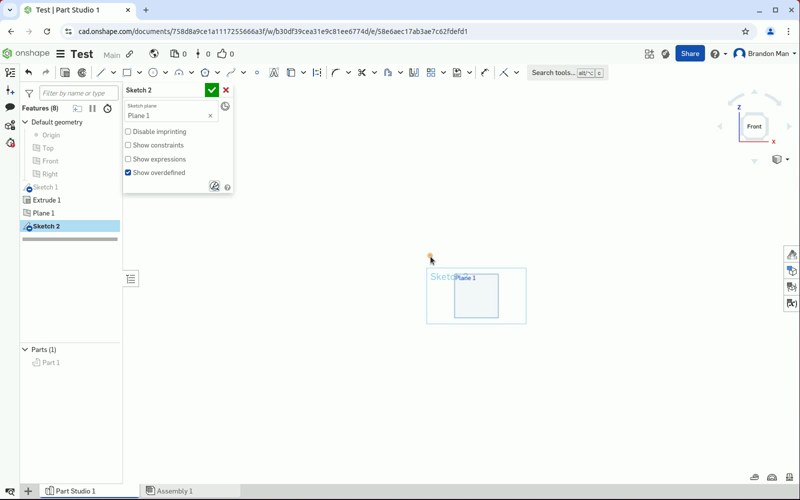
scroll(6)
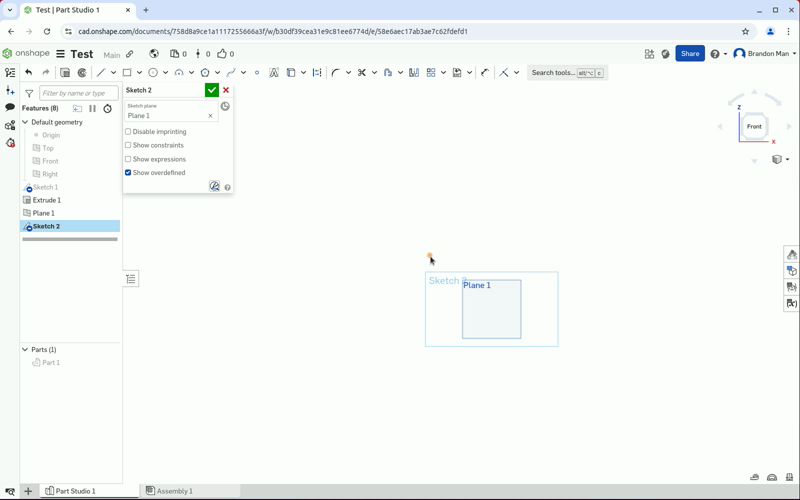
scroll(6)
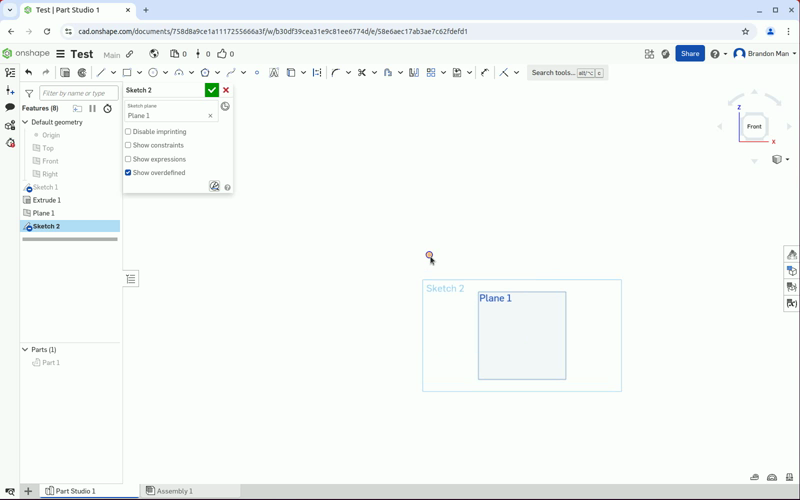
scroll(6)
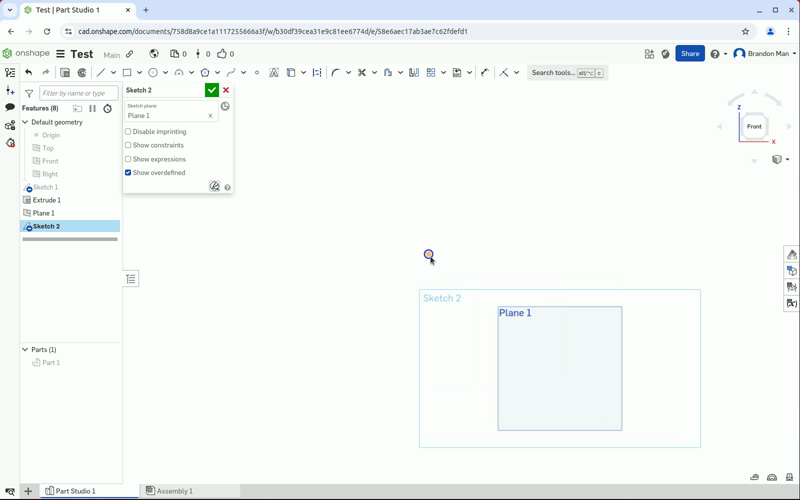
scroll(6)
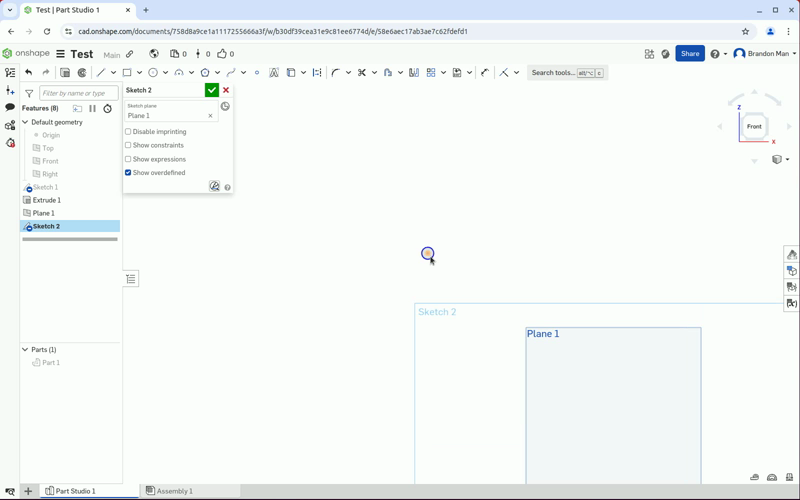
scroll(6)
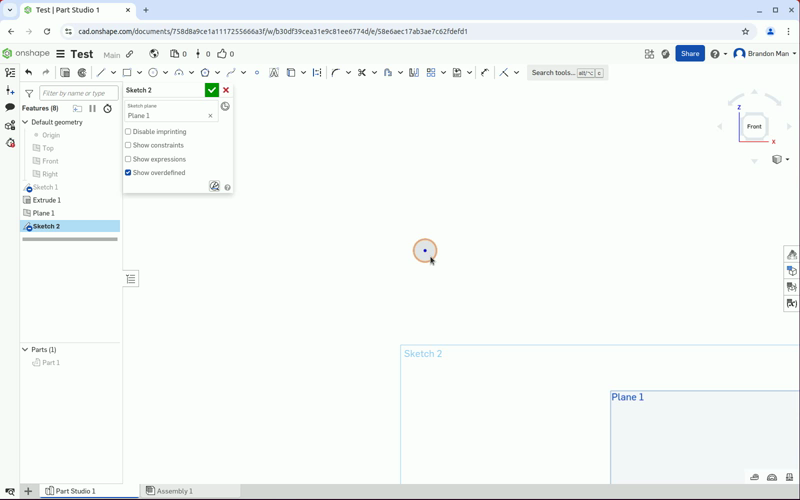
click(430, 256)
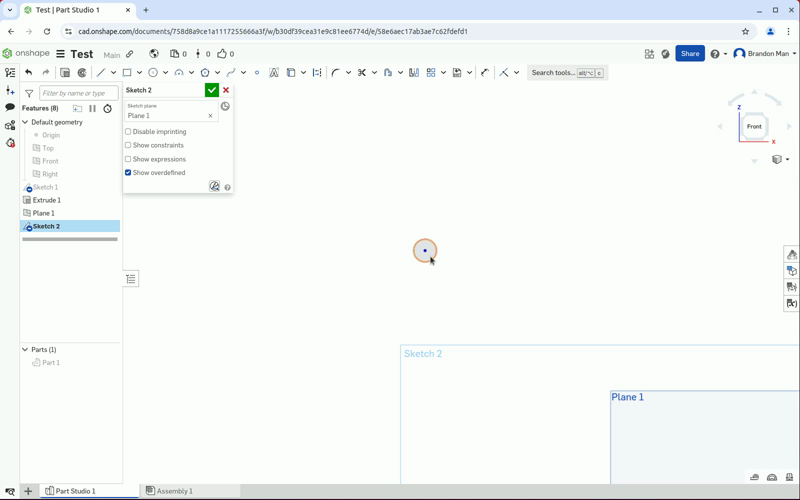
scroll(-6)
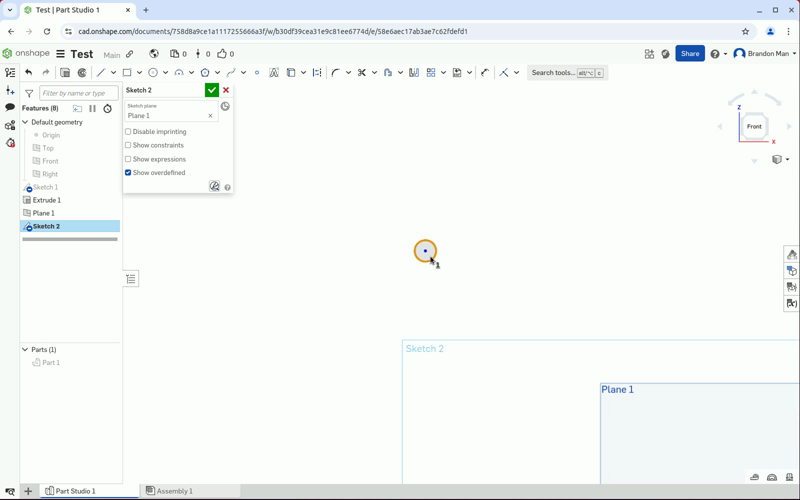
scroll(-6)
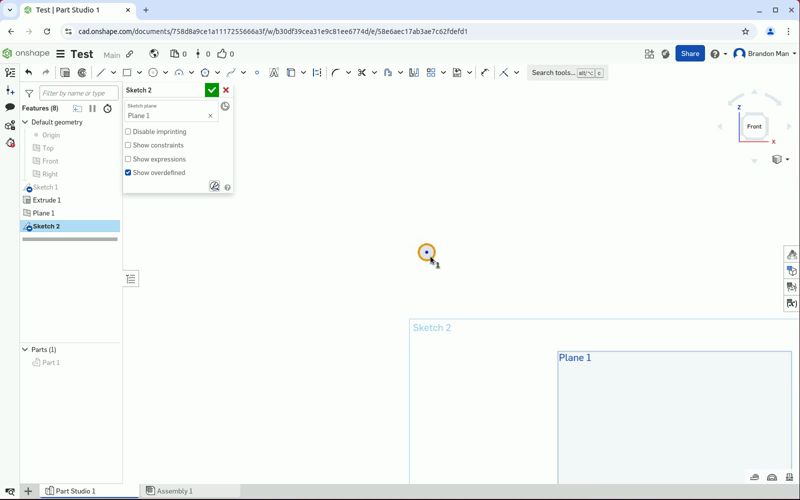
scroll(-6)
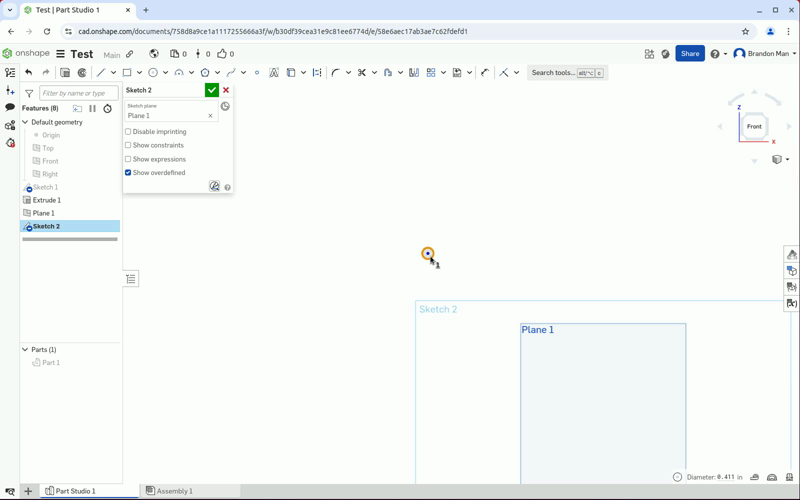
scroll(-6)
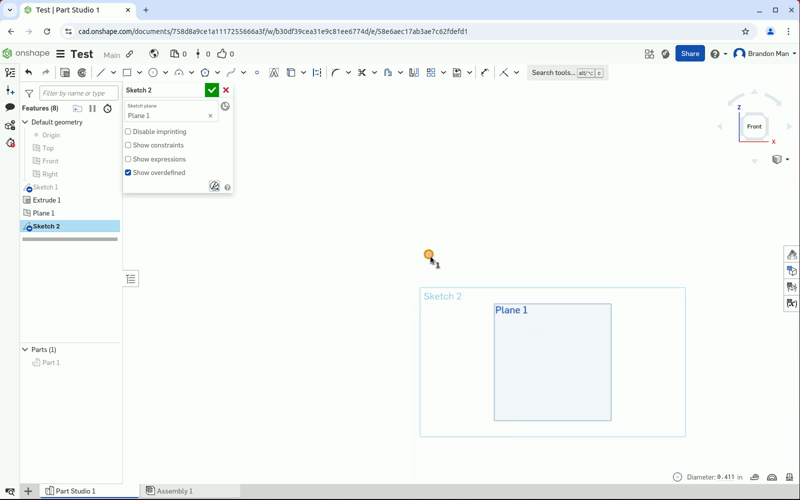
scroll(-6)
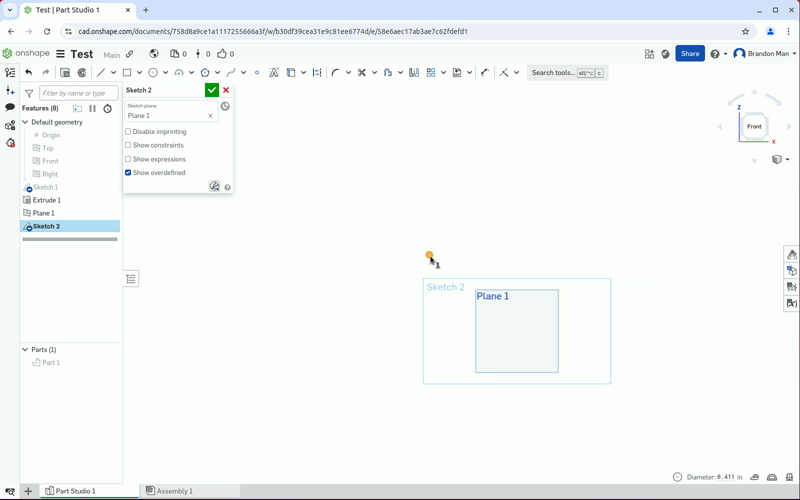
scroll(-6)
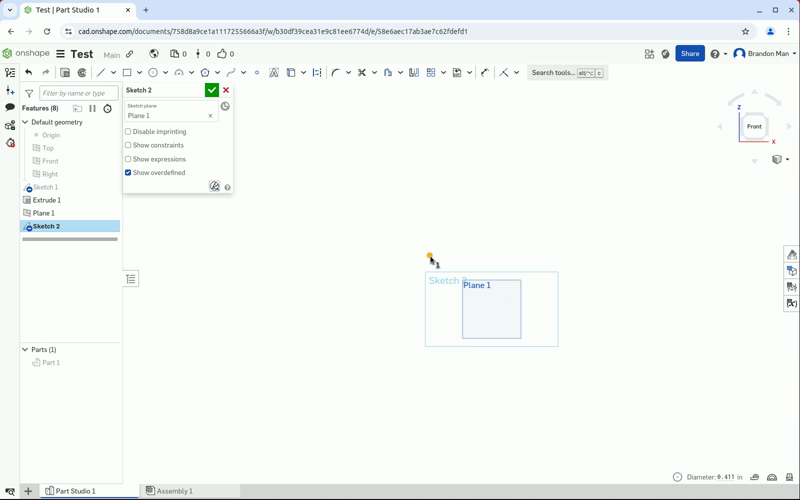
scroll(-6)
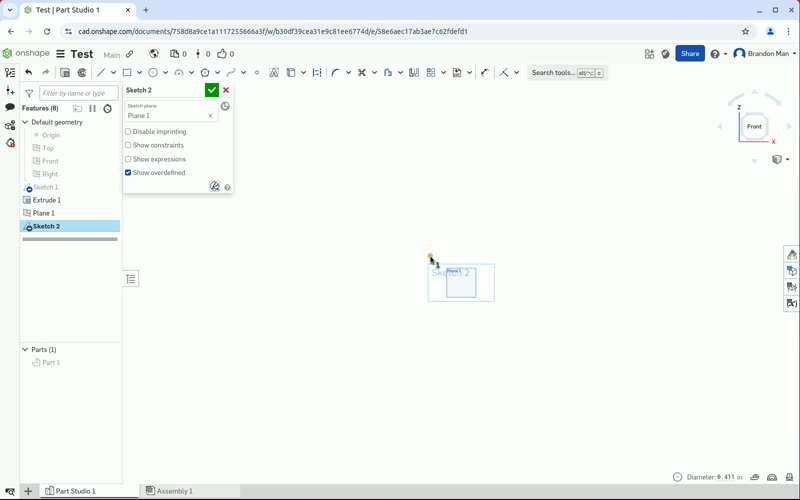
mouse_move(73, 352)
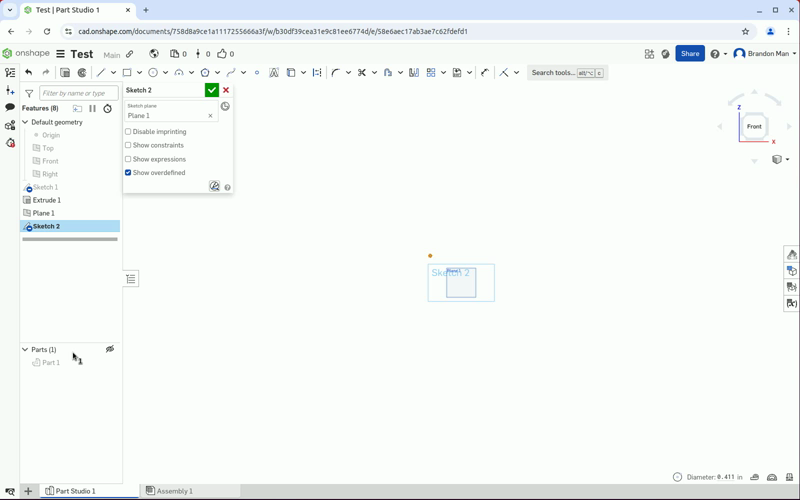
key(shift+y)
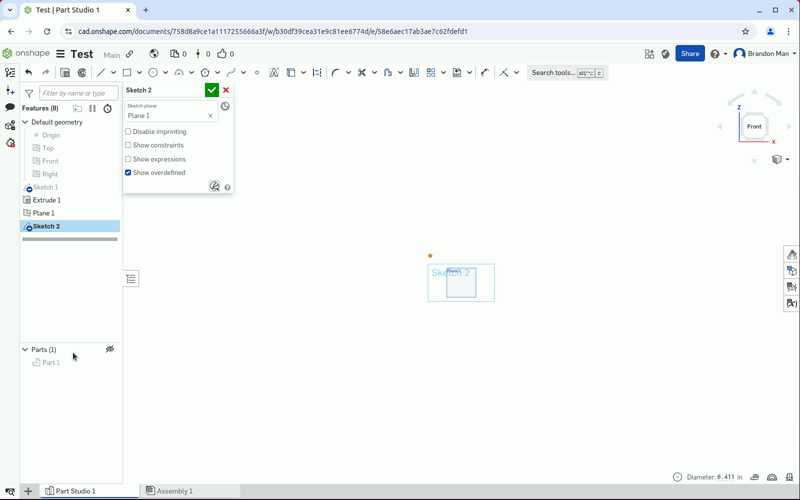
key(shift+e)
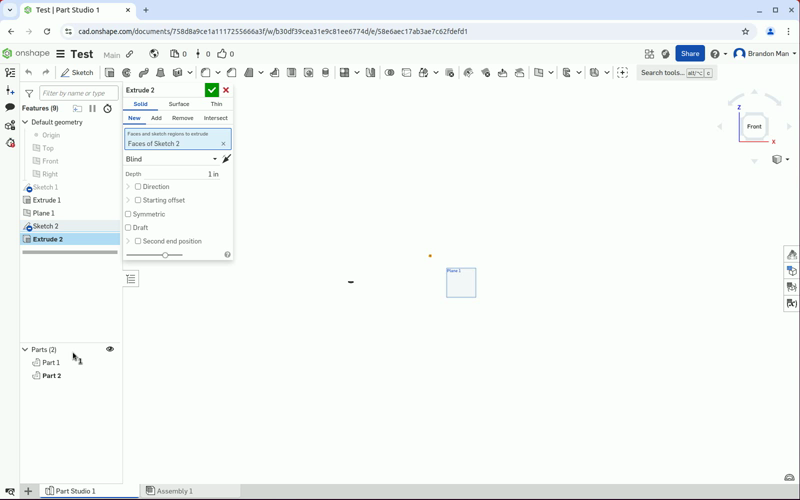
mouse_move(143, 106)
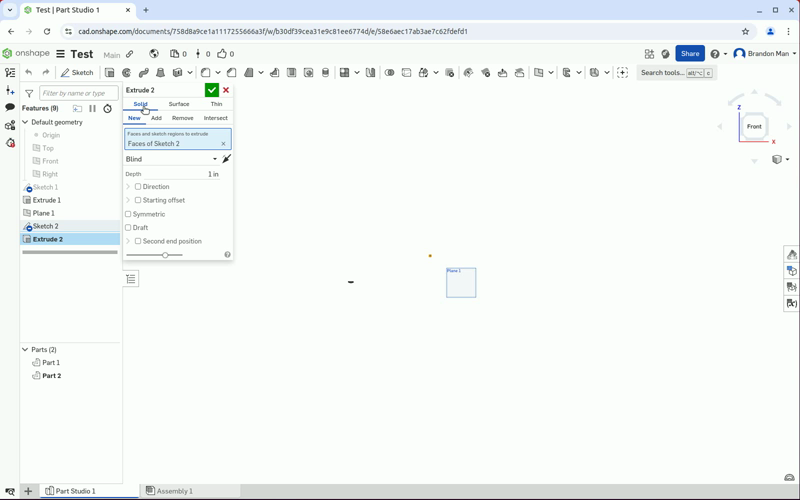
click(143, 106)
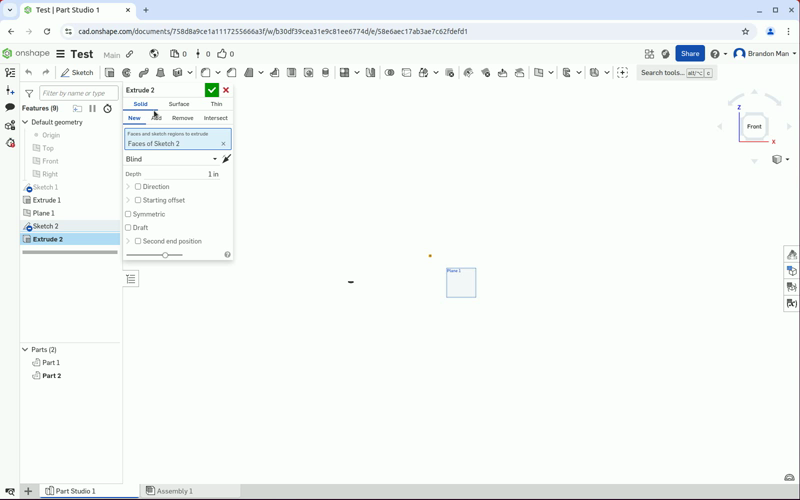
mouse_move(186, 120)
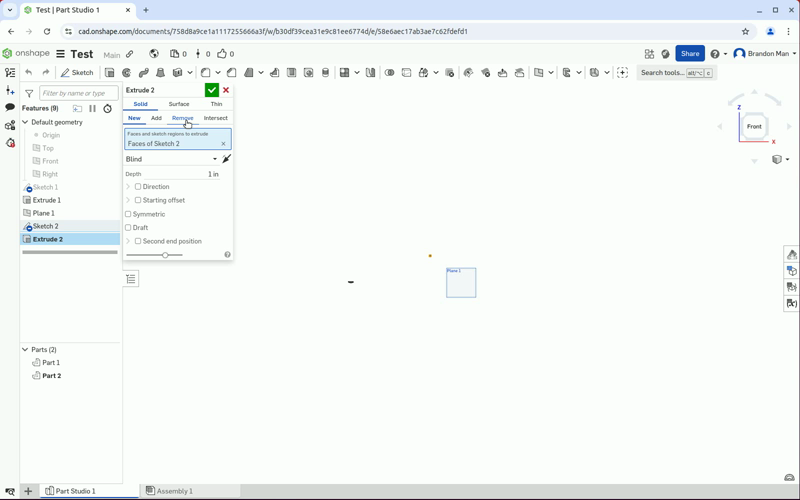
click(186, 120)
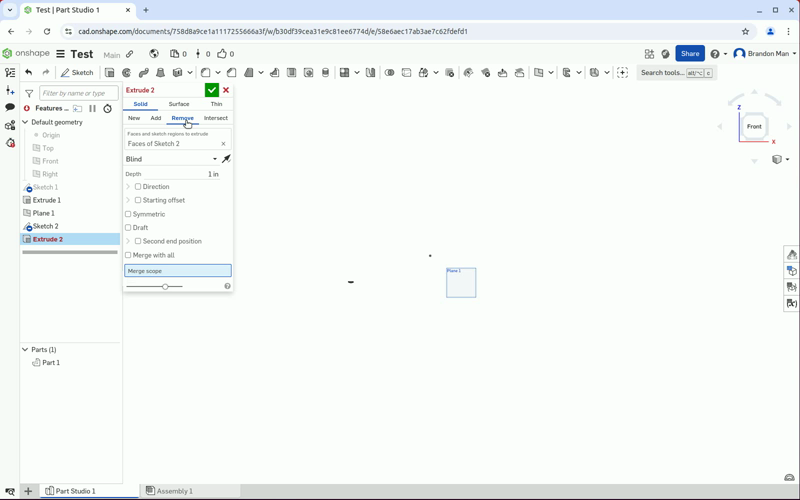
key(tab, 4)
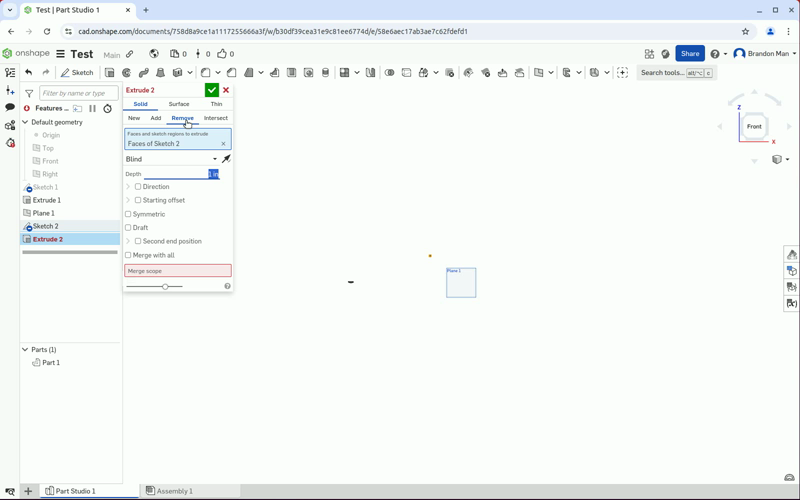
text(3.129)
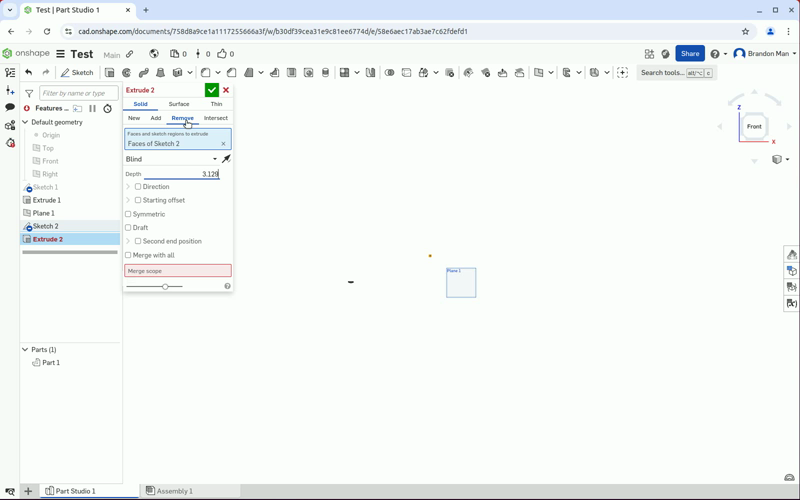
key(tab, 6)
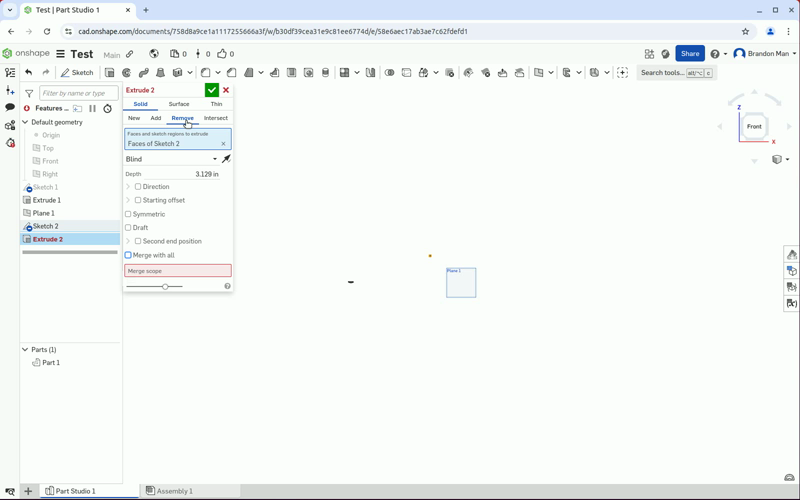
key(space)
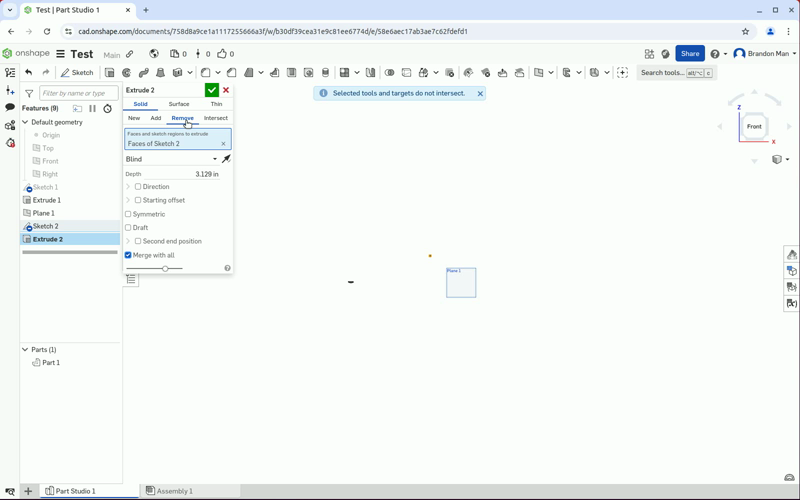
key(enter)
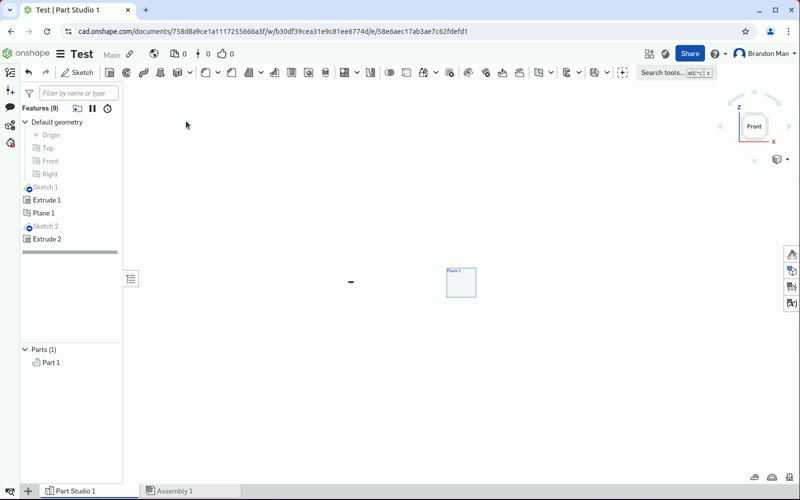
key(shift+h)
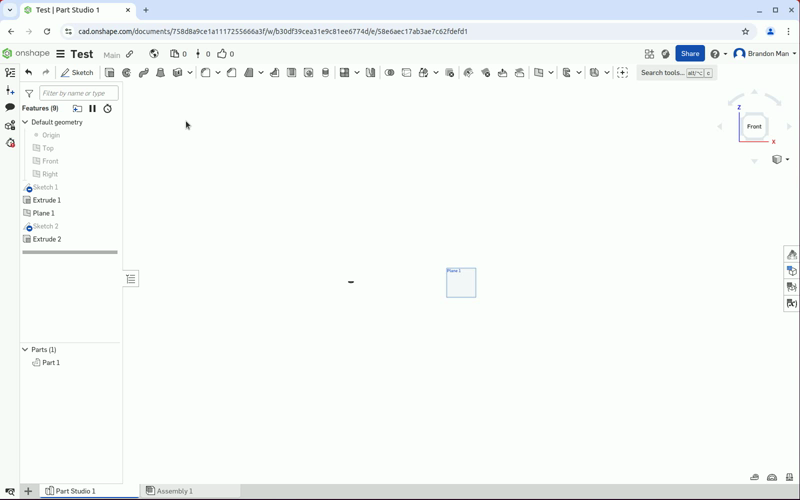
key(shift+h)
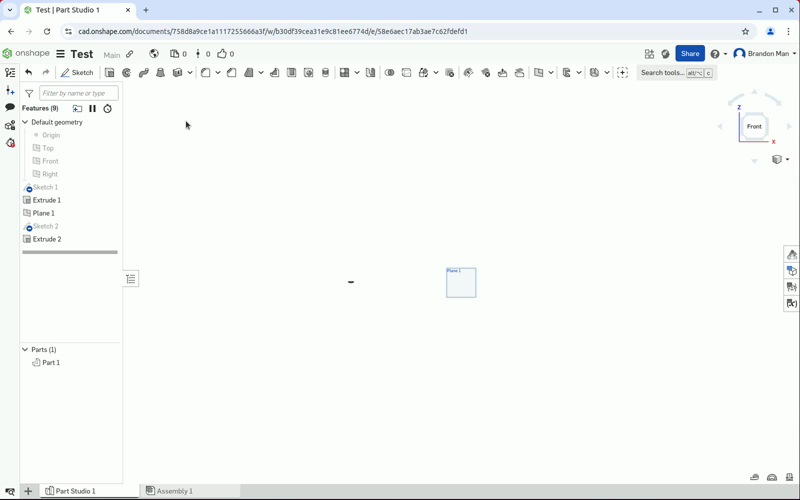
mouse_move(73, 189)
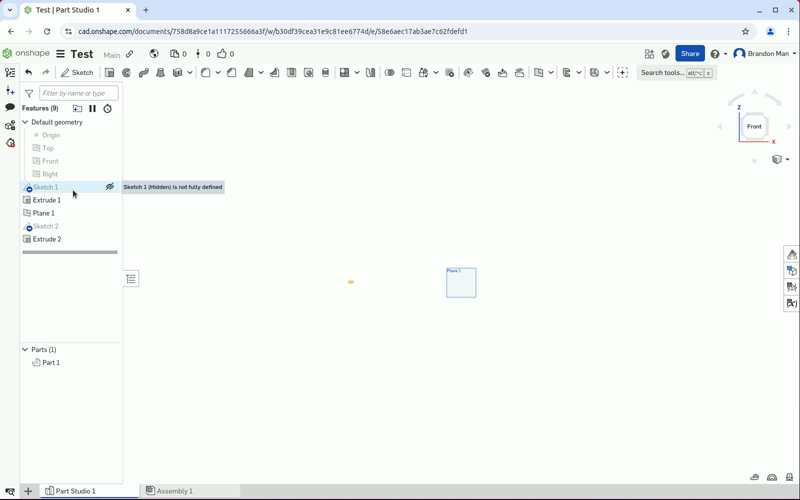
click(73, 189)
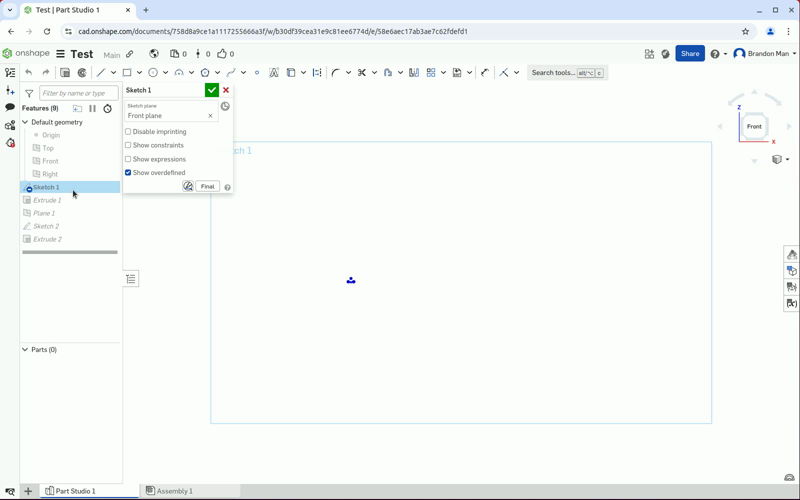
mouse_move(229, 92)
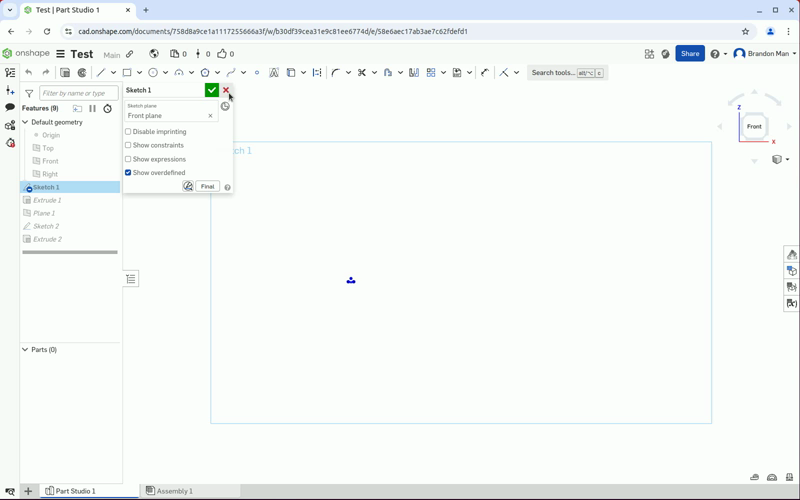
click(229, 92)
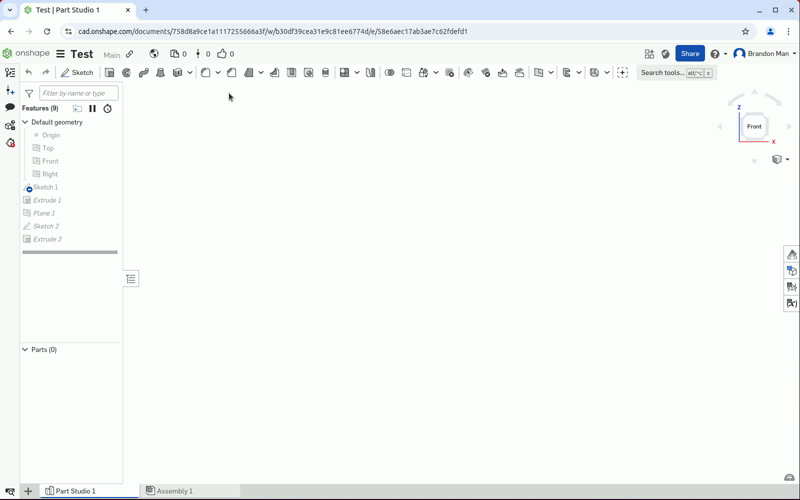
key(shift+s)
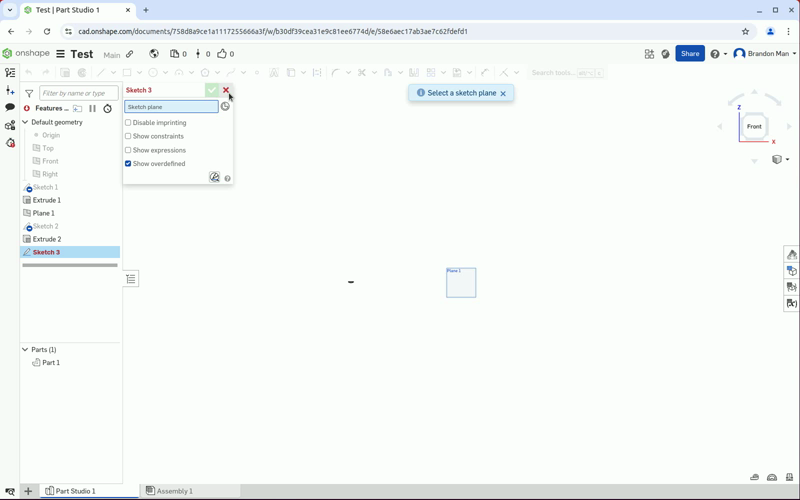
mouse_move(73, 215)
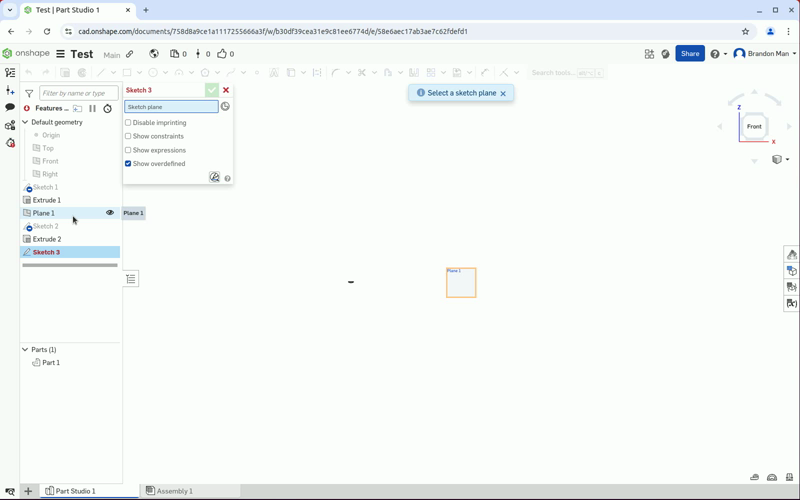
click(73, 215)
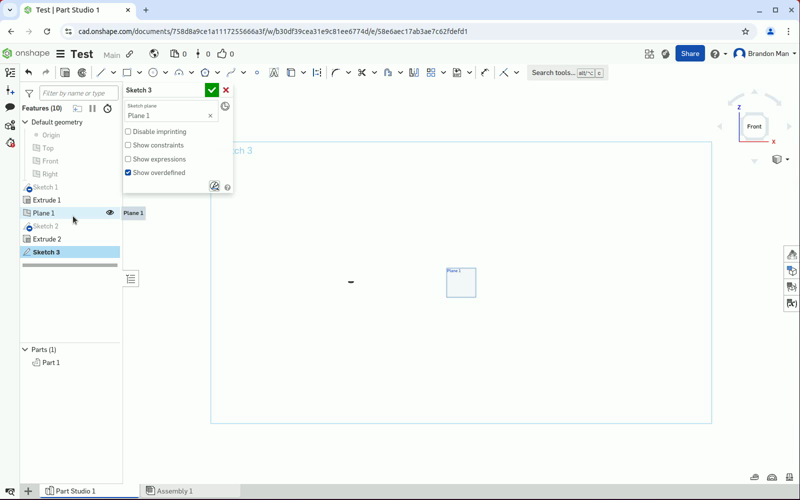
mouse_move(73, 352)
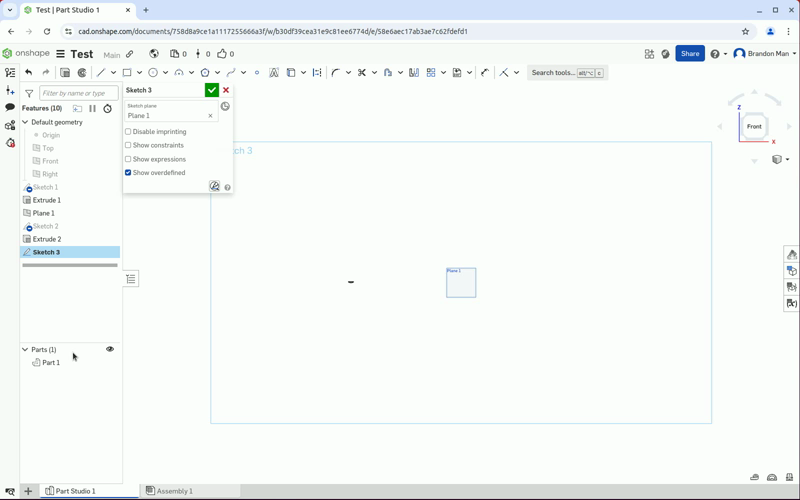
key(y)
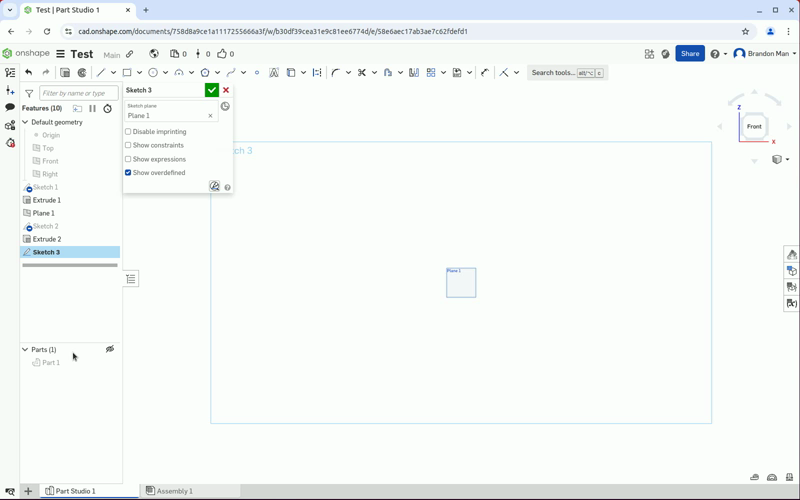
key(c)
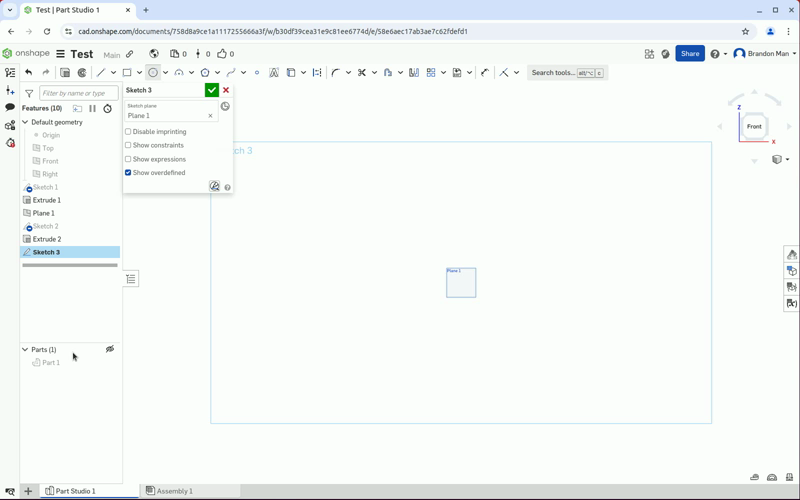
key_down(shift)
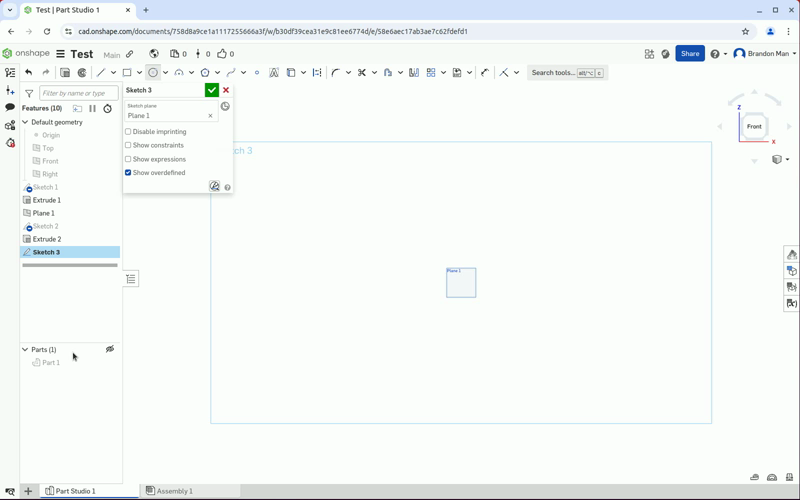
mouse_move(483, 259)
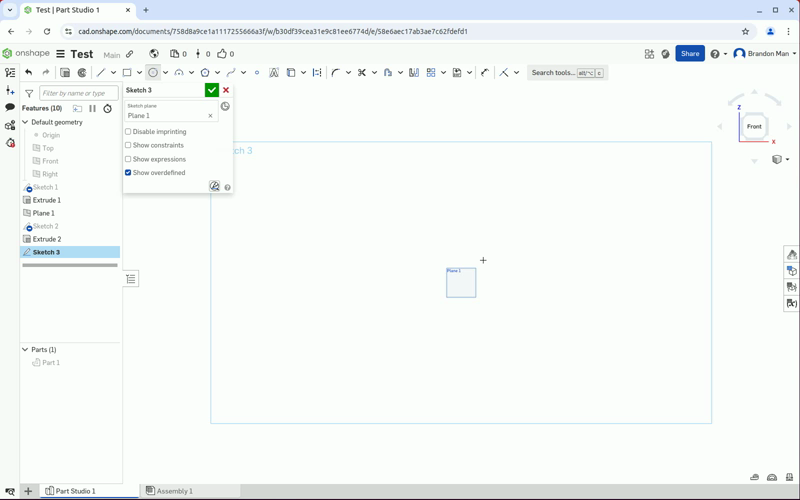
click(483, 259)
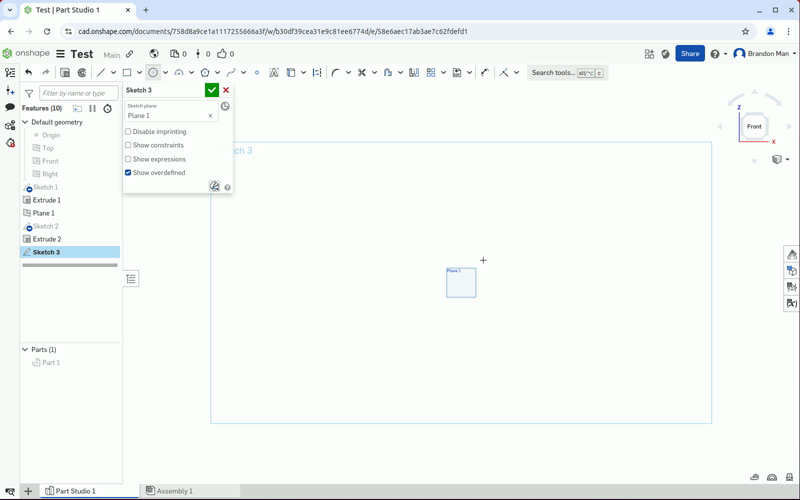
key_up(shift)
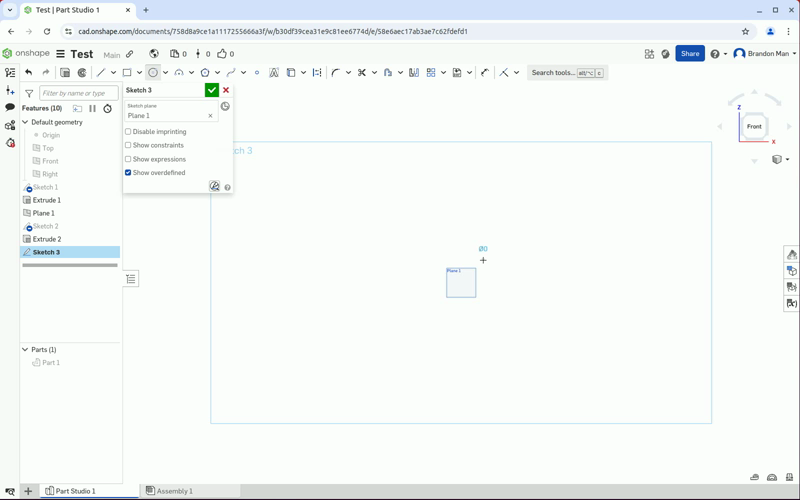
mouse_move(484, 259)
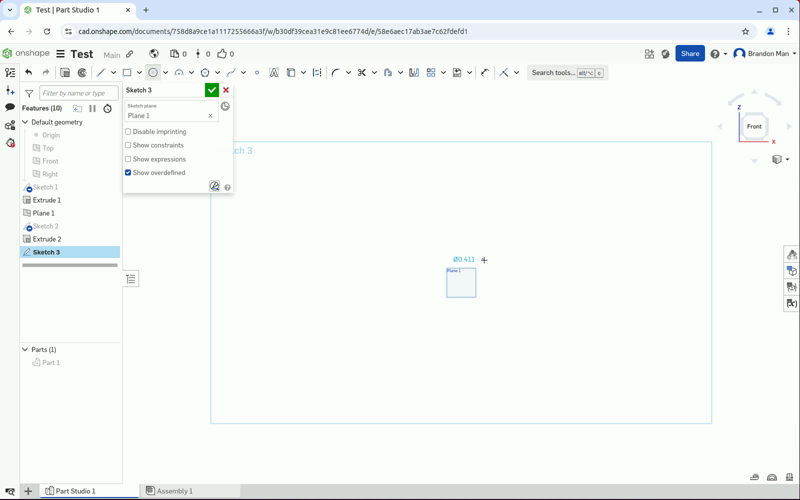
scroll(6)
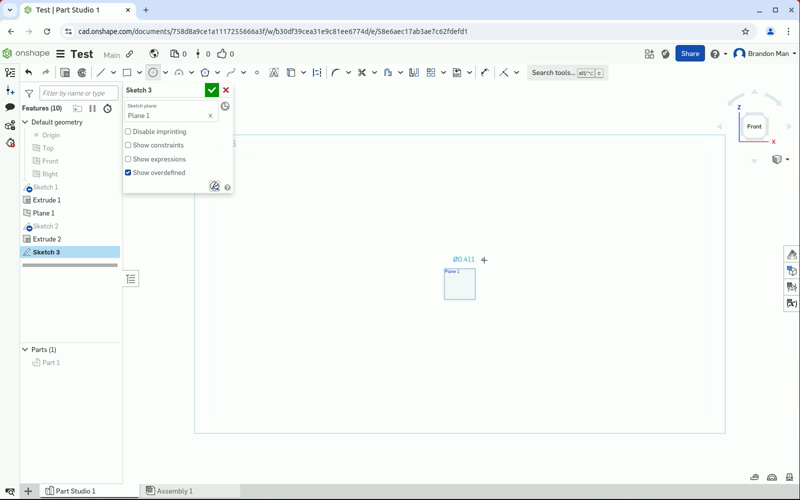
scroll(6)
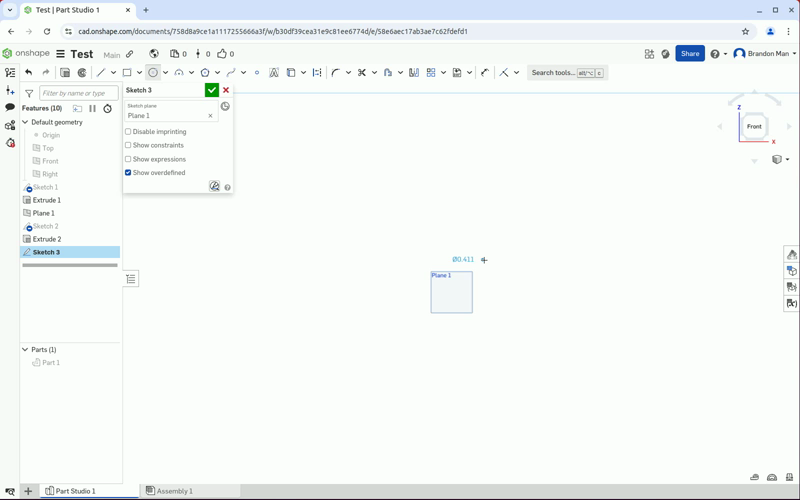
scroll(6)
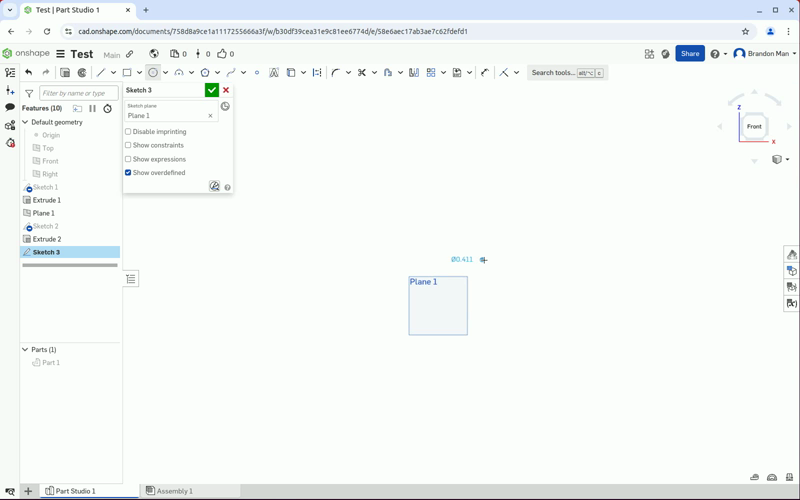
scroll(6)
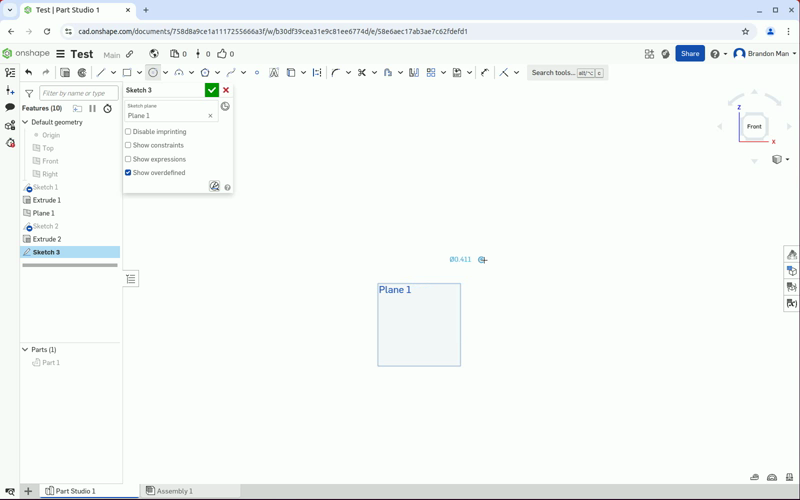
scroll(6)
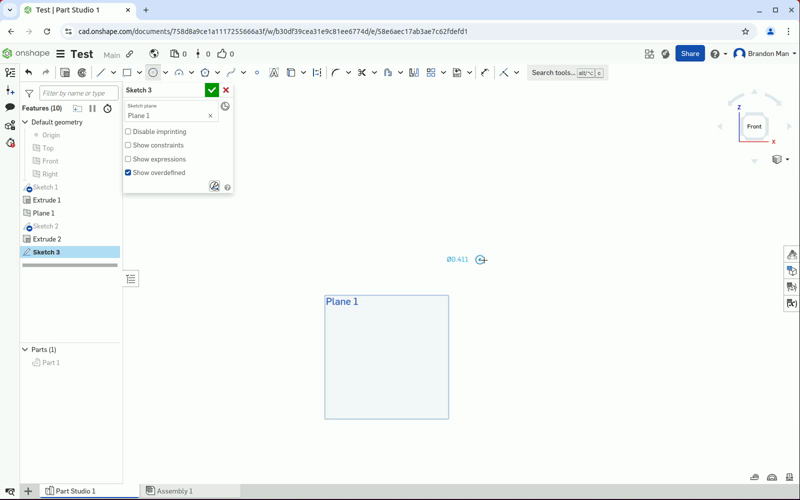
scroll(6)
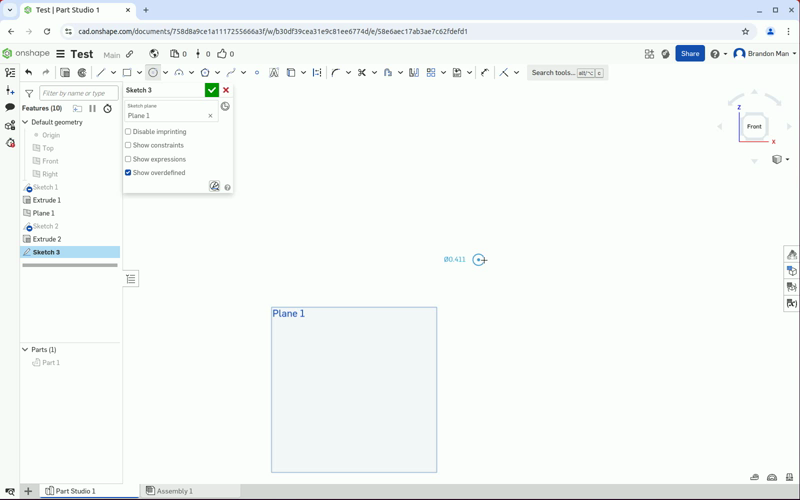
scroll(6)
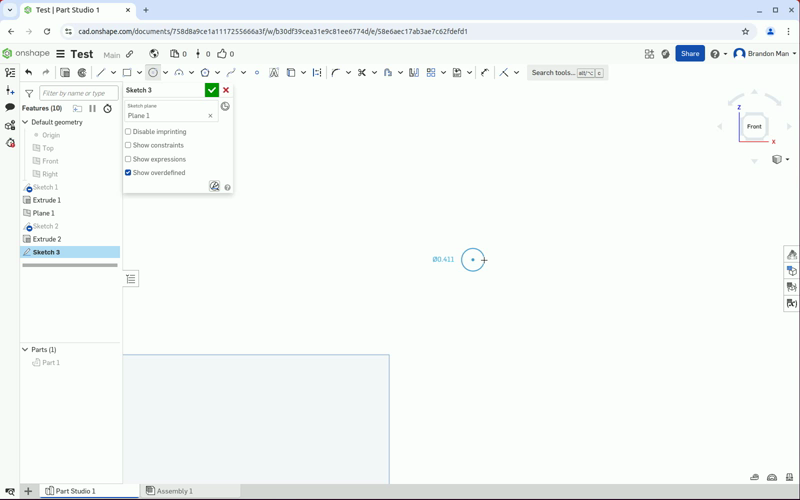
click(484, 259)
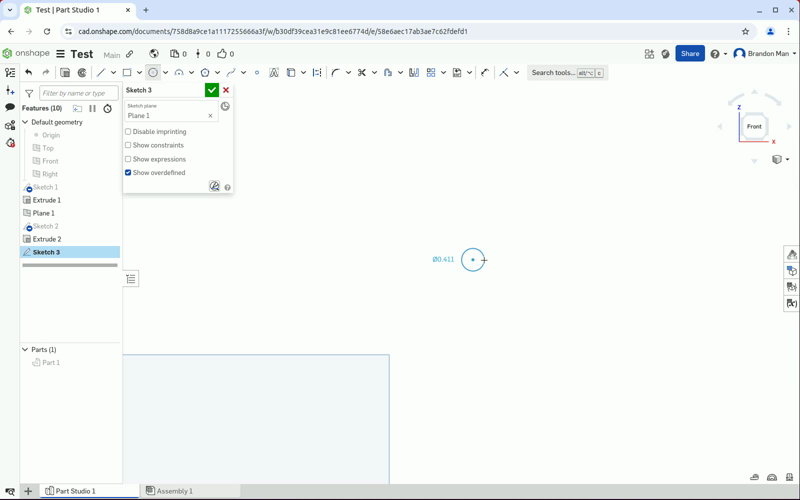
scroll(-6)
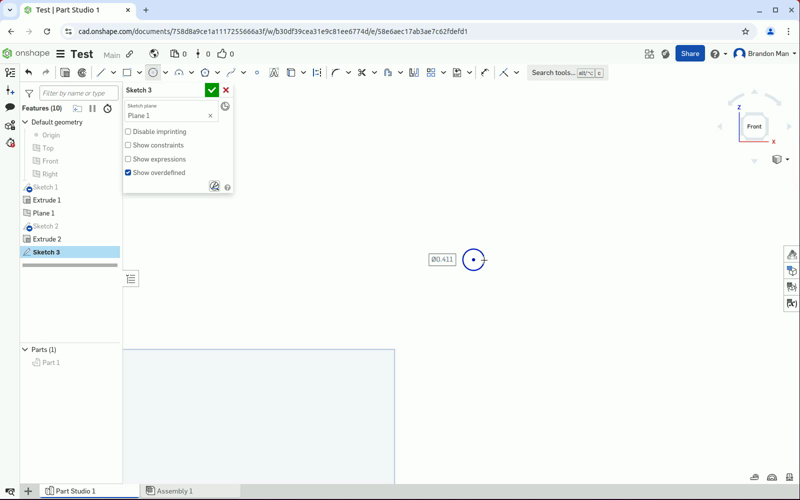
scroll(-6)
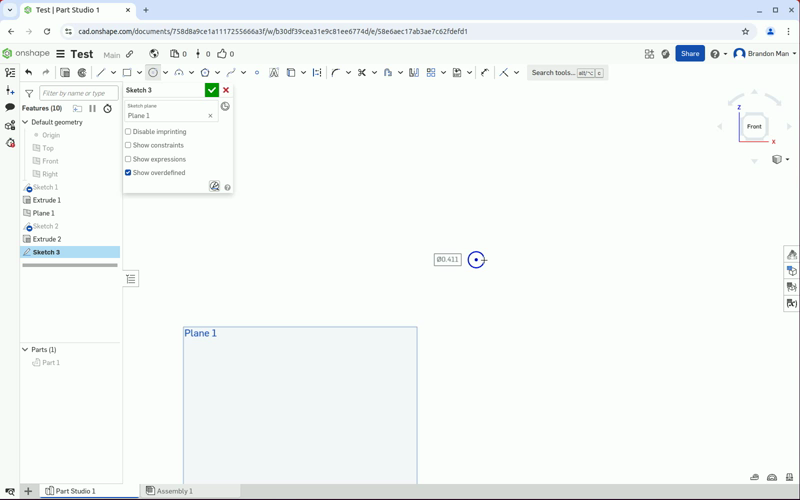
scroll(-6)
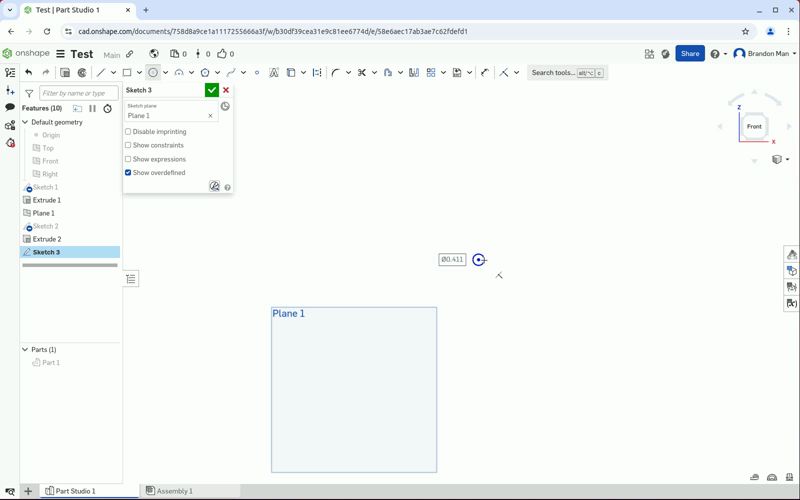
scroll(-6)
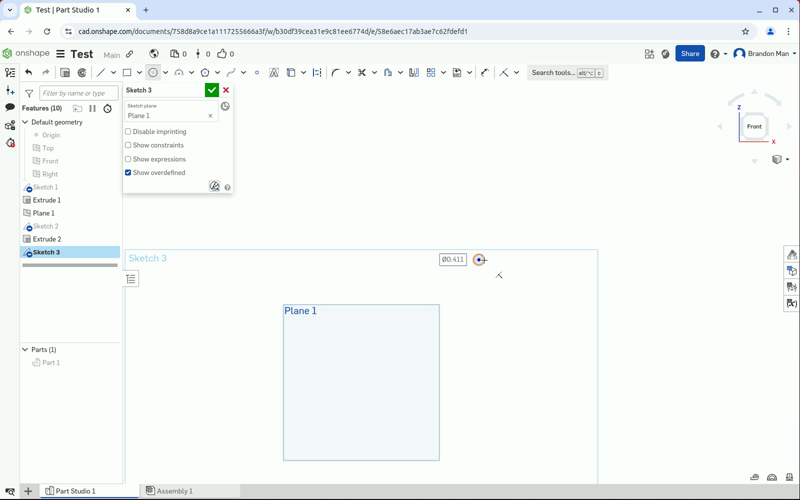
scroll(-6)
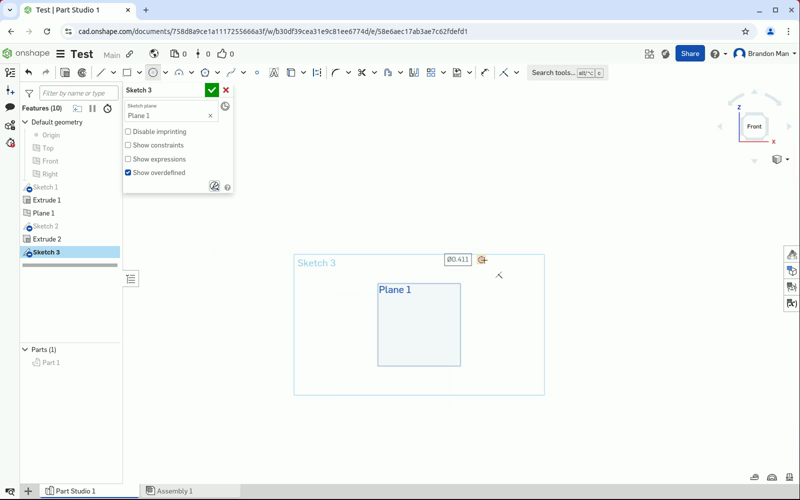
scroll(-6)
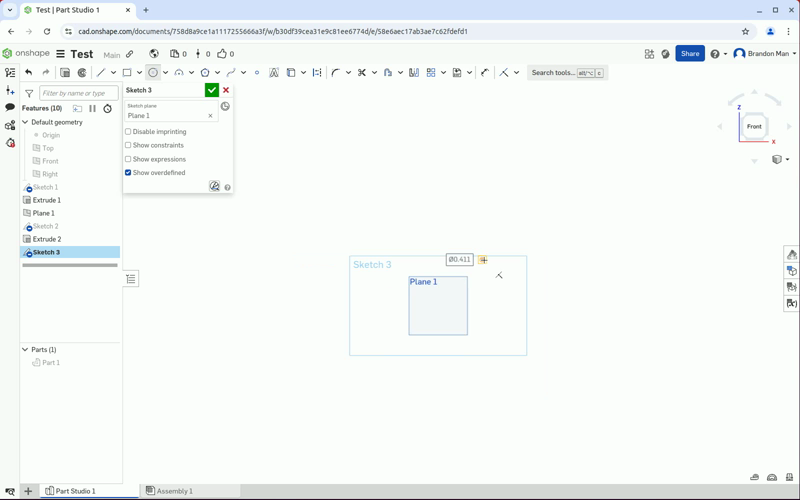
scroll(-6)
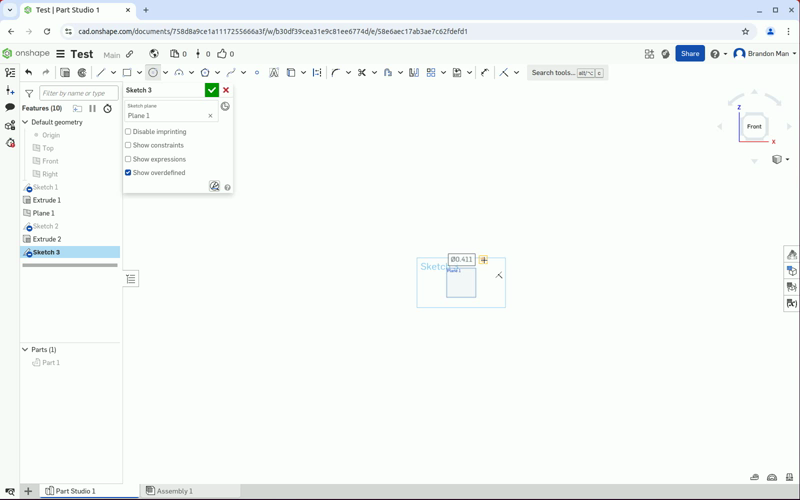
key(esc)
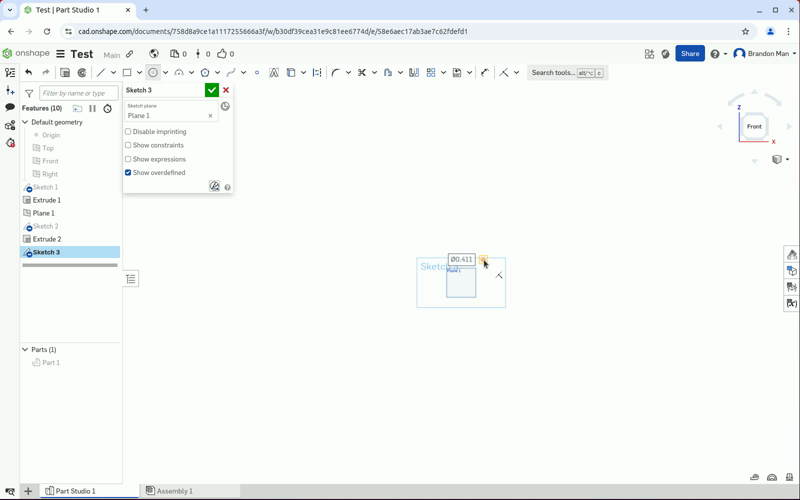
mouse_move(483, 258)
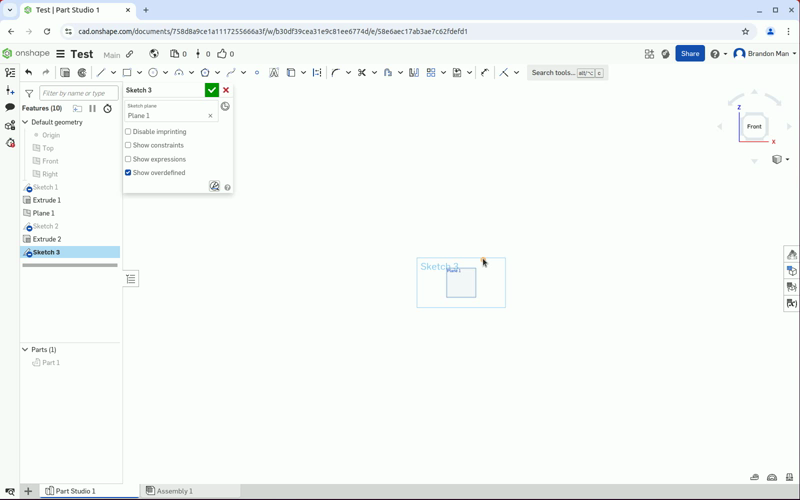
scroll(6)
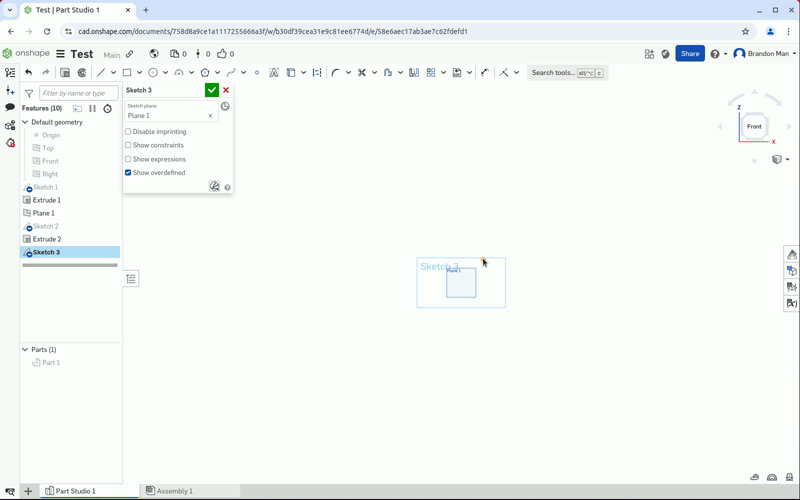
scroll(6)
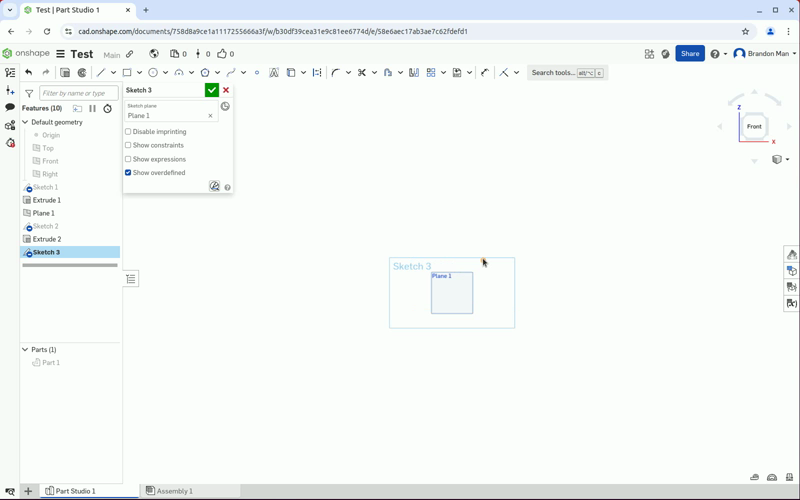
scroll(6)
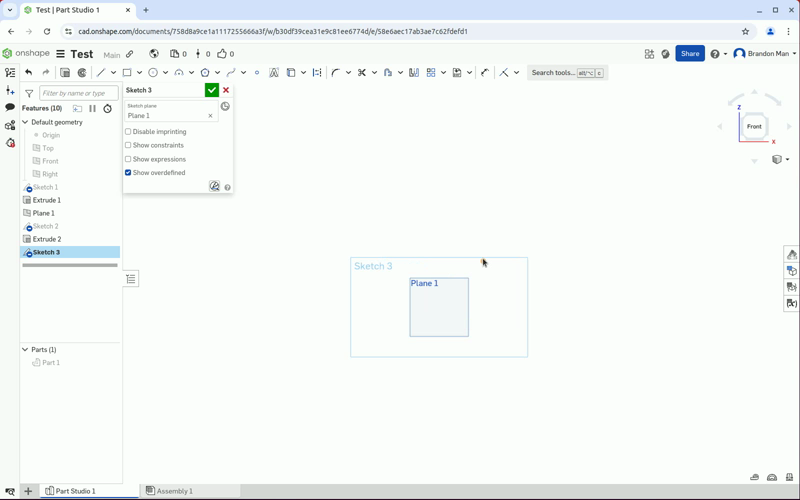
scroll(6)
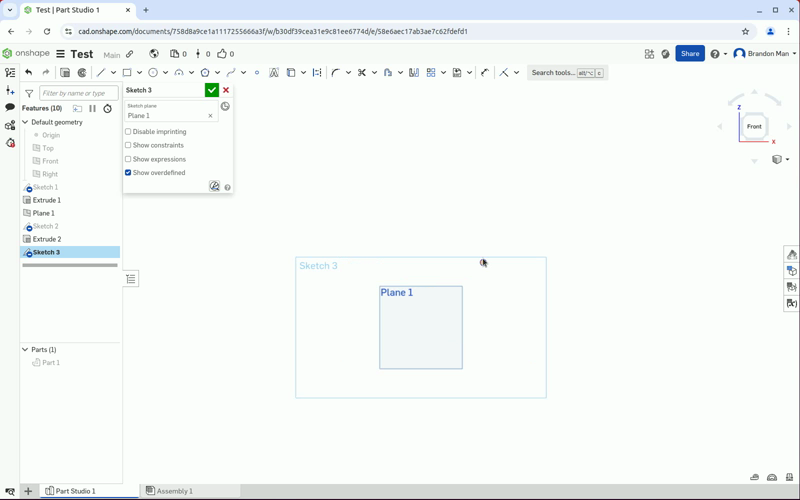
scroll(6)
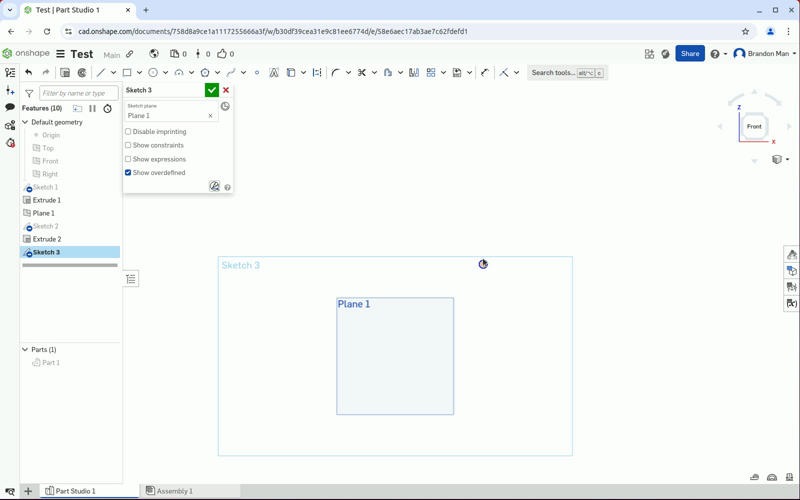
scroll(6)
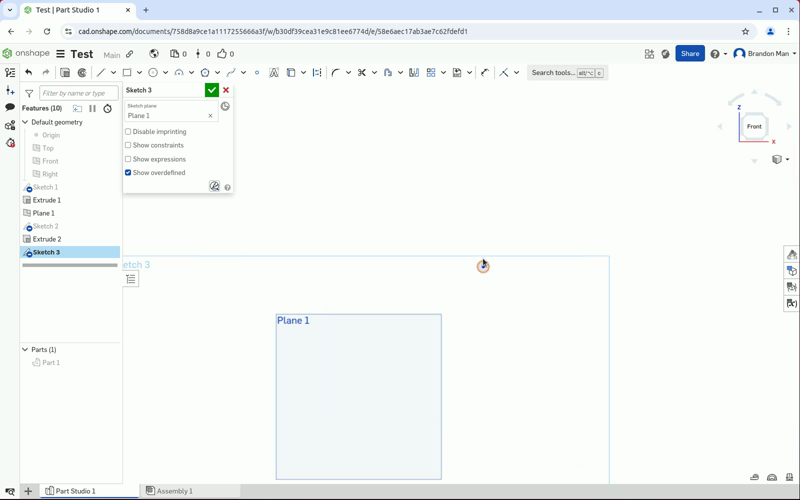
scroll(6)
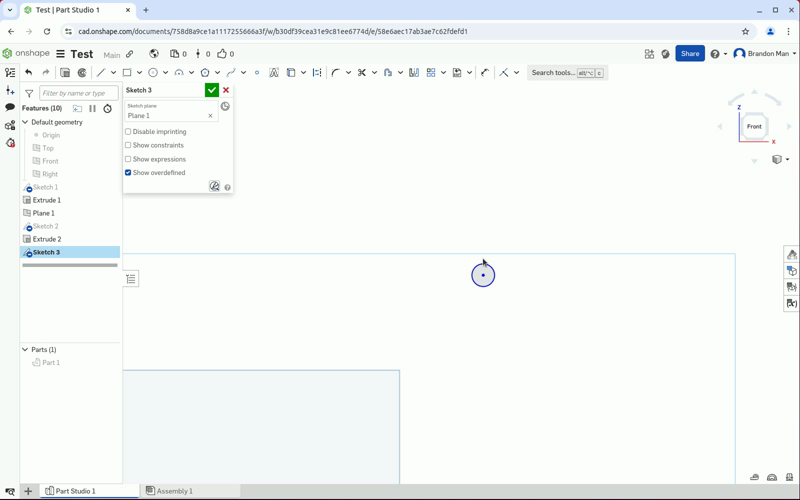
click(483, 258)
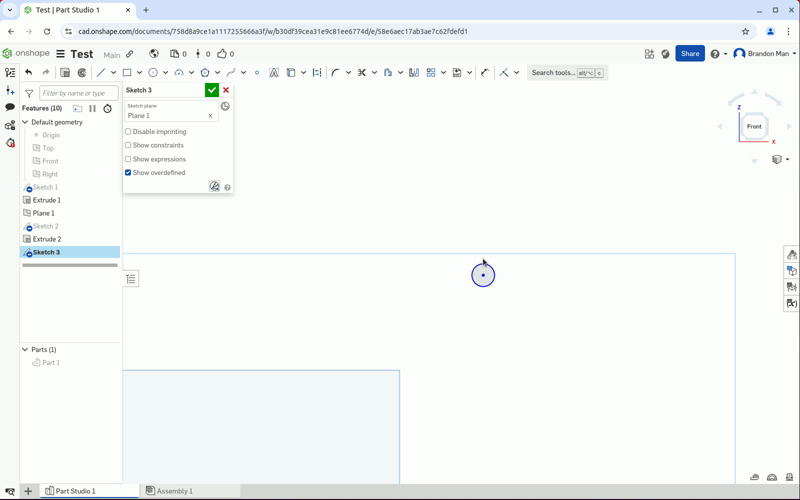
scroll(-6)
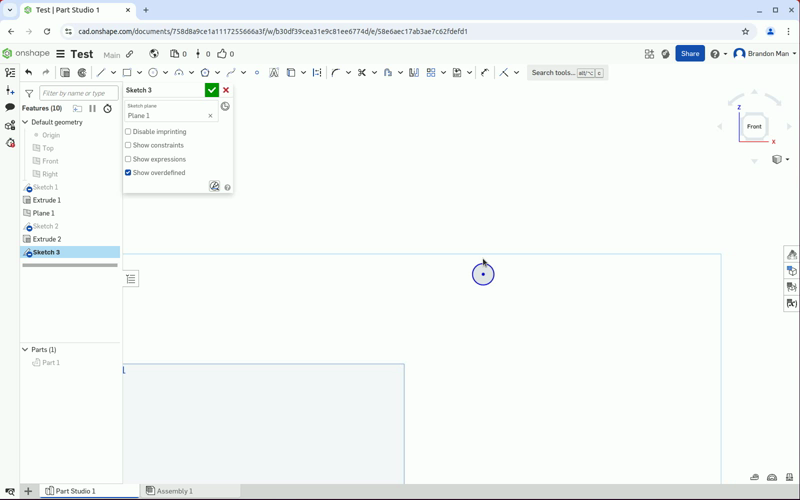
scroll(-6)
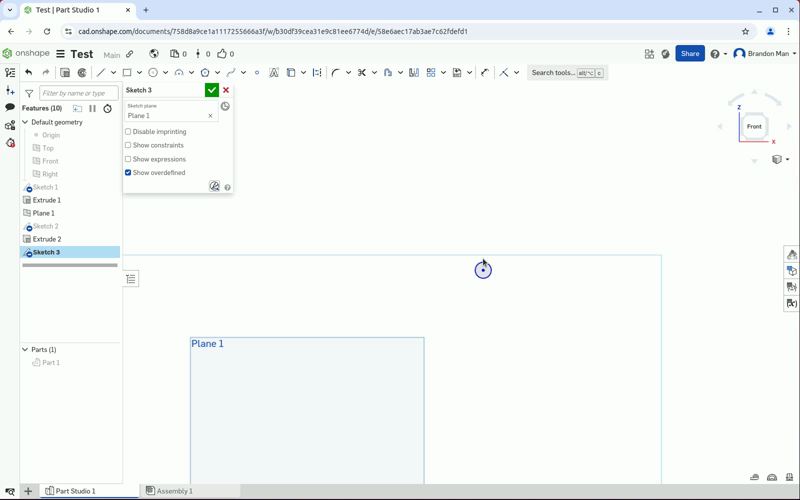
scroll(-6)
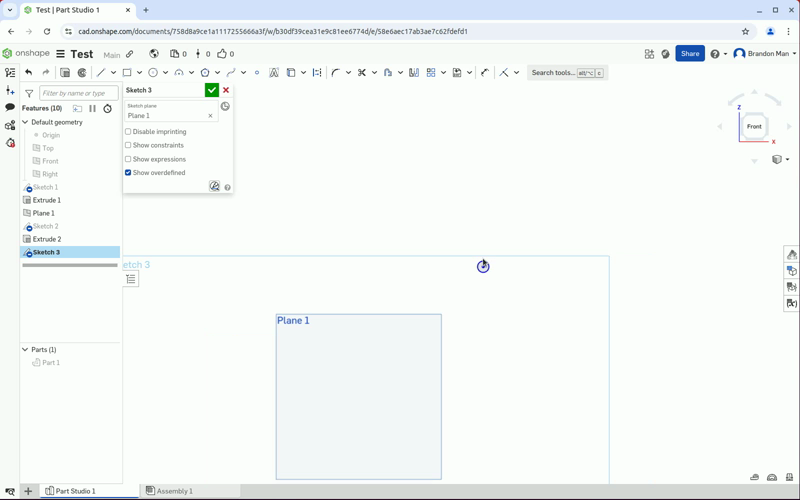
scroll(-6)
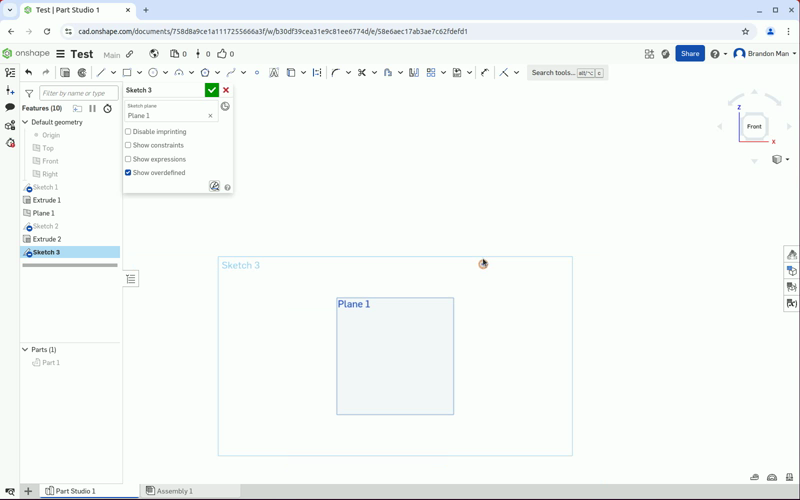
scroll(-6)
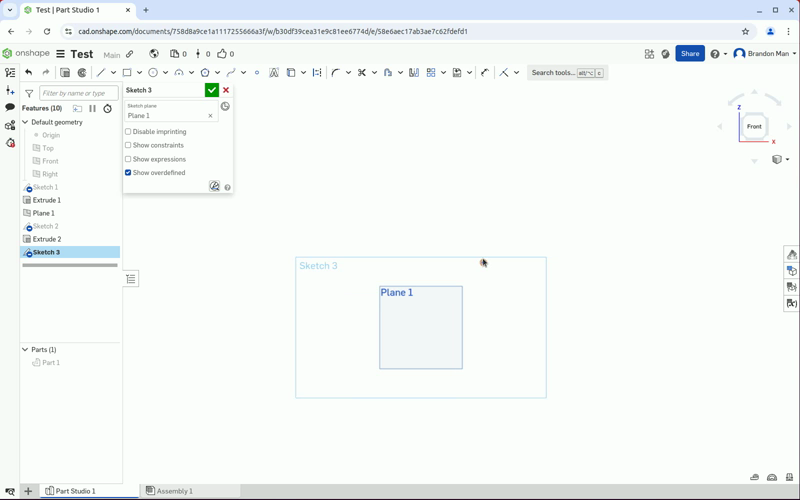
scroll(-6)
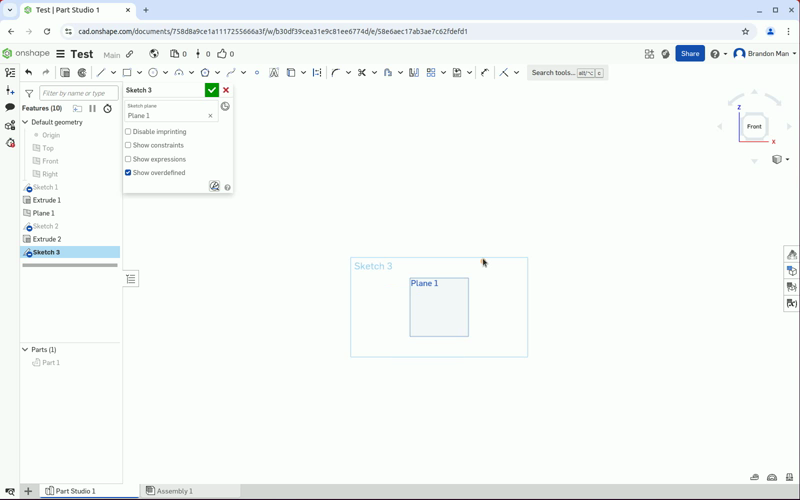
scroll(-6)
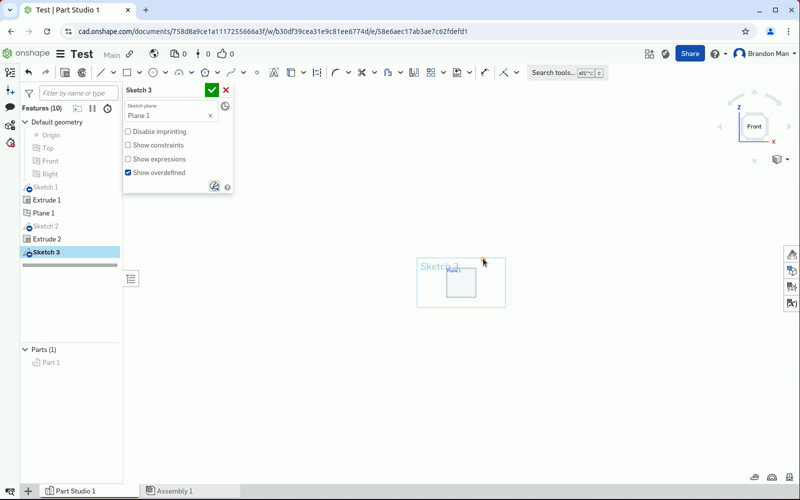
mouse_move(73, 352)
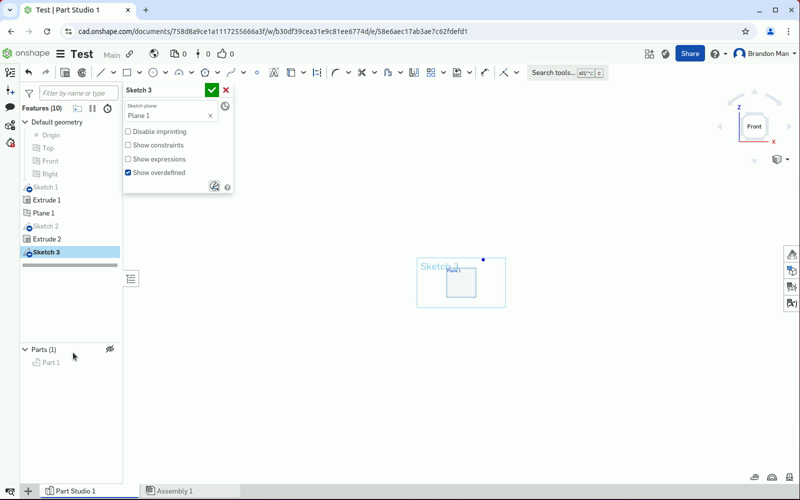
key(shift+y)
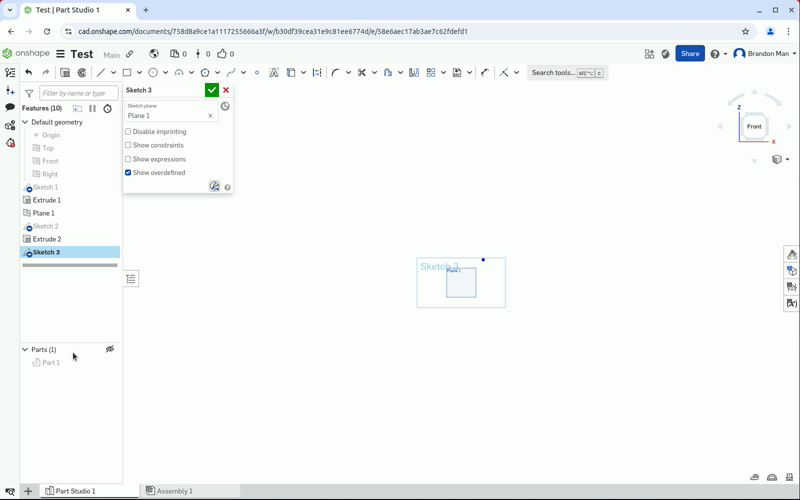
key(shift+e)
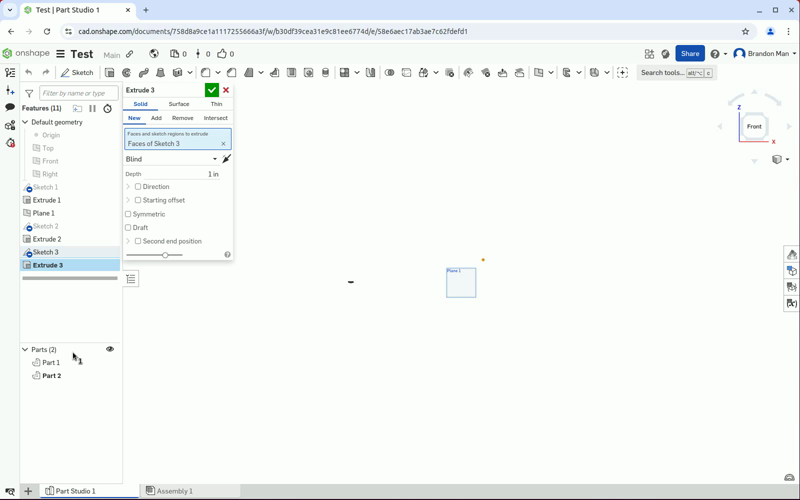
mouse_move(143, 106)
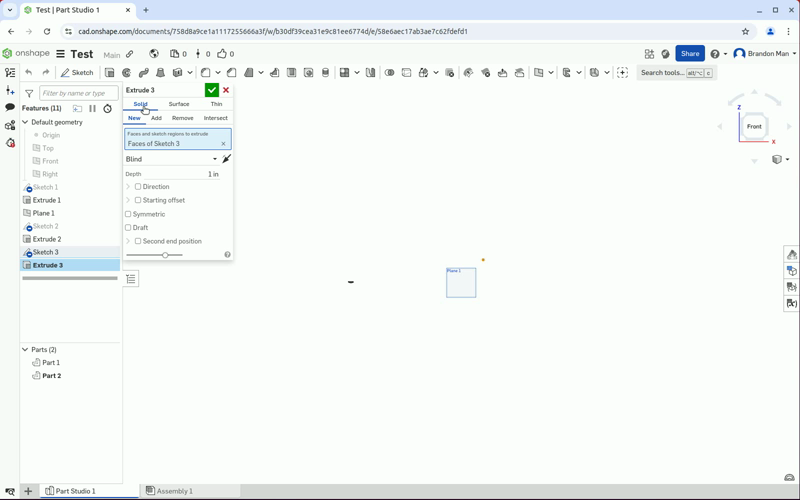
click(143, 106)
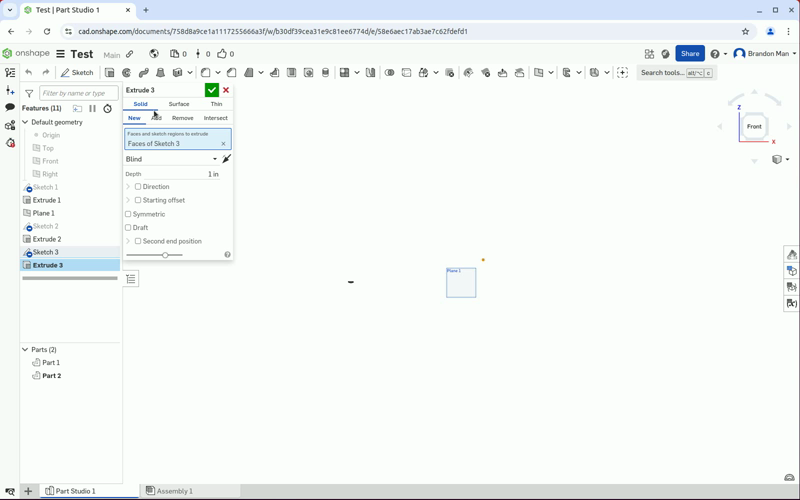
mouse_move(186, 120)
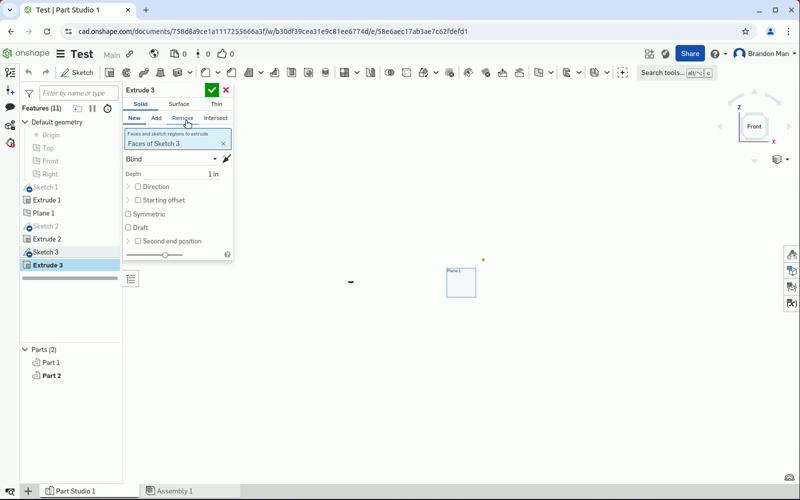
click(186, 120)
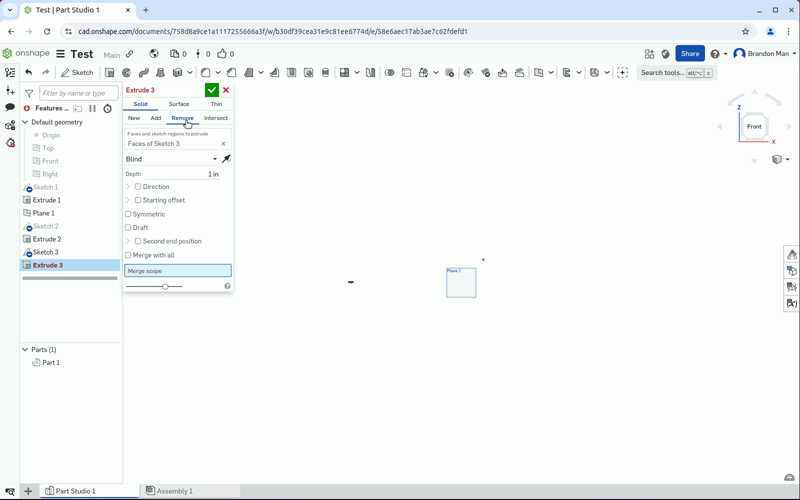
key(tab, 4)
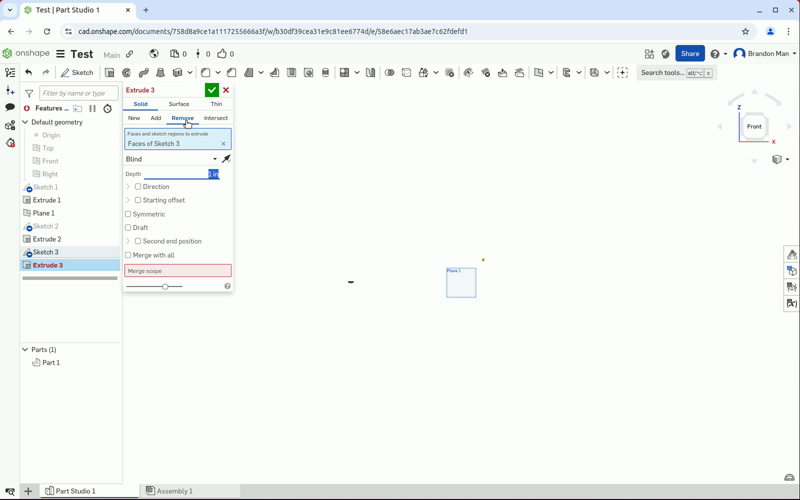
text(3.129)
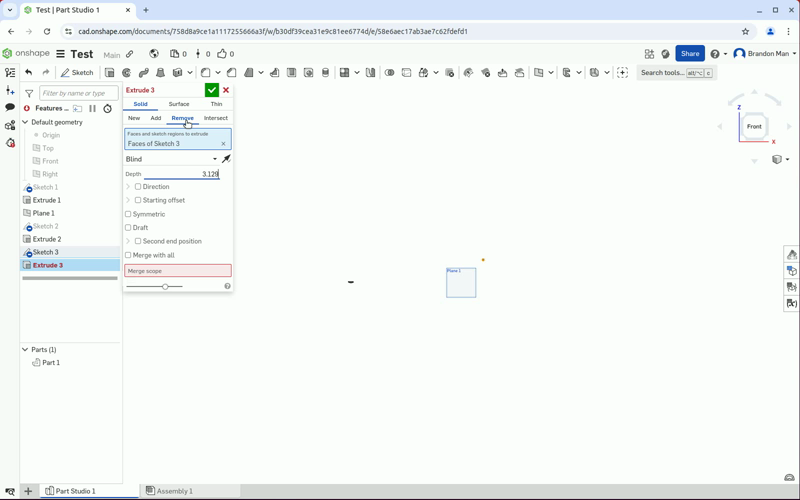
key(tab, 6)
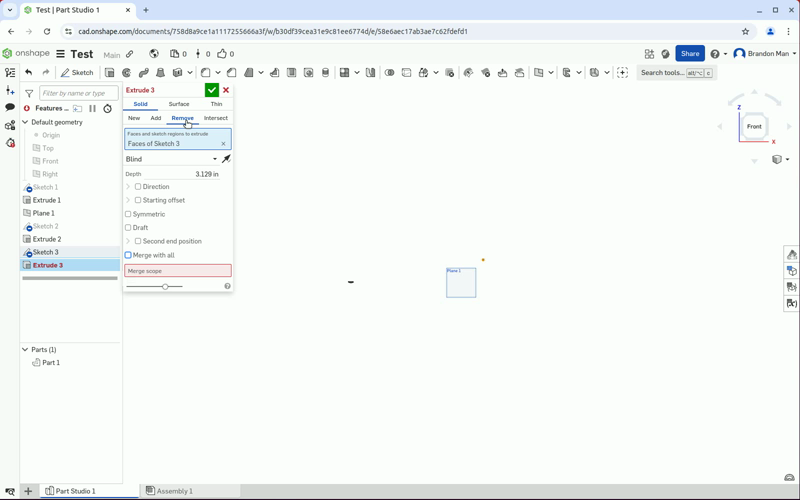
key(space)
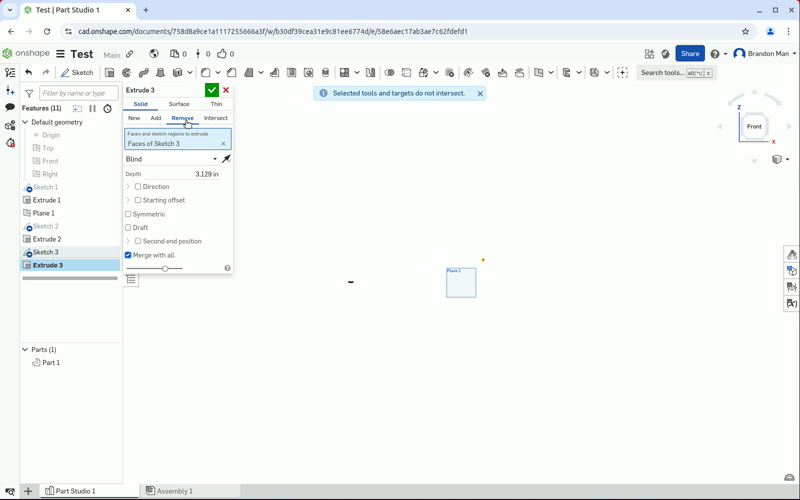
key(enter)
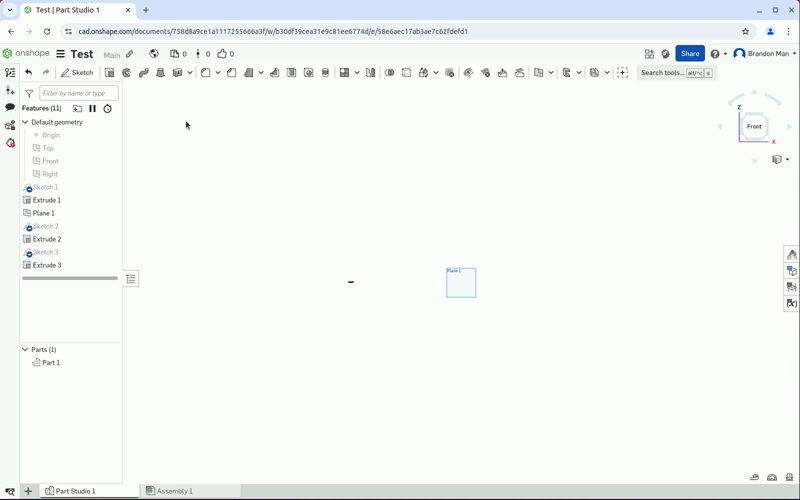
key(shift+h)
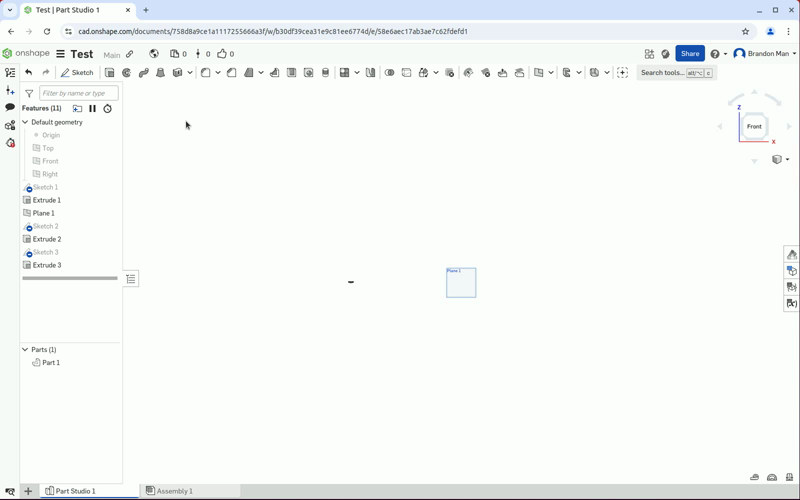
key(shift+h)
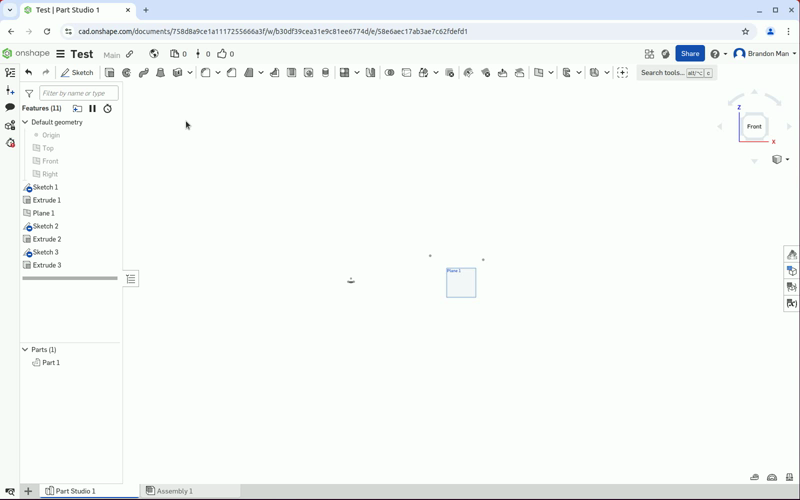
key(shift+7)
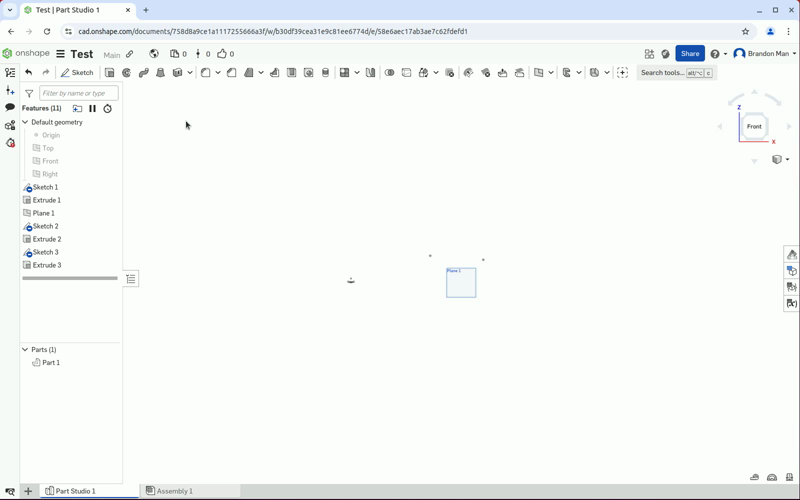
key(left, 2)
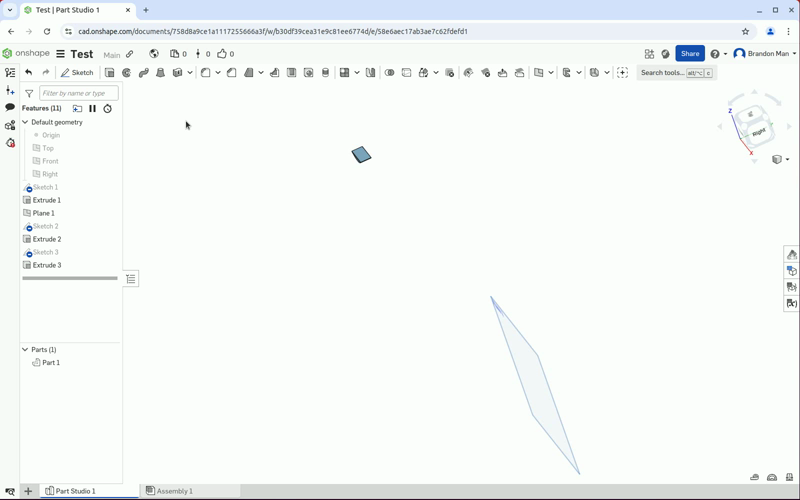
key(down, 2)
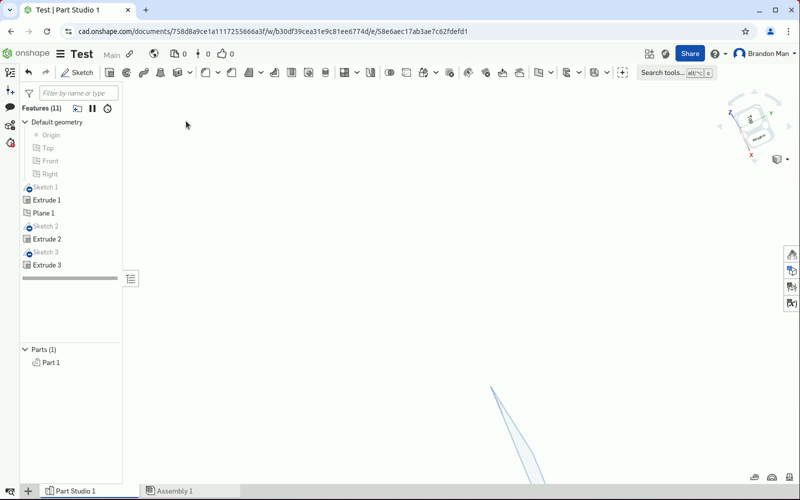
key(up, 2)
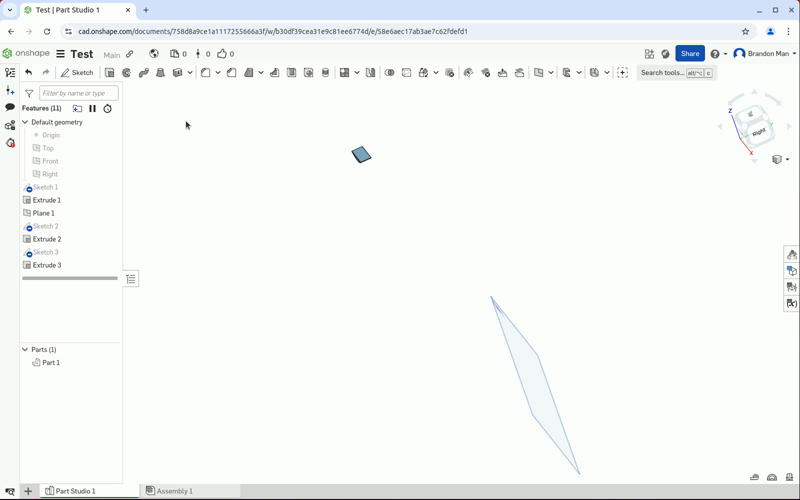
key(right, 2)
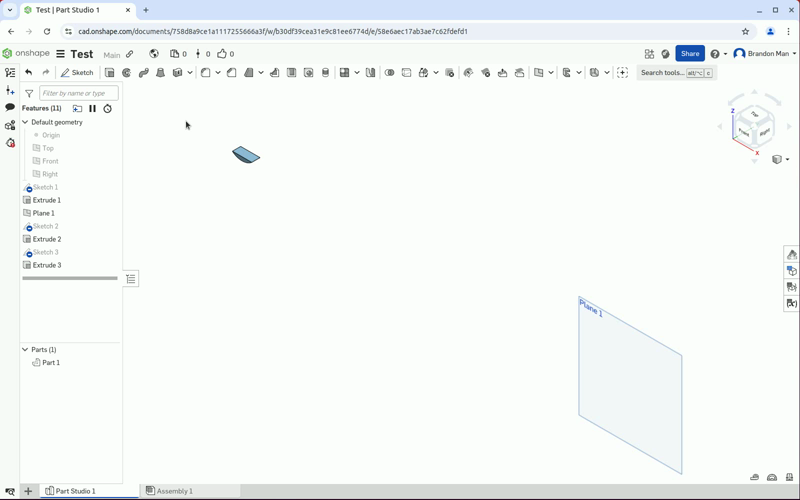
mouse_move(73, 189)
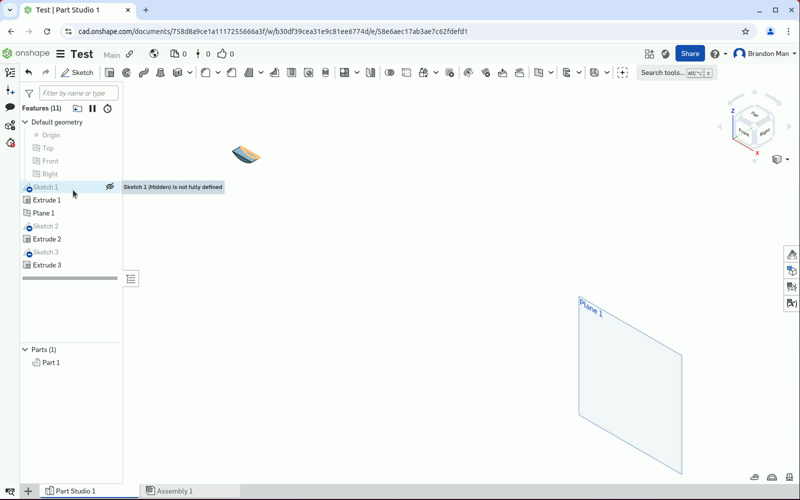
click(73, 189)